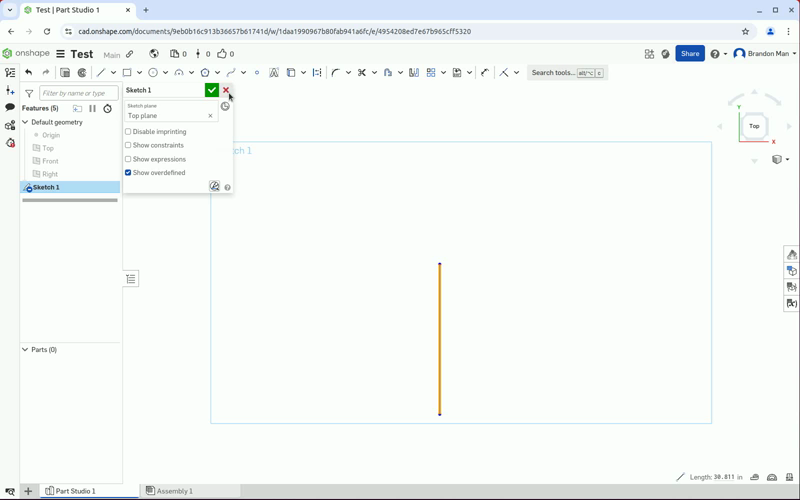
key(shift+h)
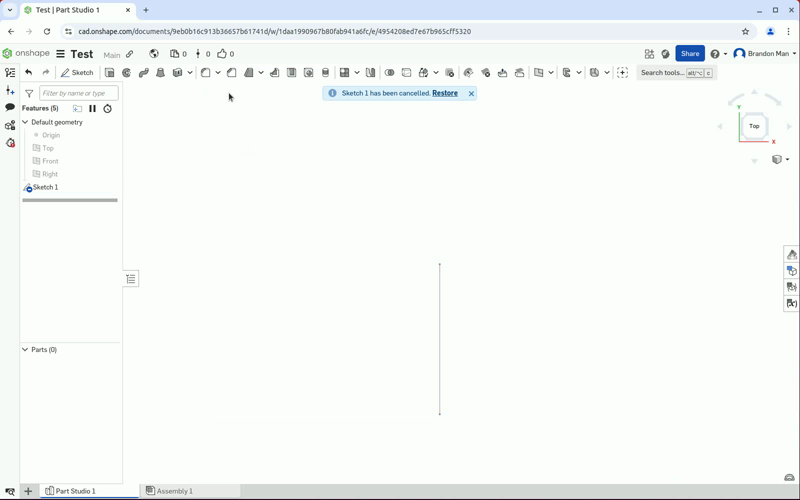
key(shift+s)
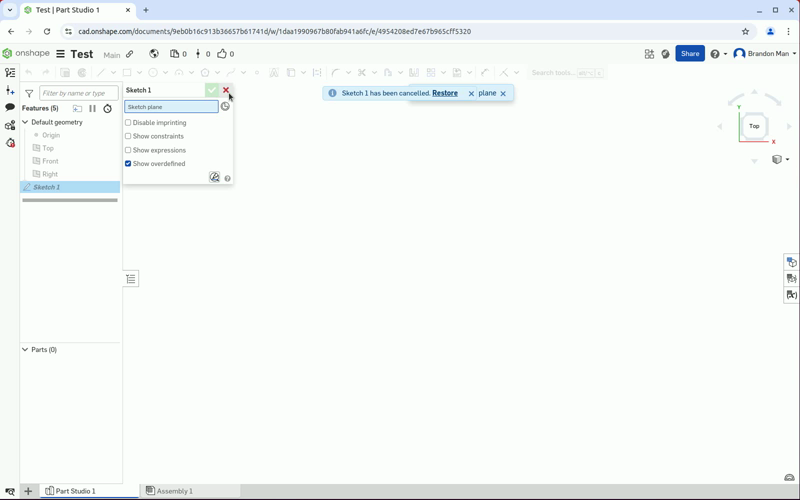
mouse_move(73, 150)
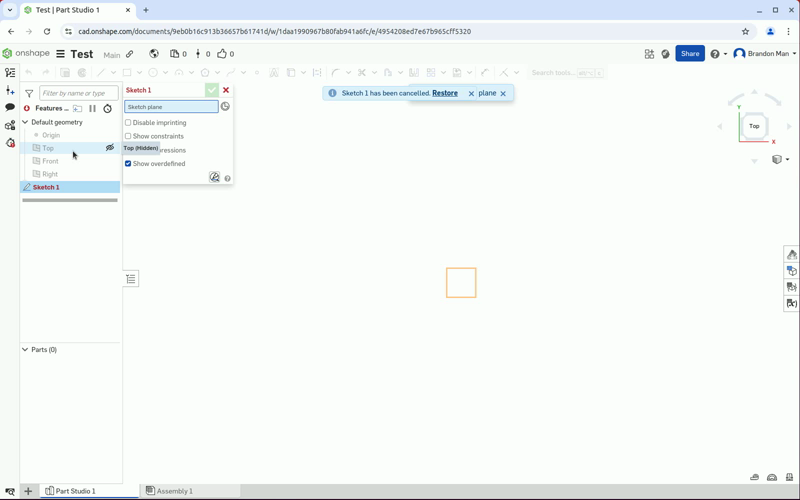
click(73, 150)
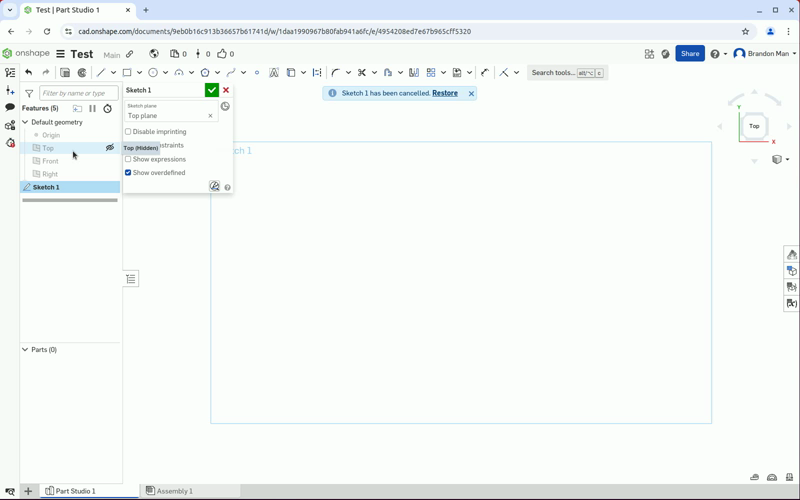
mouse_move(73, 352)
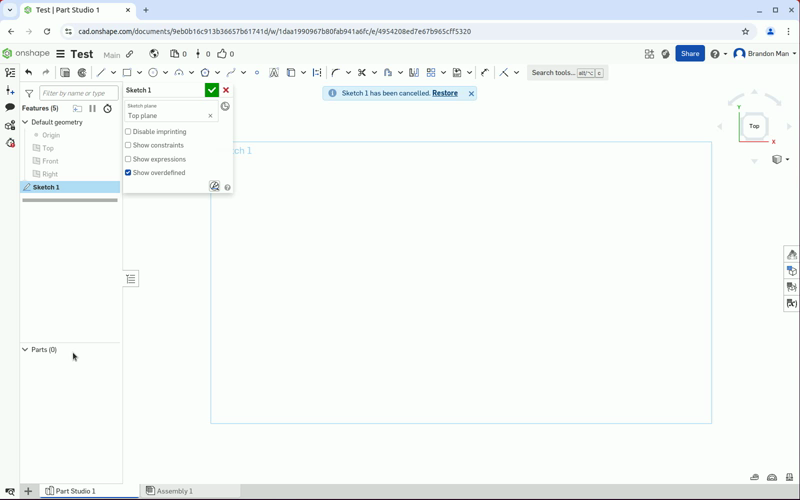
key(y)
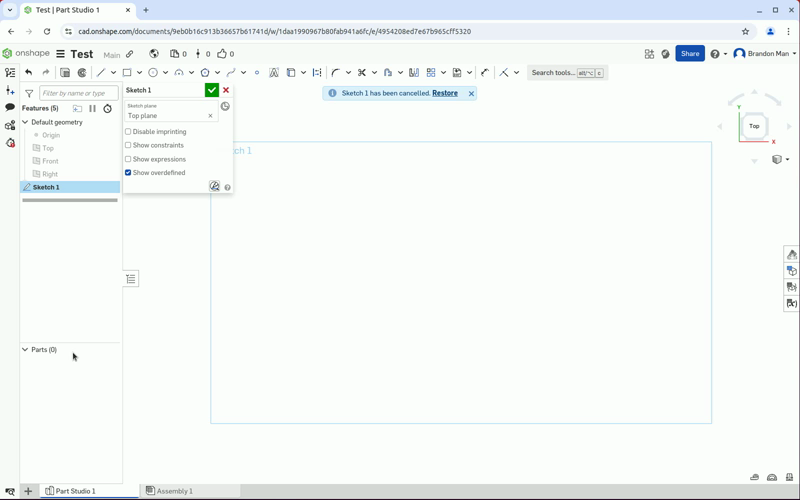
key(l)
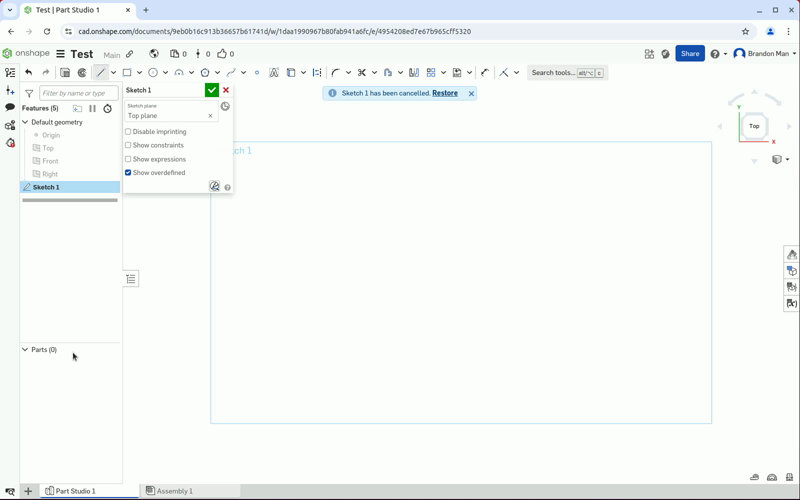
key_down(shift)
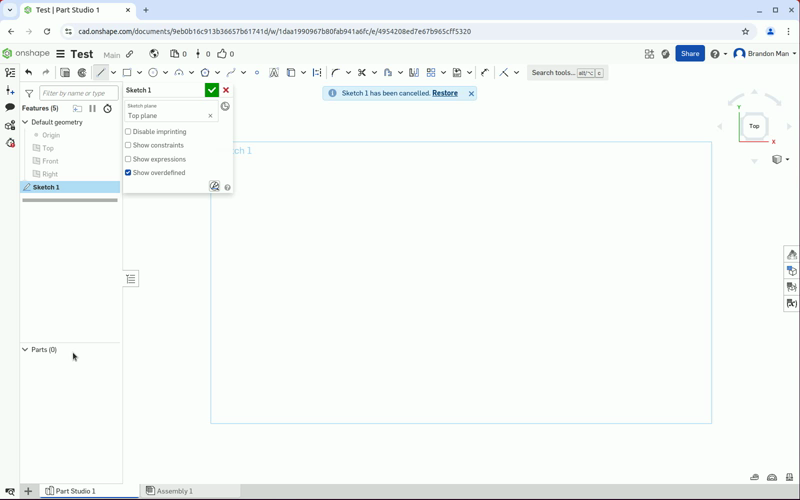
mouse_move(458, 285)
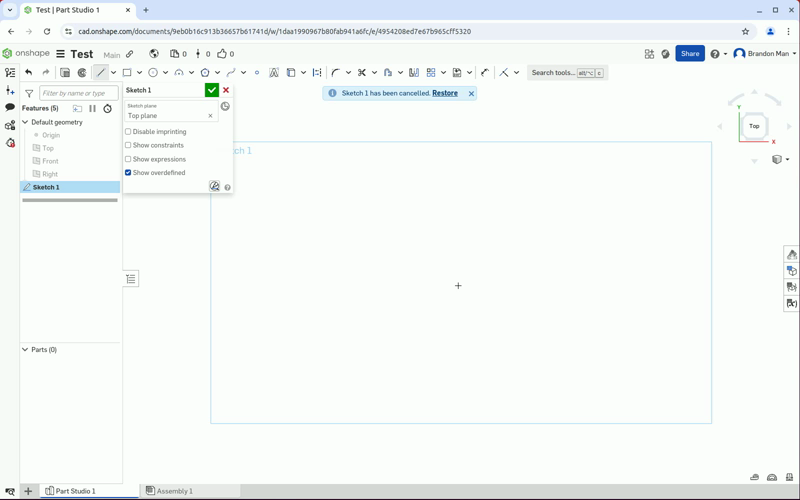
click(458, 285)
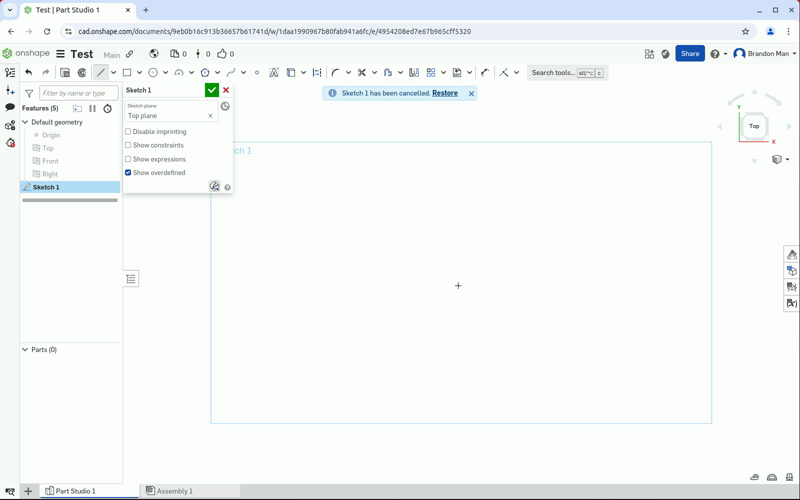
key_up(shift)
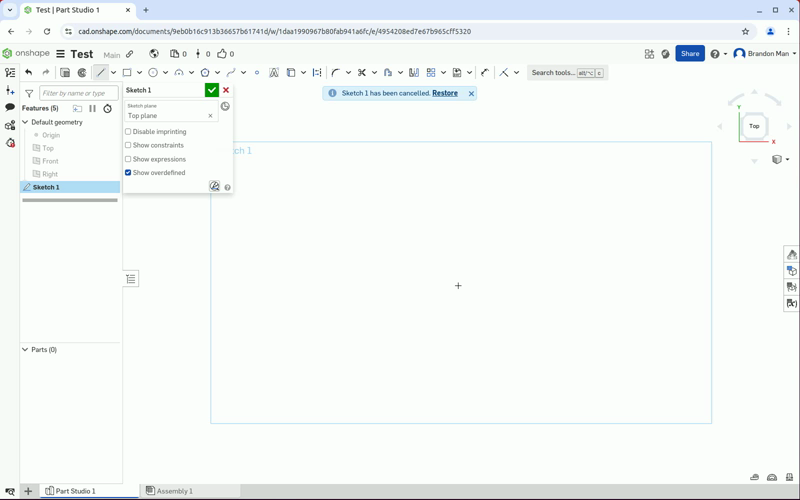
key_down(shift)
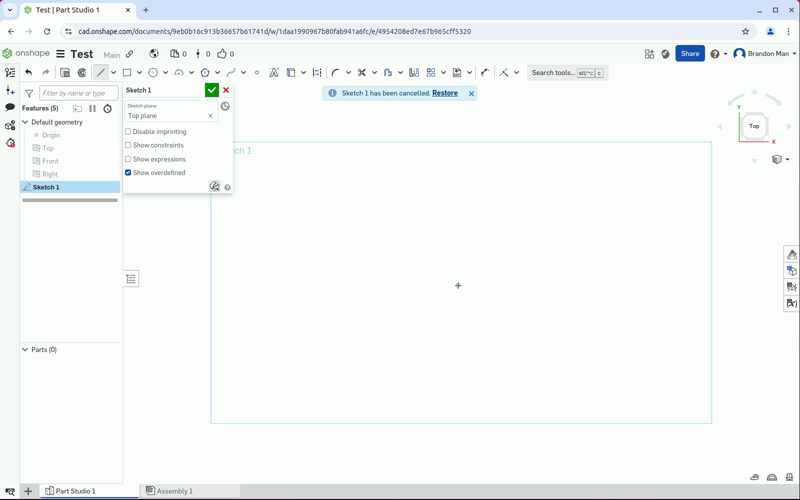
mouse_move(488, 285)
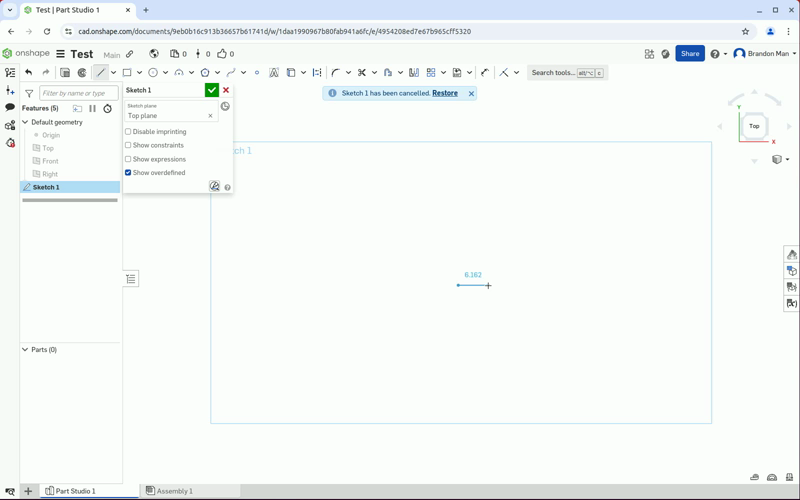
mouse_move(465, 285)
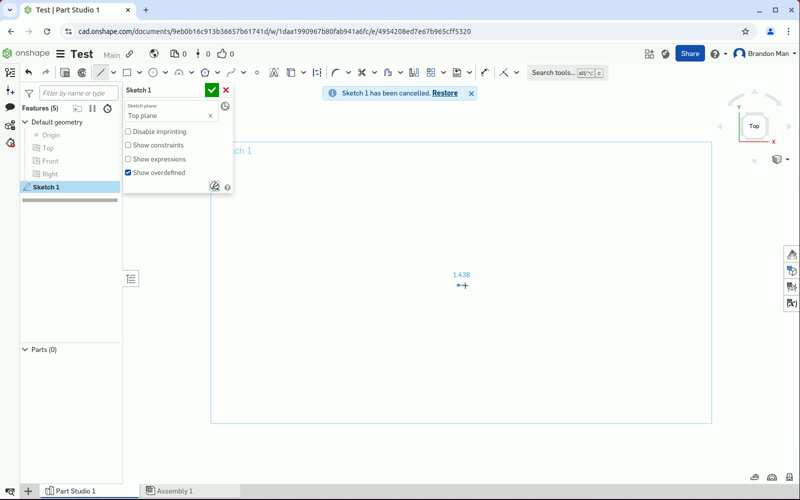
scroll(6)
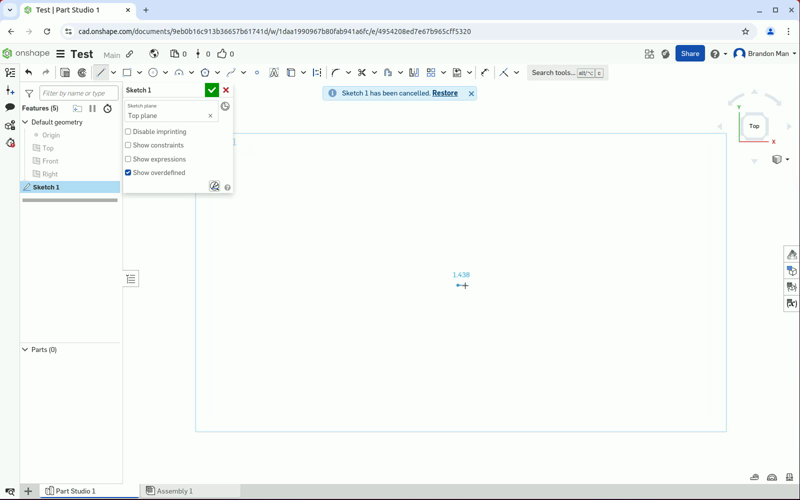
scroll(6)
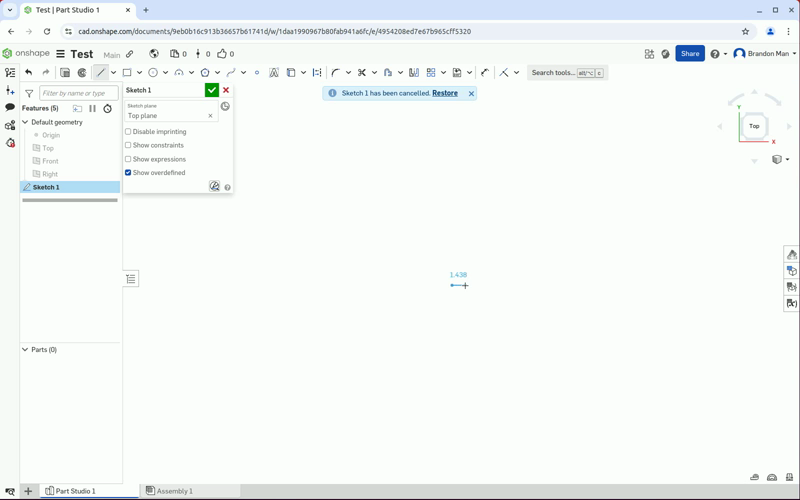
scroll(6)
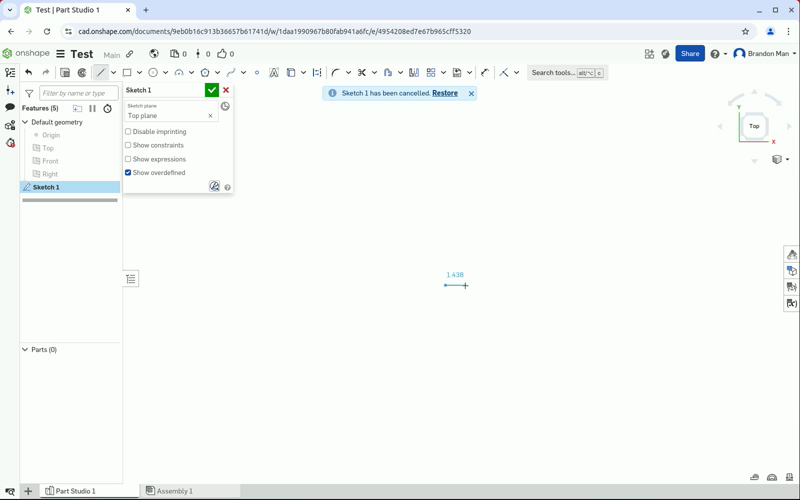
scroll(6)
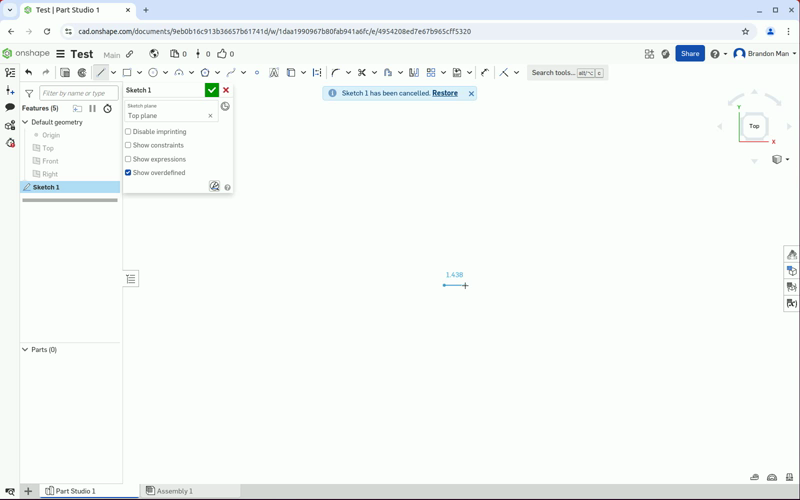
scroll(6)
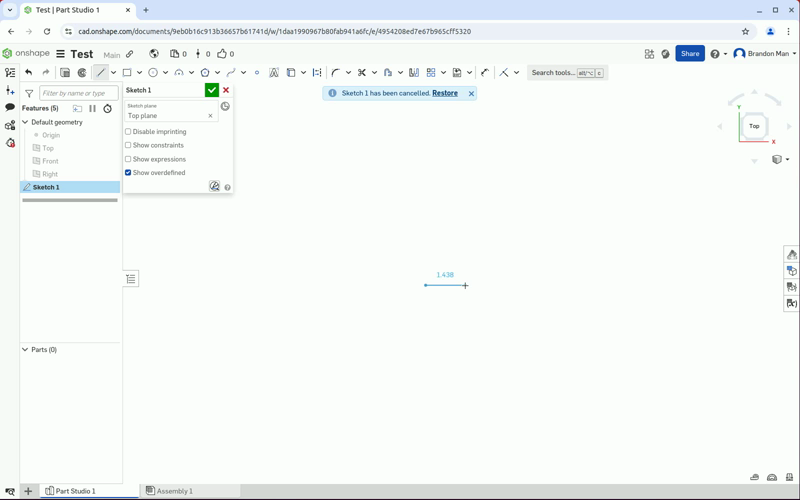
scroll(6)
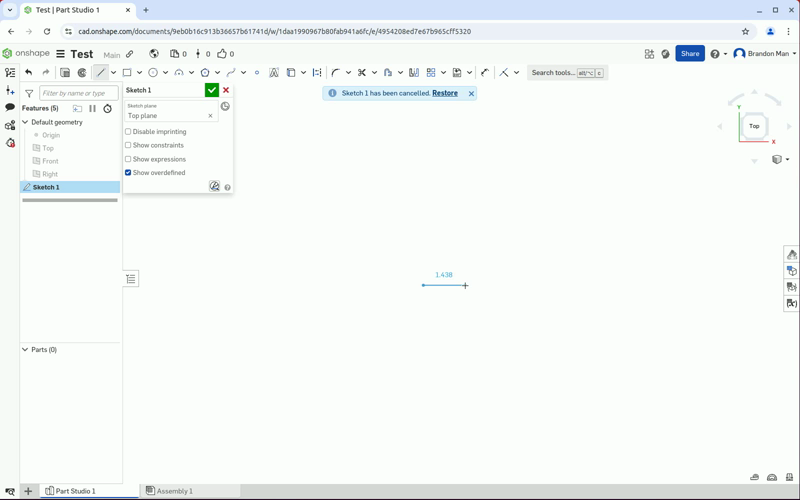
scroll(6)
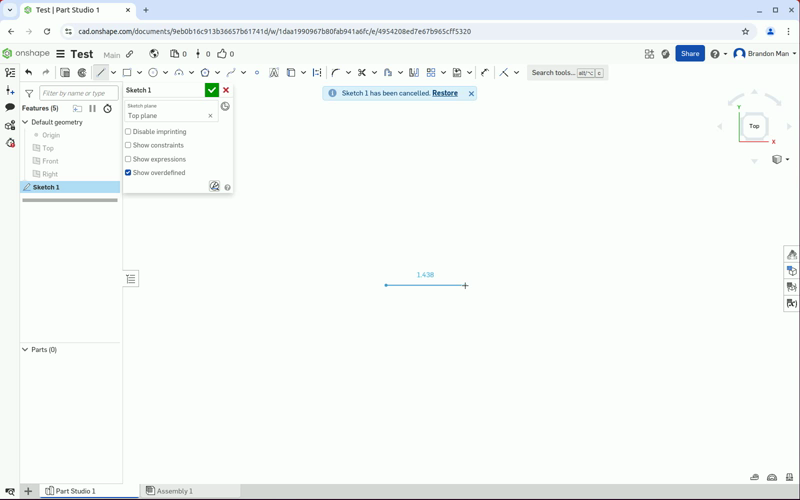
click(465, 285)
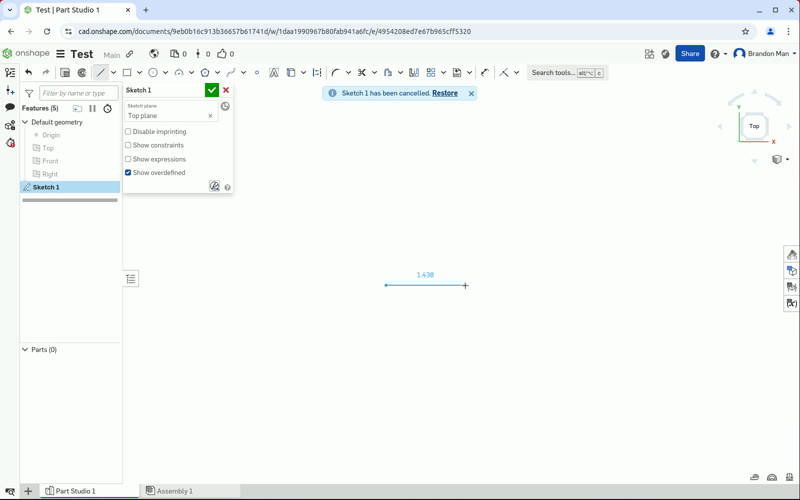
scroll(-6)
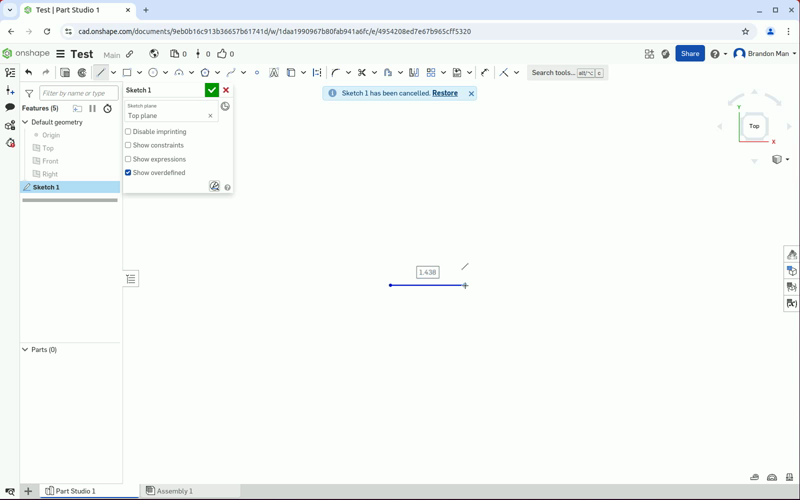
scroll(-6)
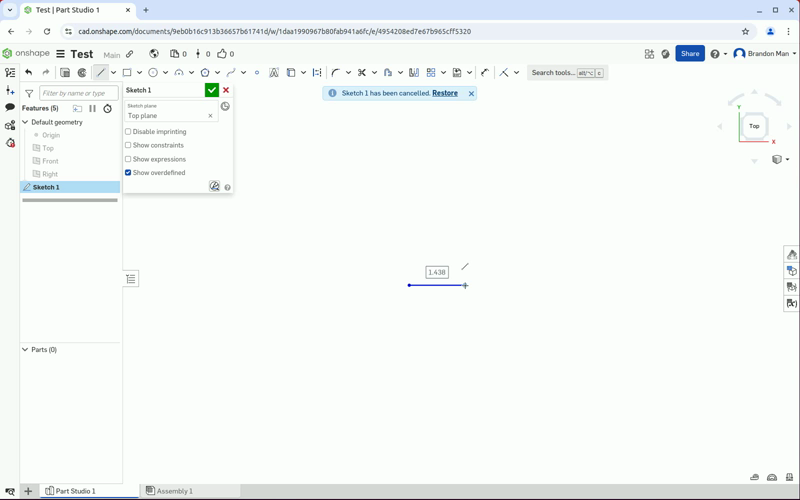
scroll(-6)
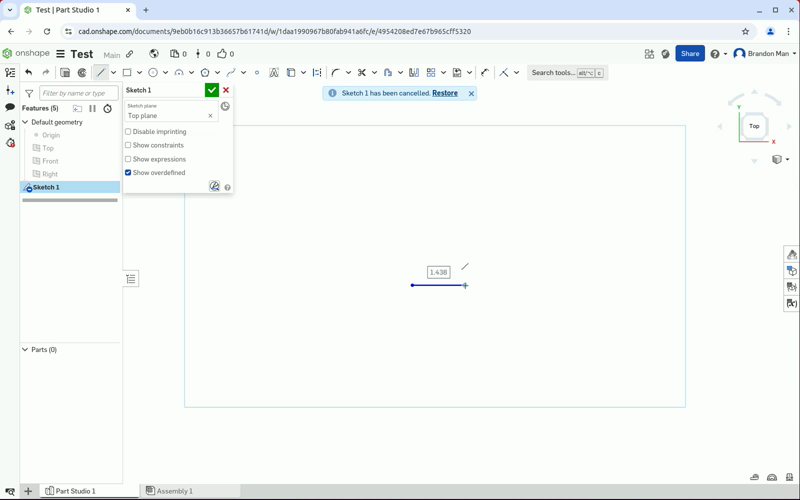
scroll(-6)
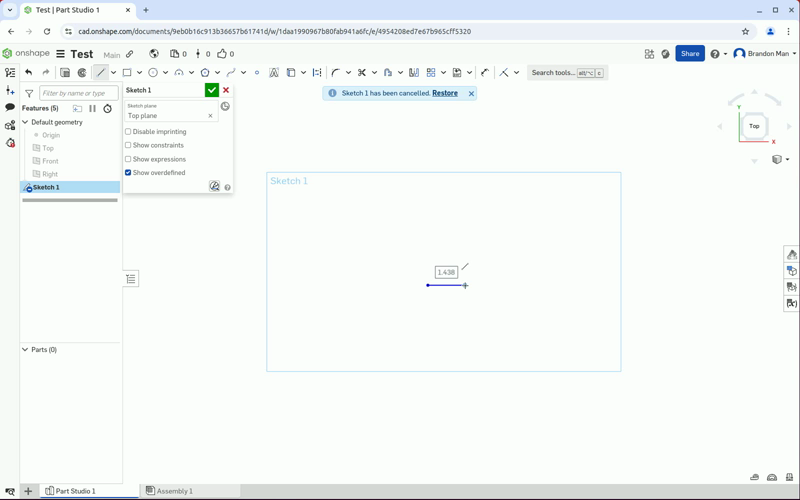
scroll(-6)
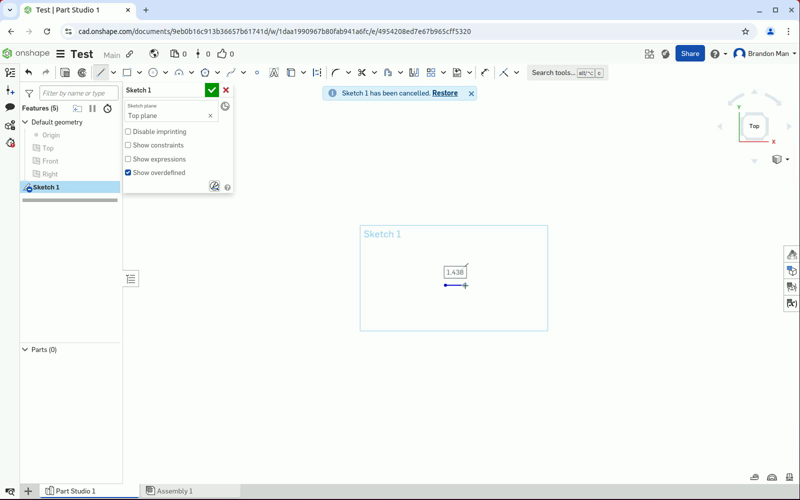
scroll(-6)
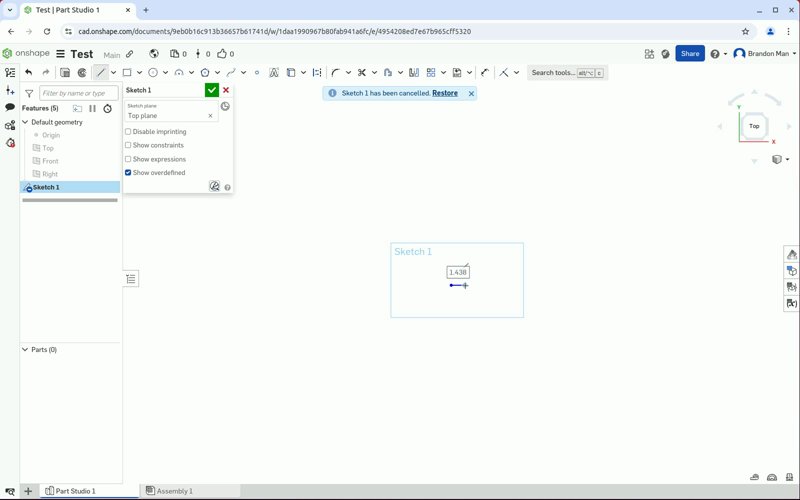
scroll(-6)
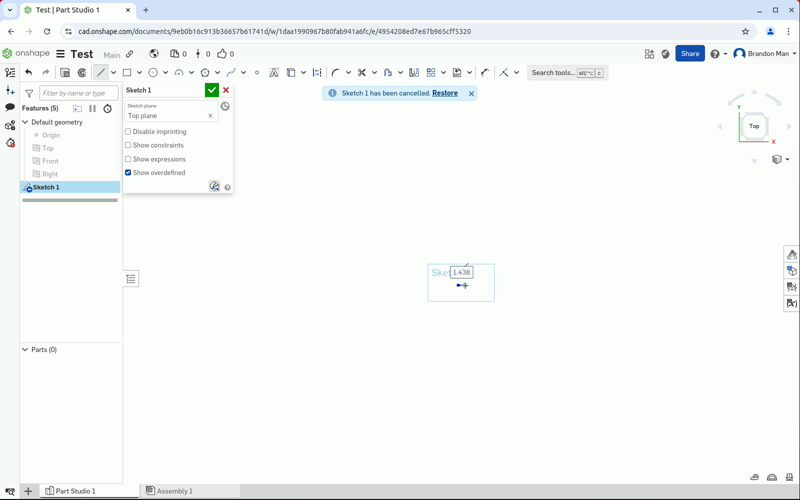
key_up(shift)
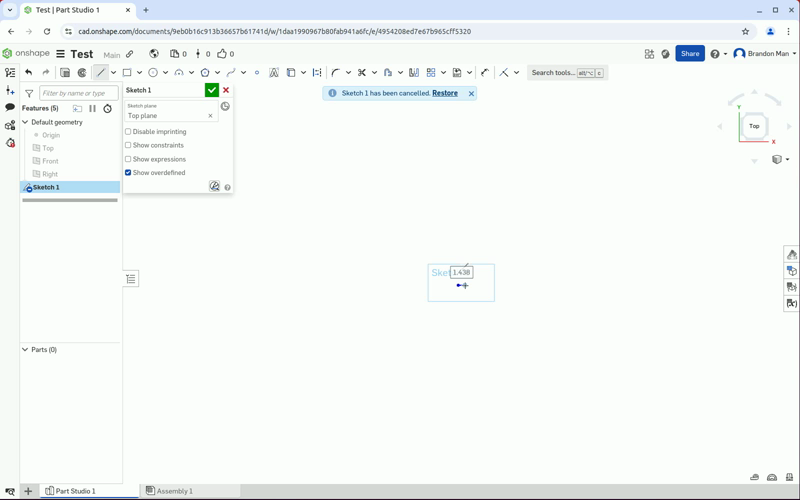
key_down(shift)
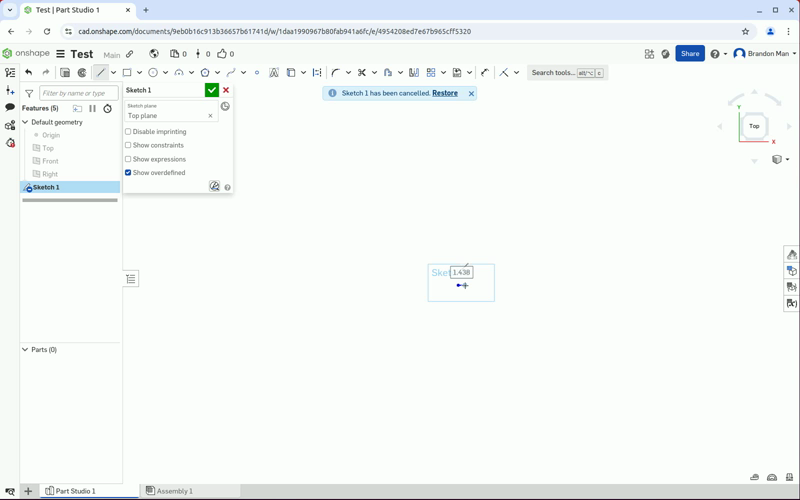
mouse_move(495, 285)
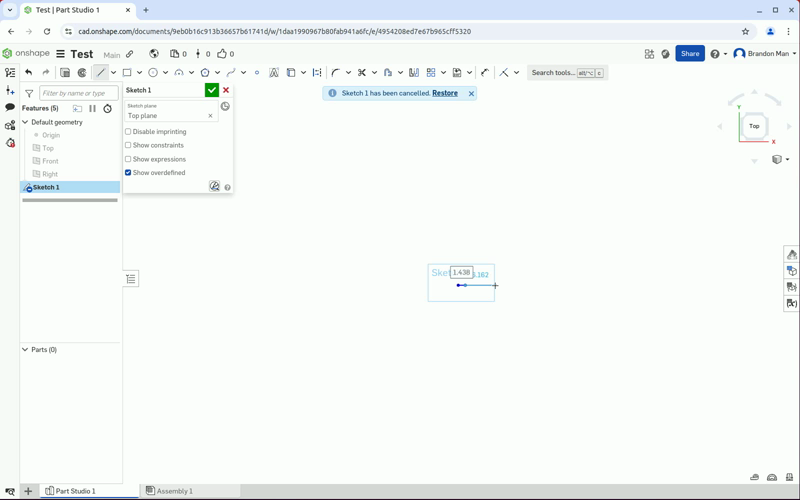
mouse_move(465, 278)
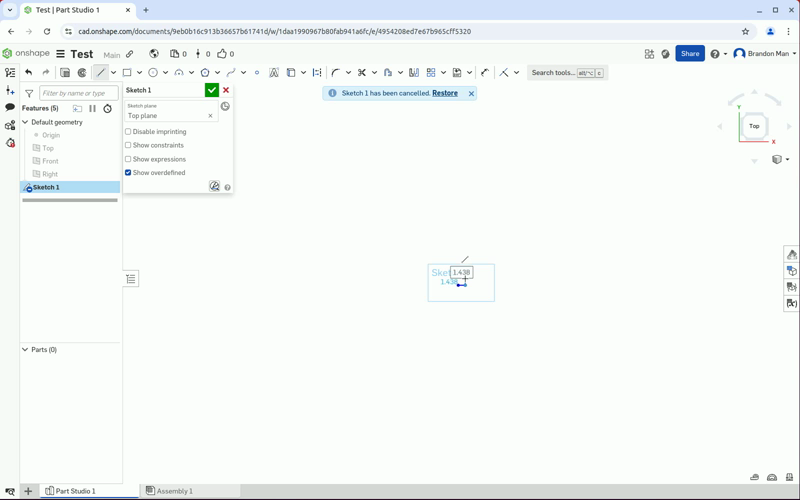
scroll(6)
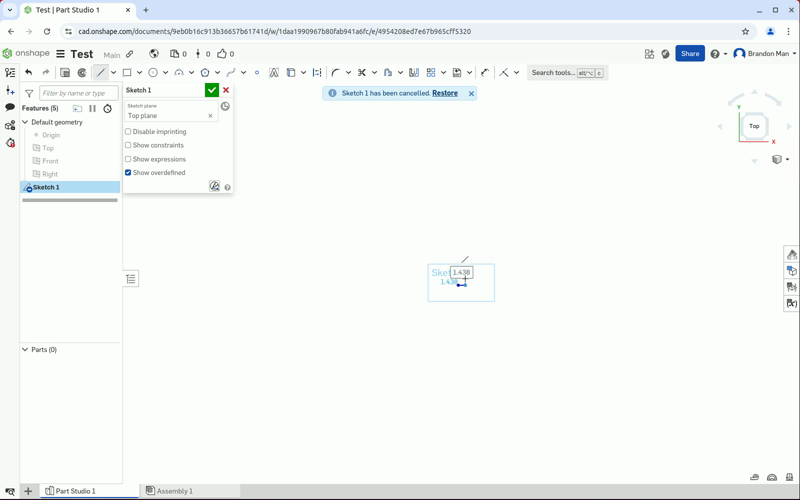
scroll(6)
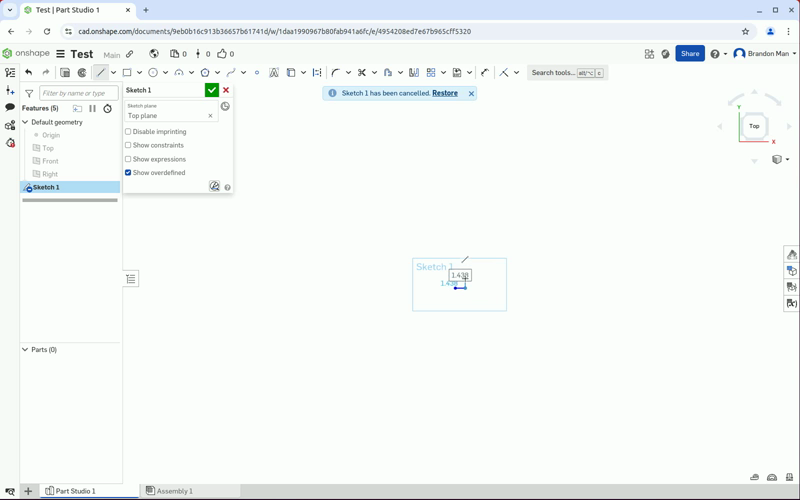
scroll(6)
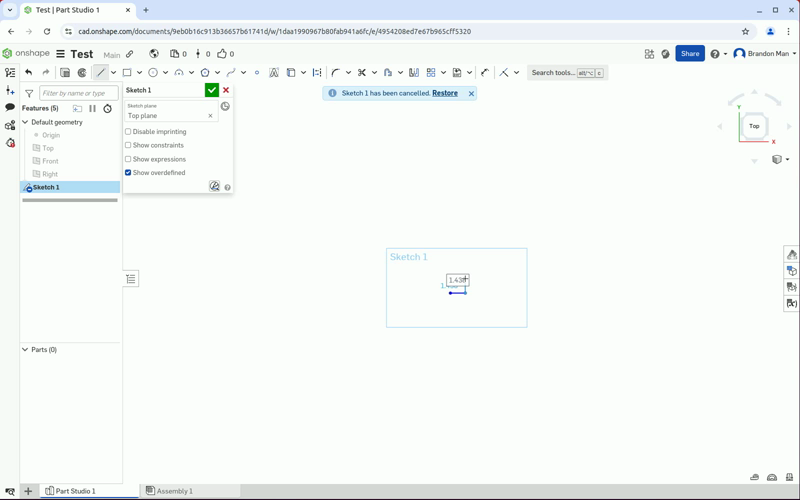
scroll(6)
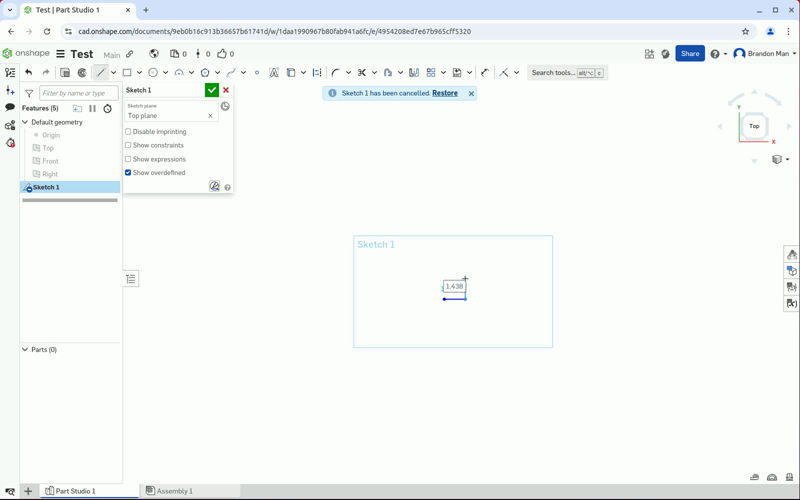
scroll(6)
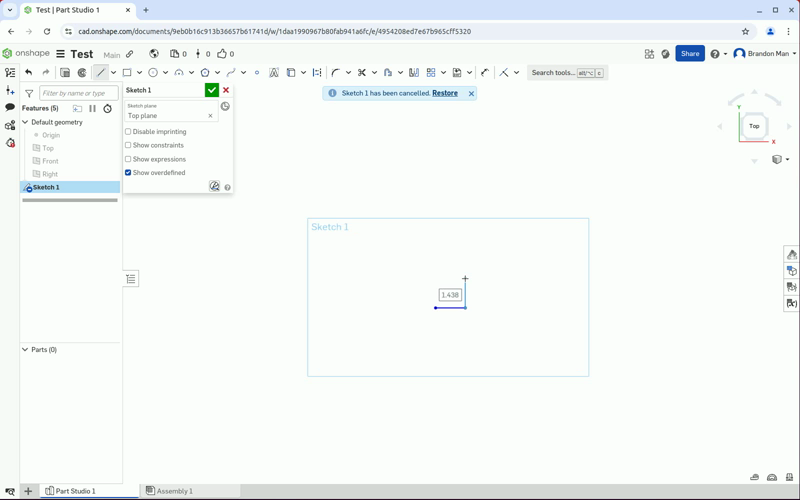
scroll(6)
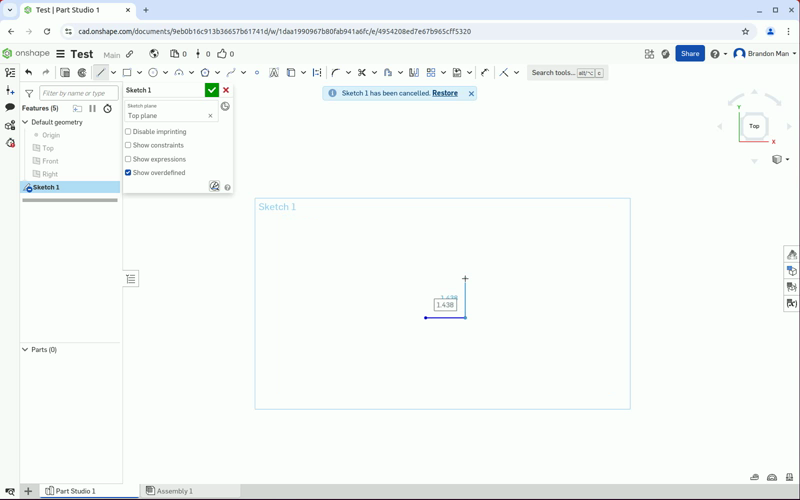
scroll(6)
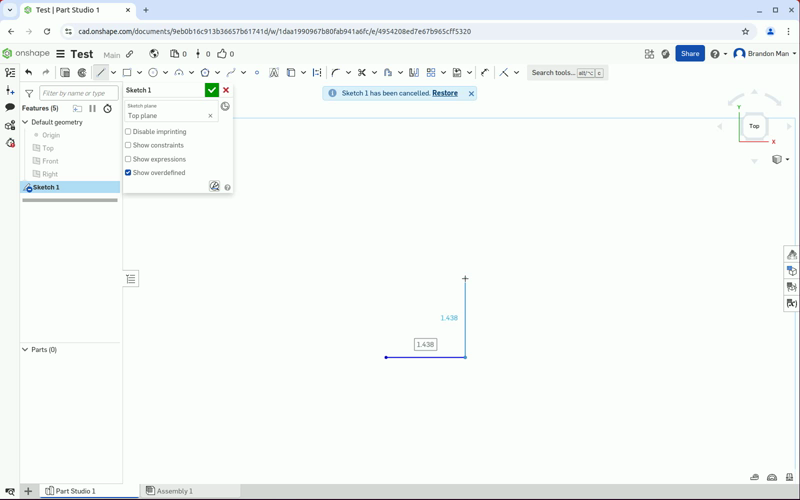
click(465, 278)
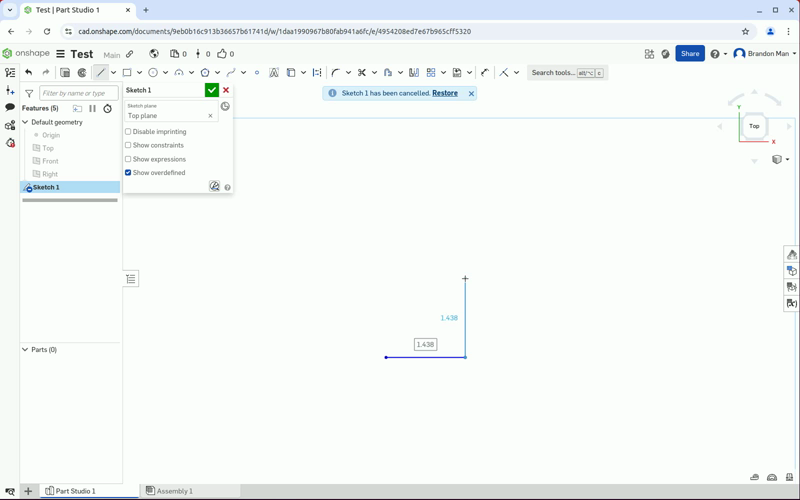
scroll(-6)
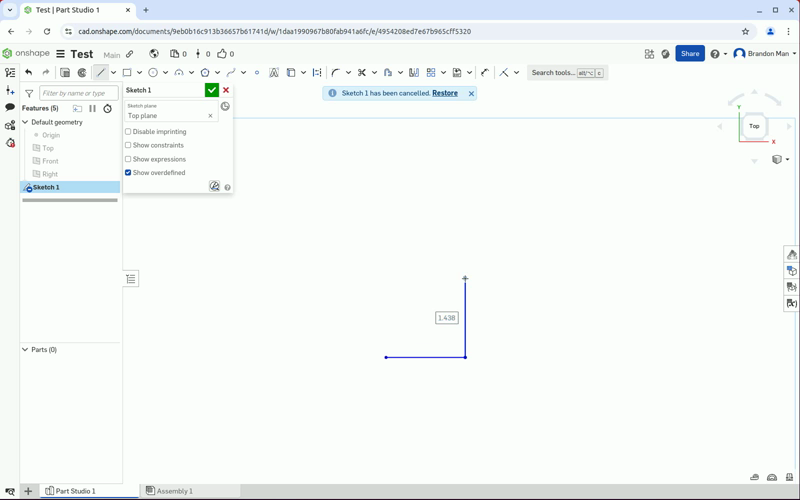
scroll(-6)
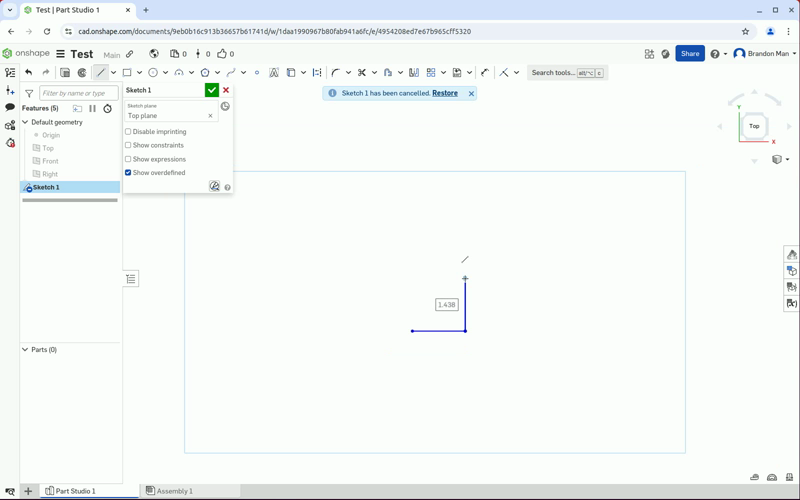
scroll(-6)
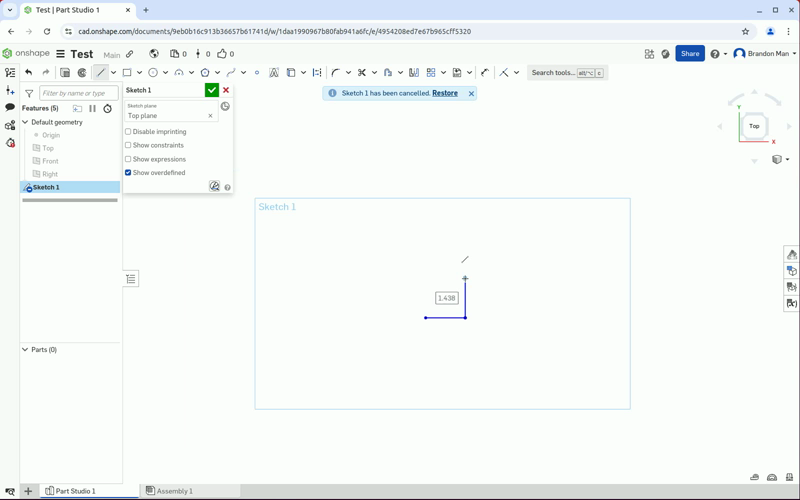
scroll(-6)
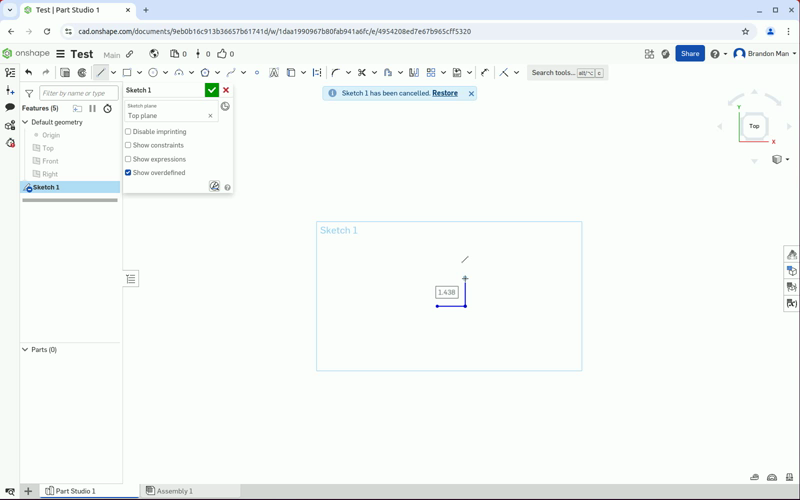
scroll(-6)
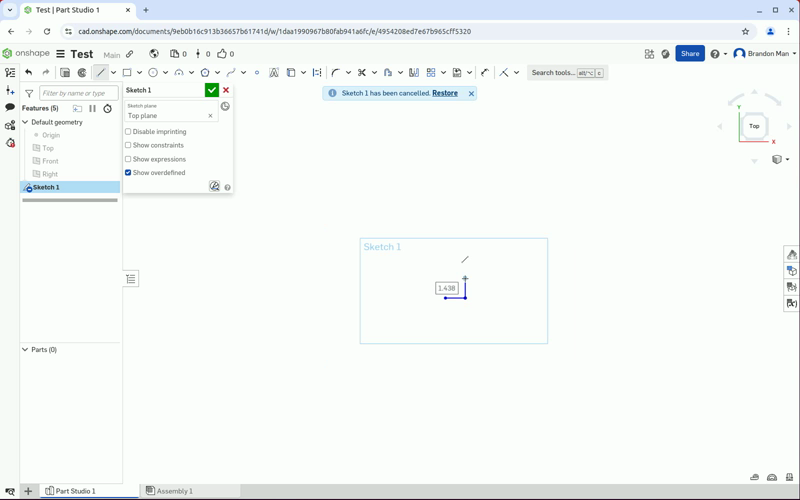
scroll(-6)
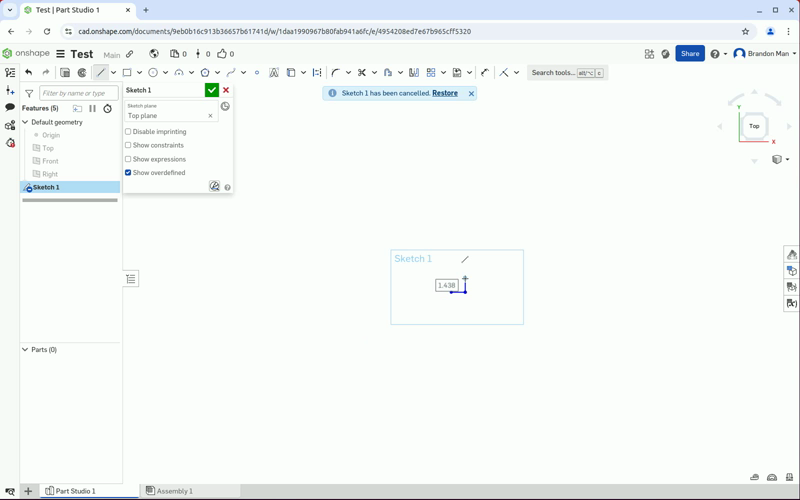
scroll(-6)
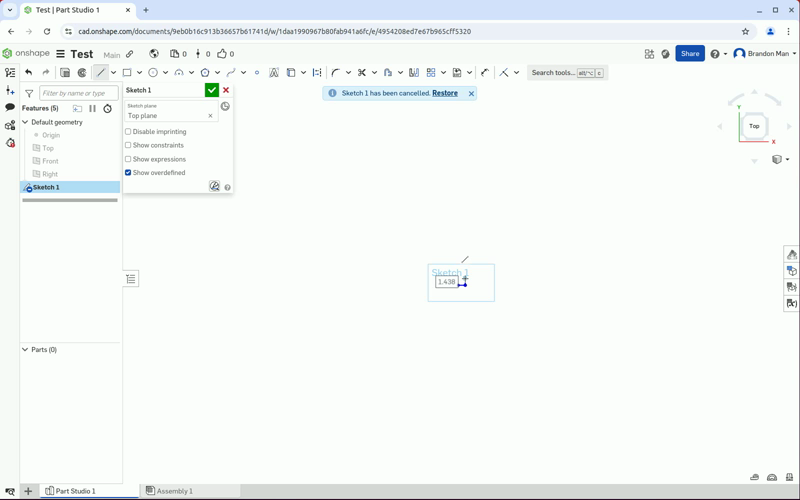
key_up(shift)
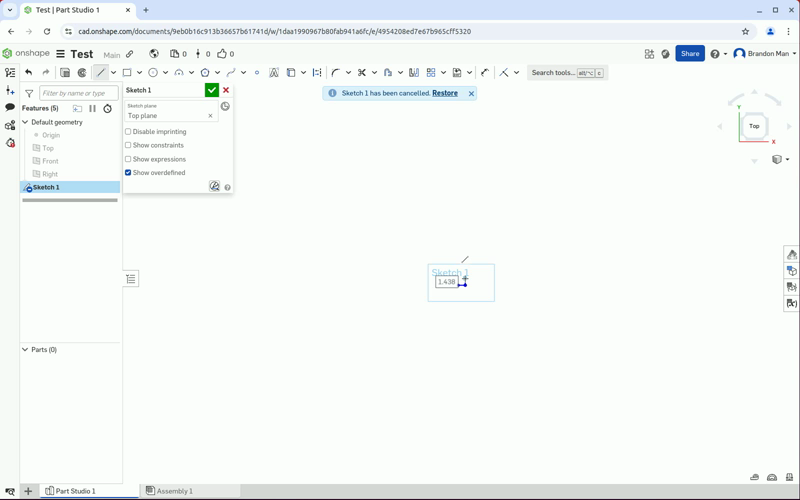
key_down(shift)
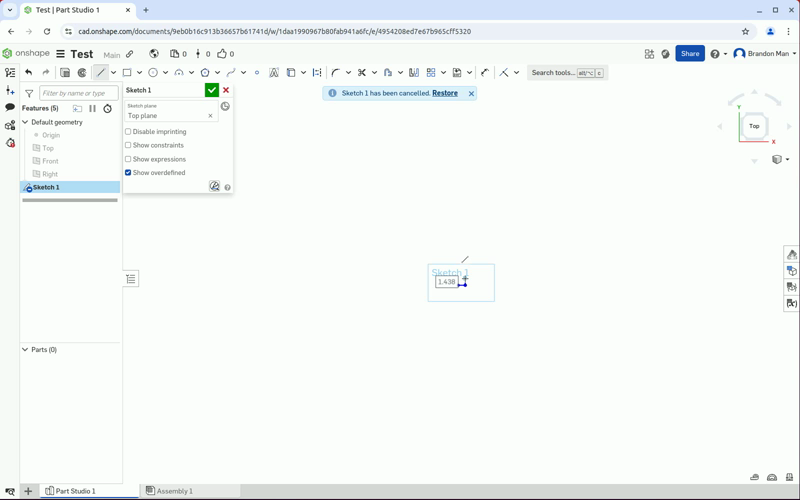
mouse_move(495, 278)
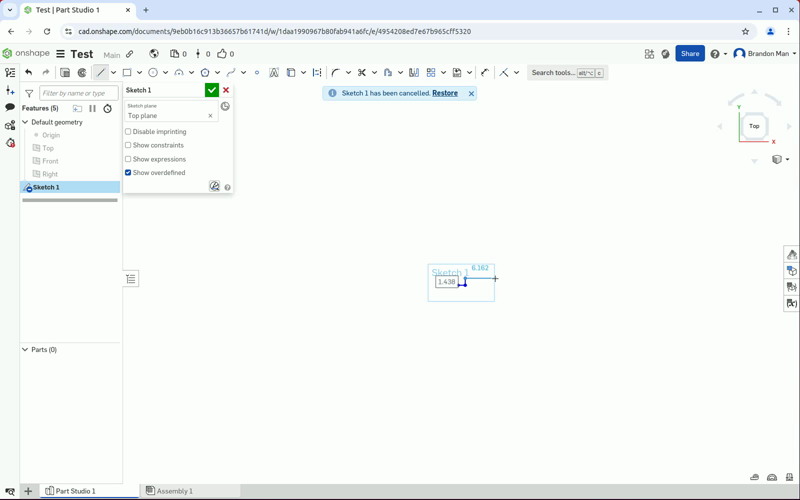
mouse_move(458, 278)
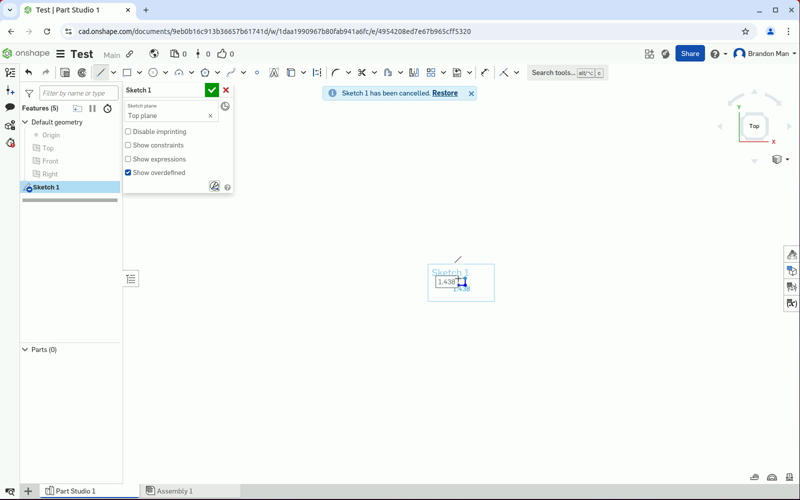
scroll(6)
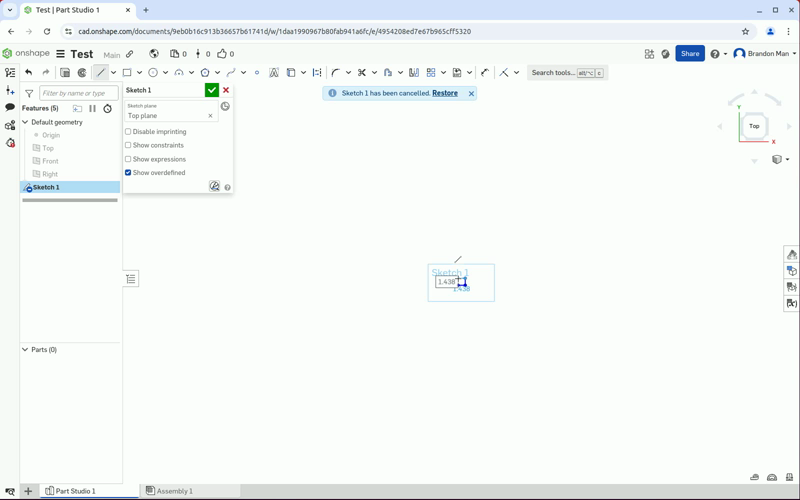
scroll(6)
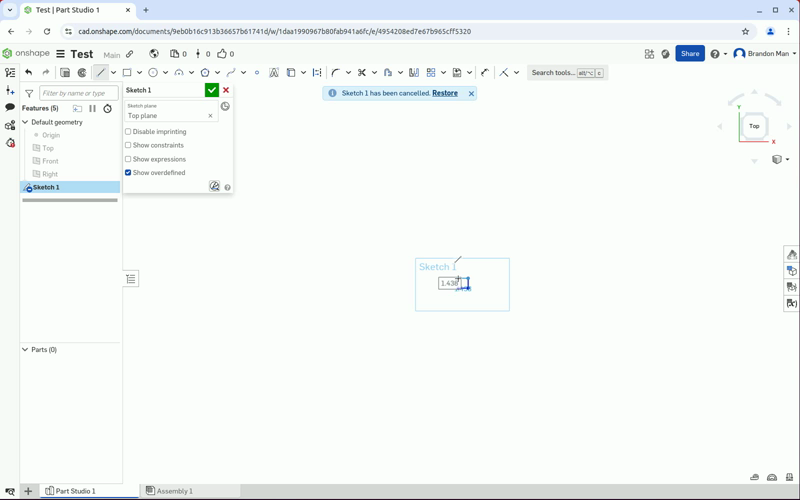
scroll(6)
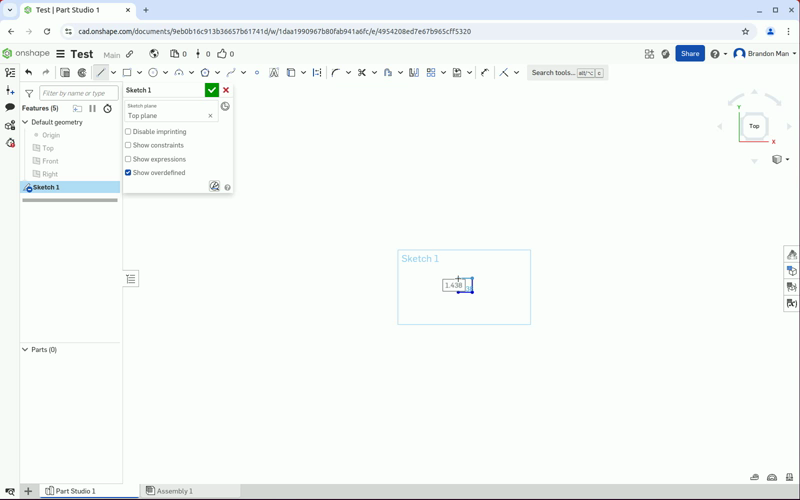
scroll(6)
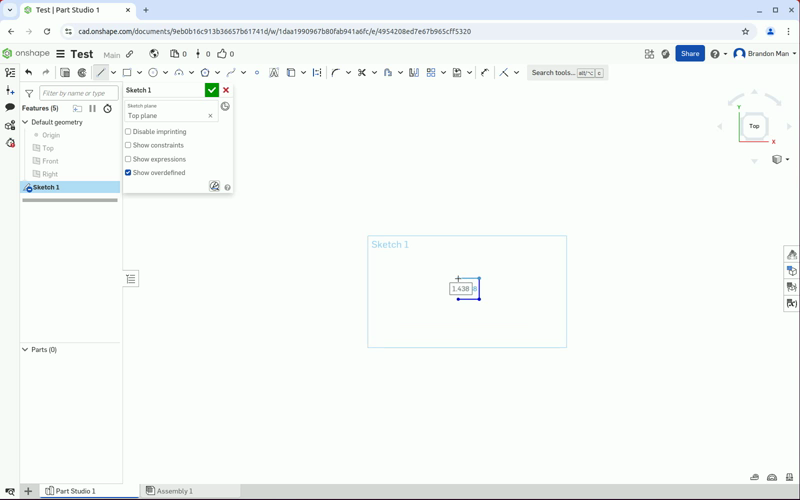
scroll(6)
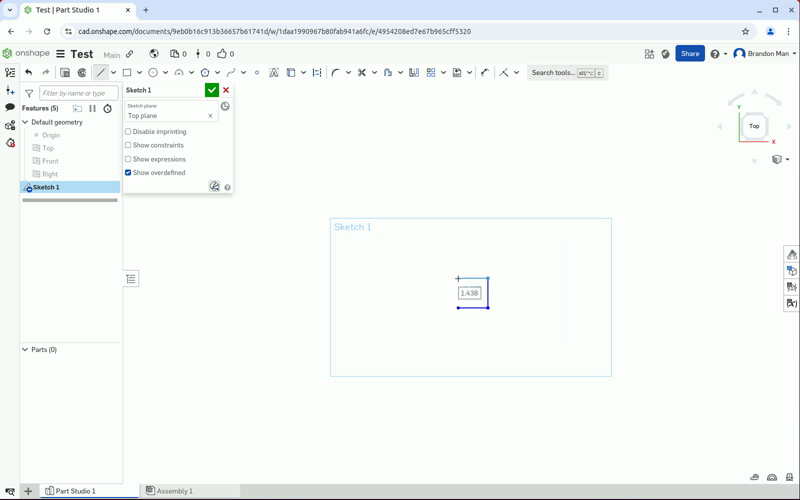
scroll(6)
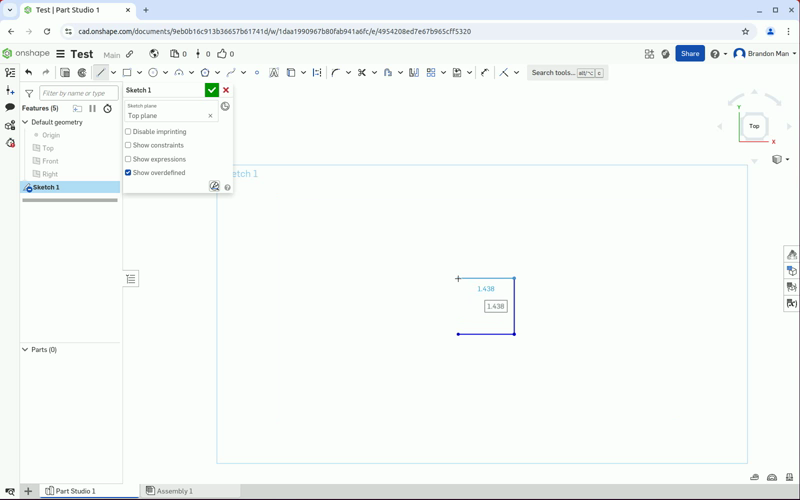
scroll(6)
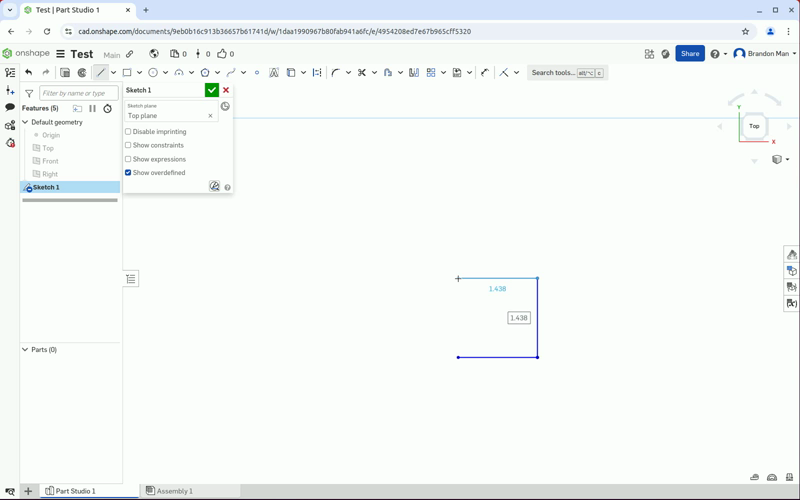
click(458, 278)
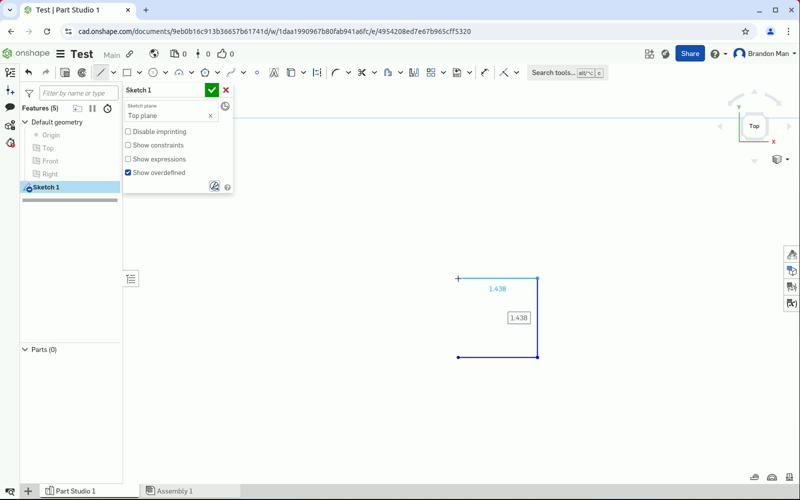
scroll(-6)
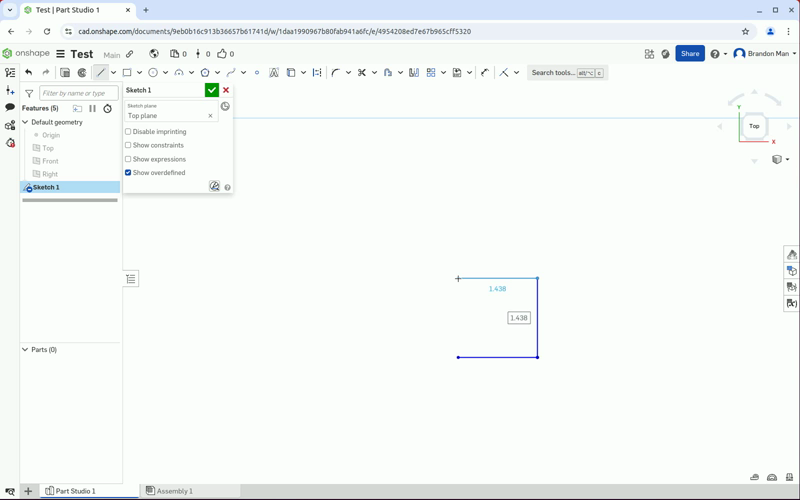
scroll(-6)
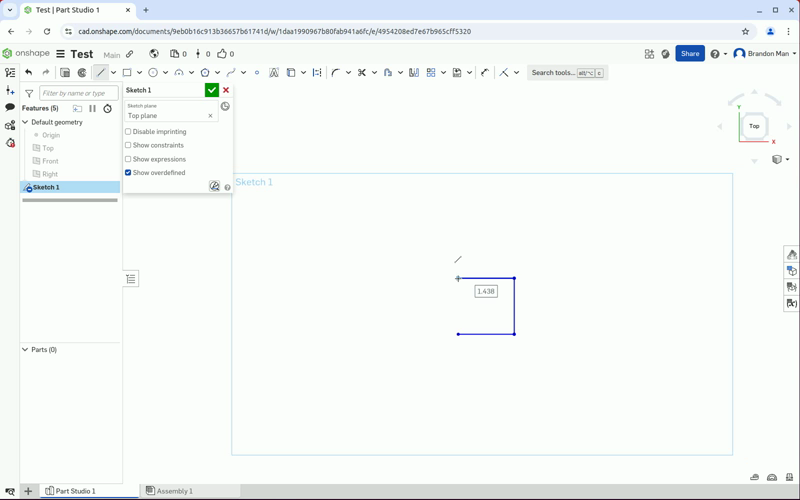
scroll(-6)
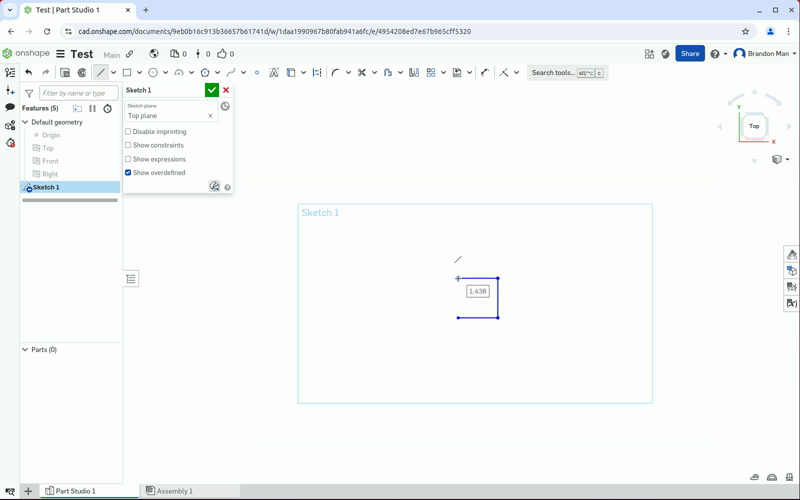
scroll(-6)
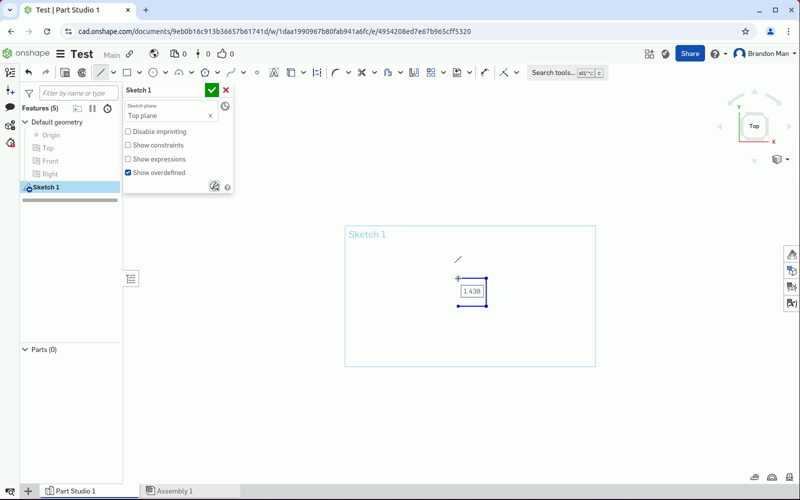
scroll(-6)
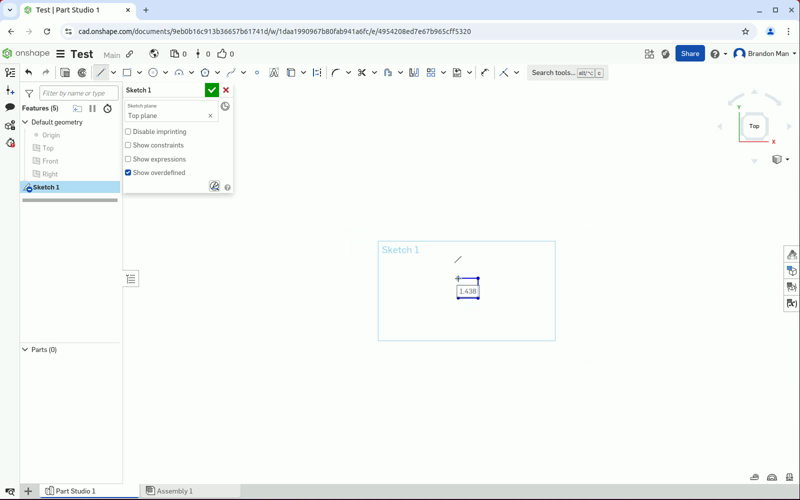
scroll(-6)
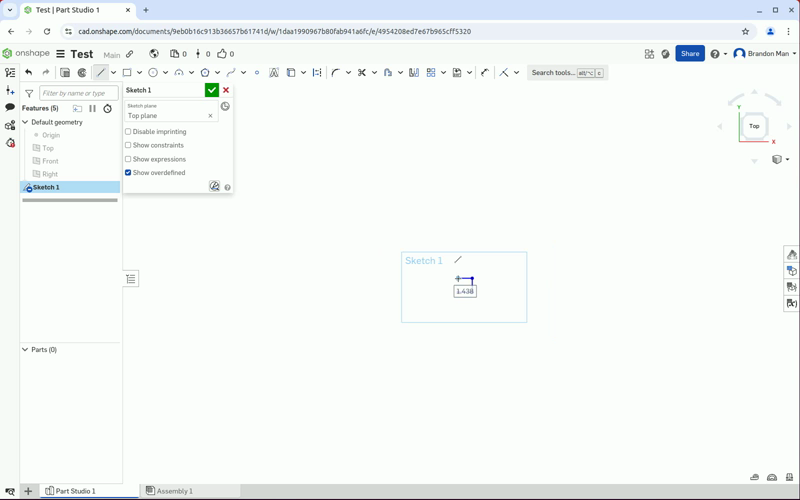
scroll(-6)
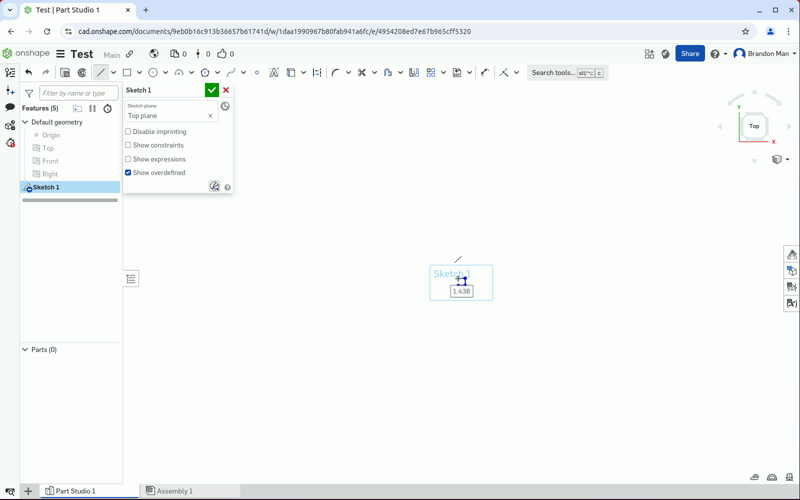
key_up(shift)
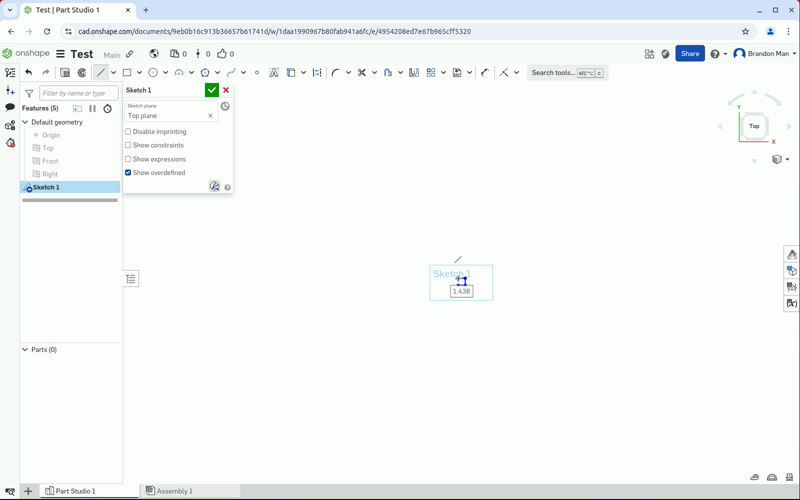
mouse_move(488, 278)
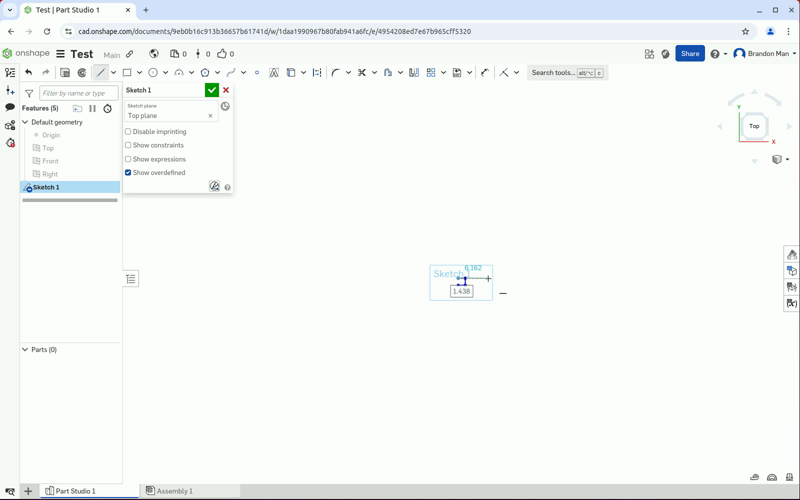
key_down(shift)
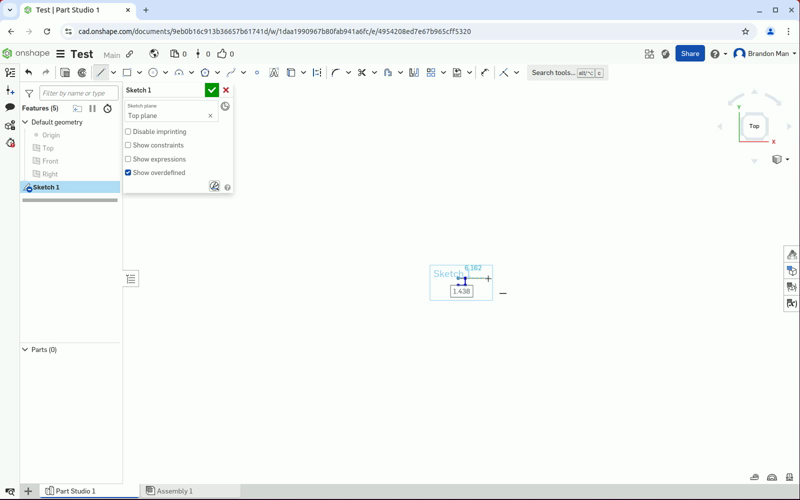
mouse_move(458, 285)
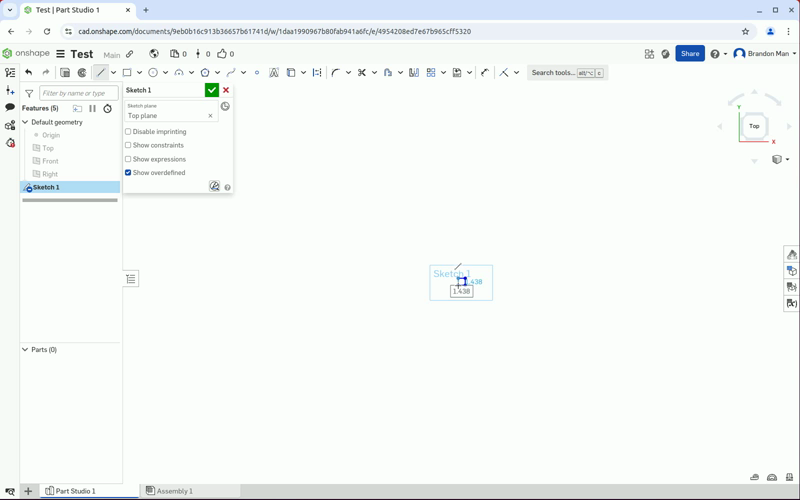
scroll(6)
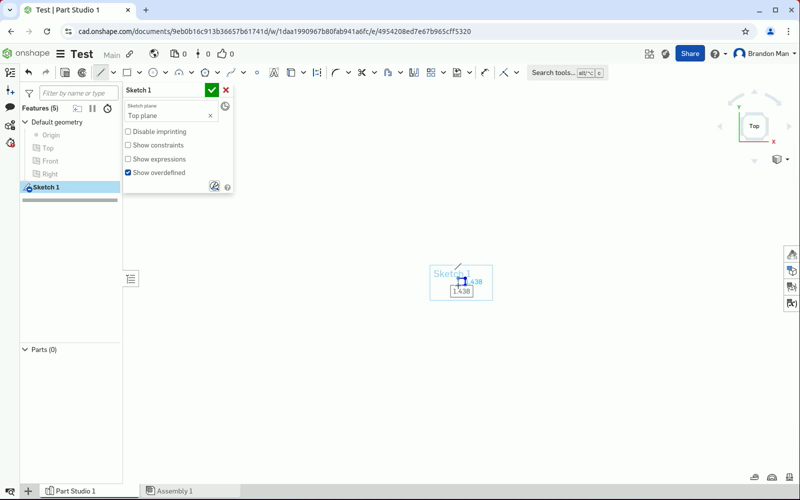
scroll(6)
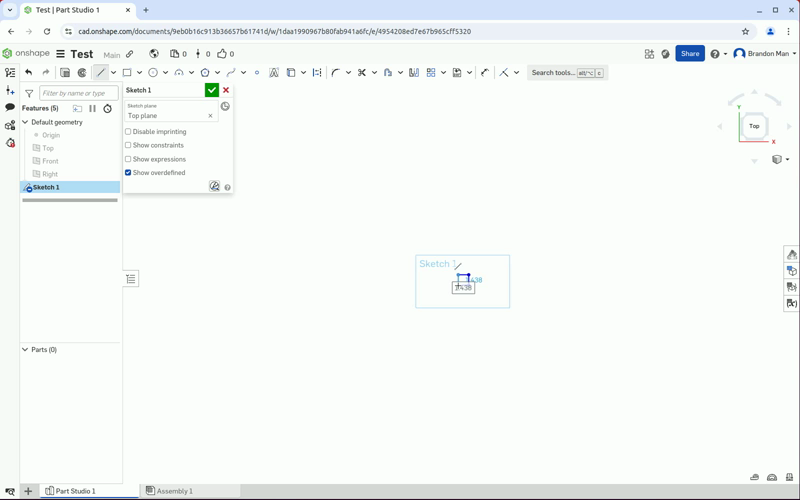
scroll(6)
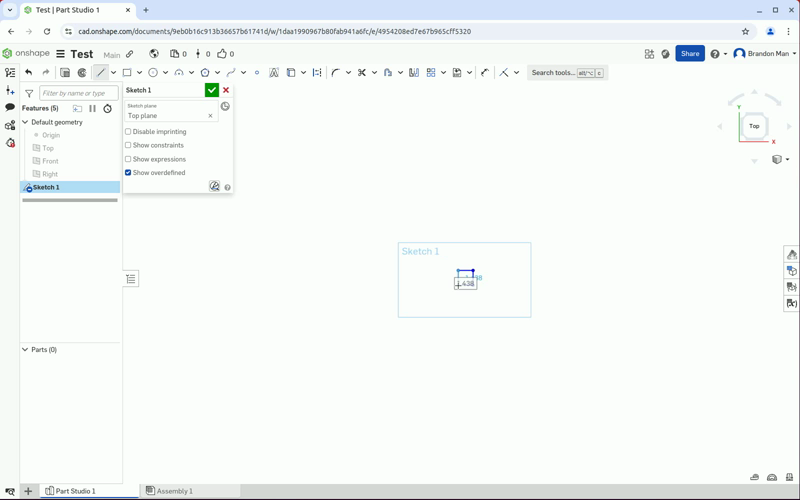
scroll(6)
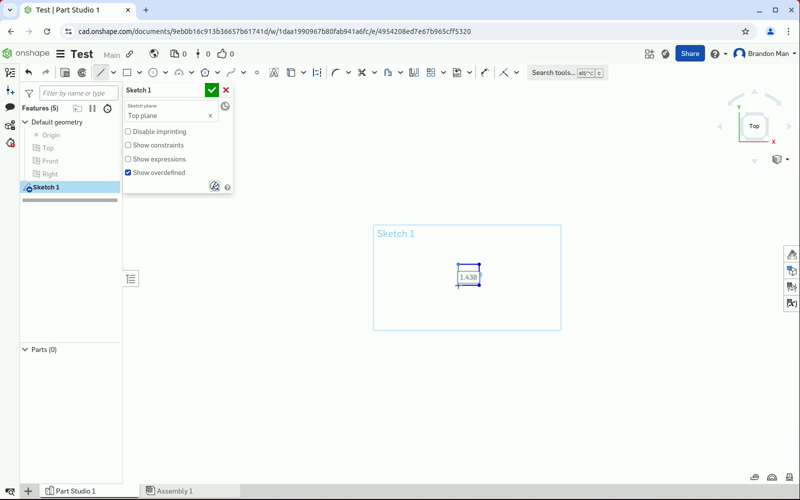
scroll(6)
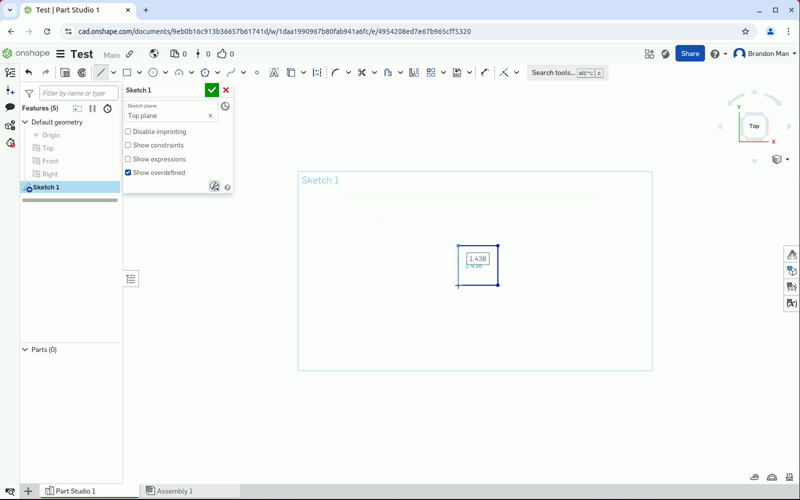
scroll(6)
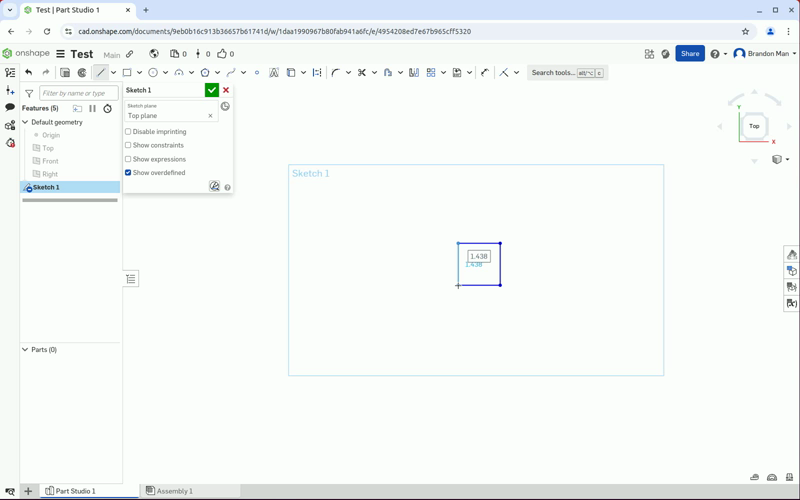
scroll(6)
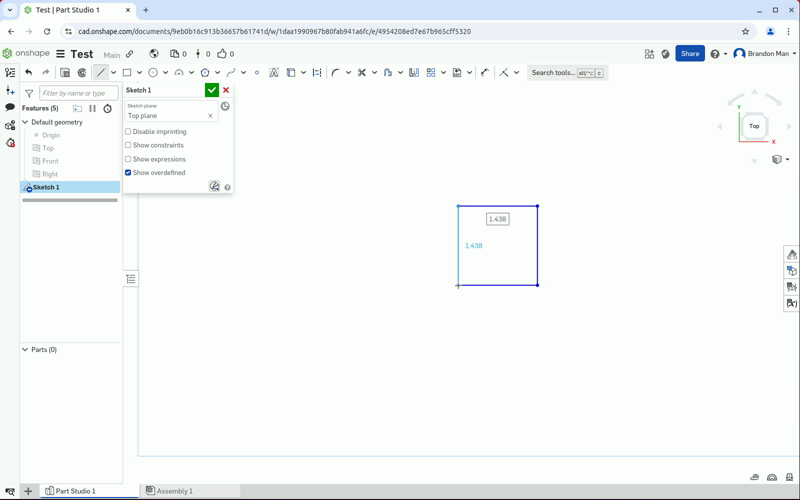
key_up(shift)
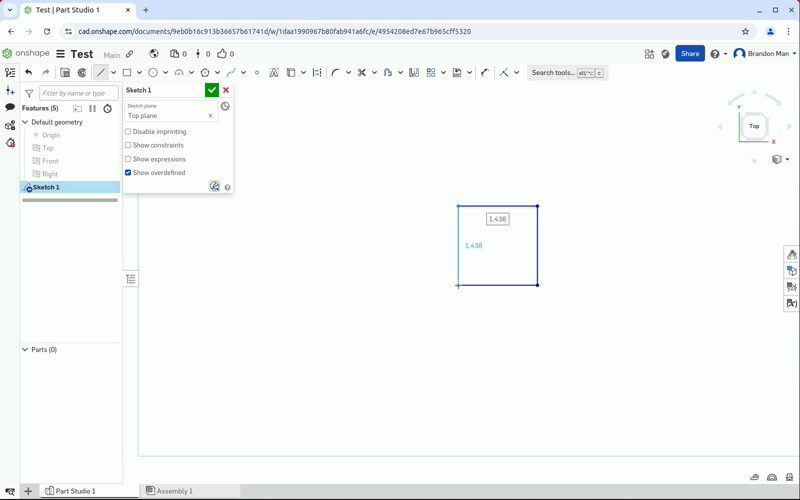
click(458, 285)
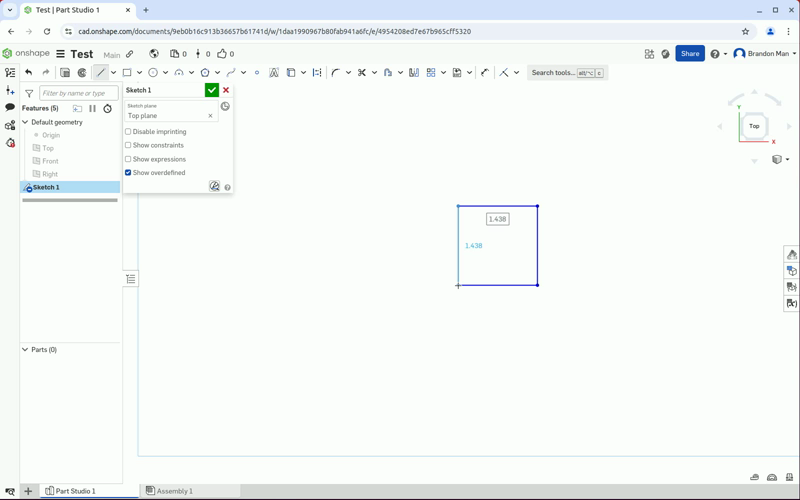
scroll(-6)
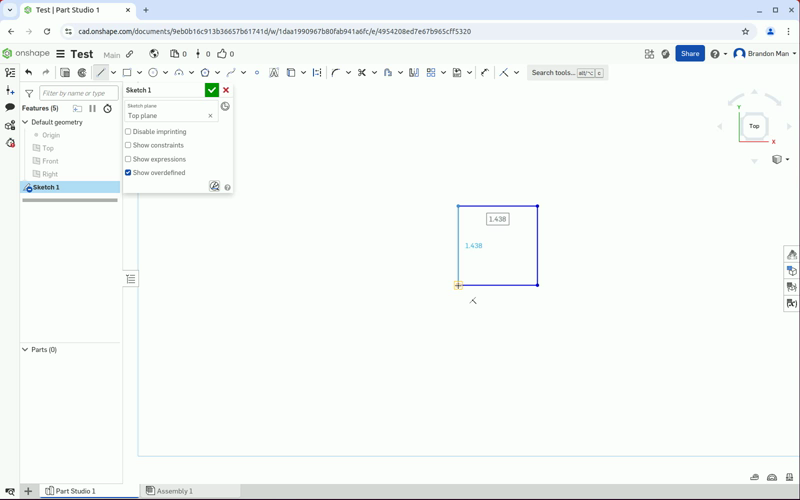
scroll(-6)
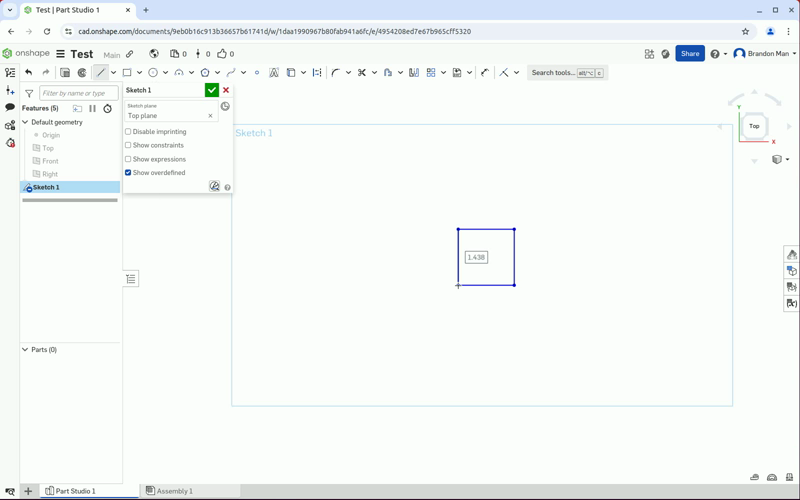
scroll(-6)
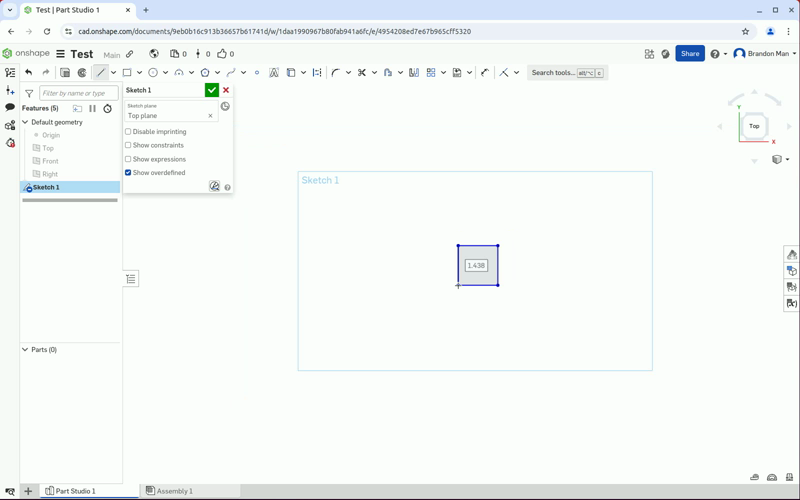
scroll(-6)
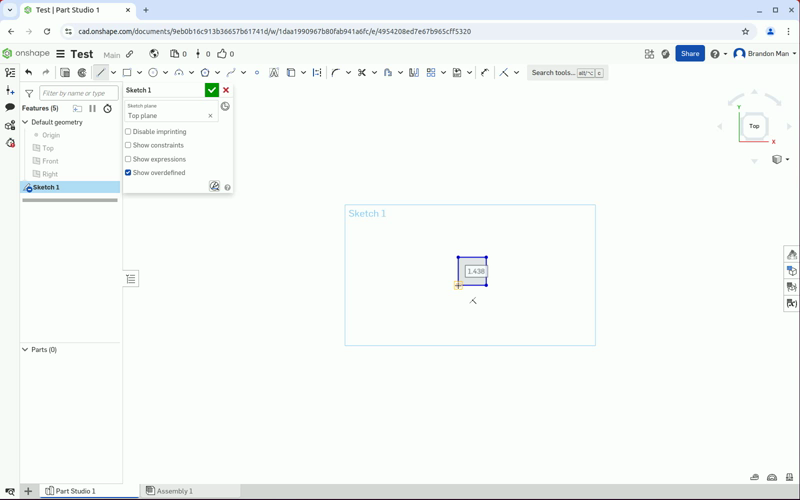
scroll(-6)
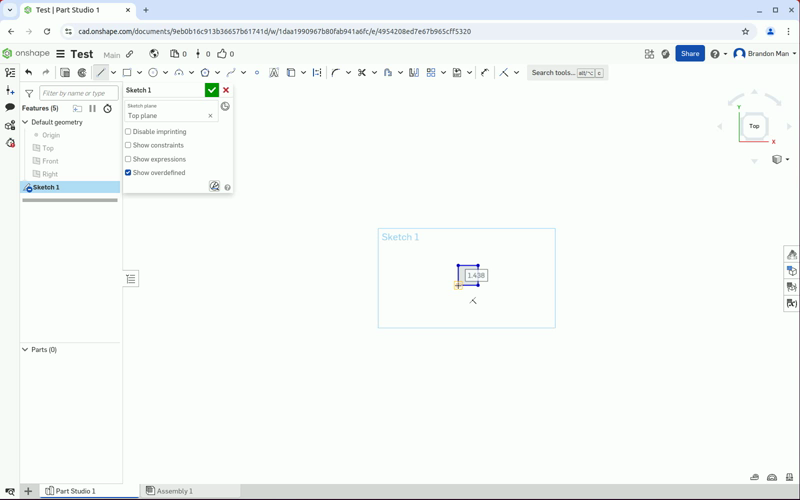
scroll(-6)
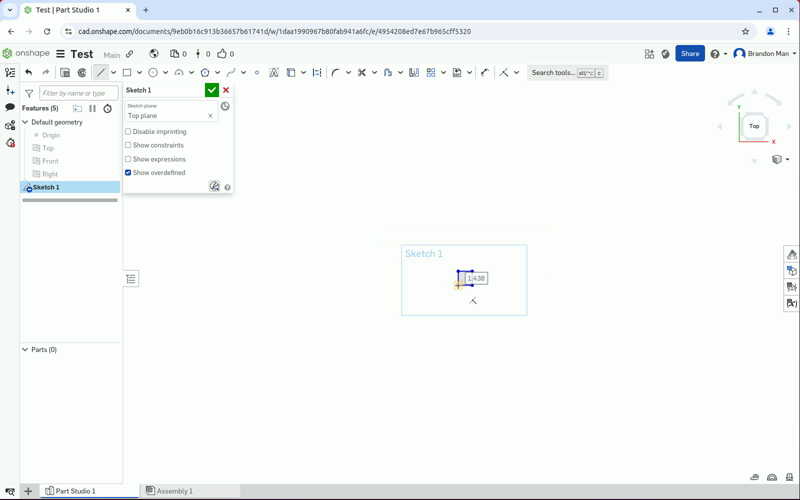
scroll(-6)
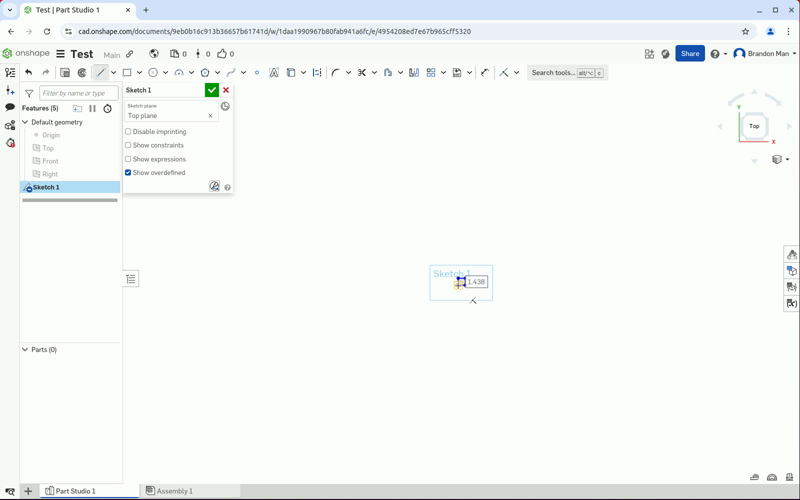
key(esc)
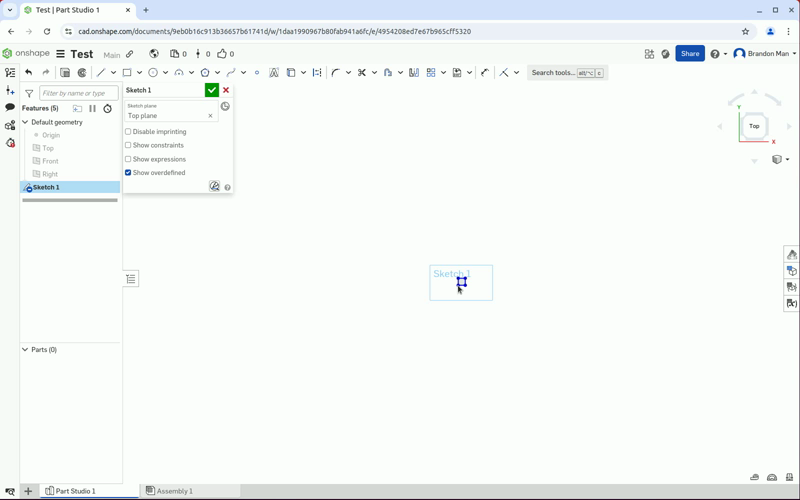
mouse_move(462, 284)
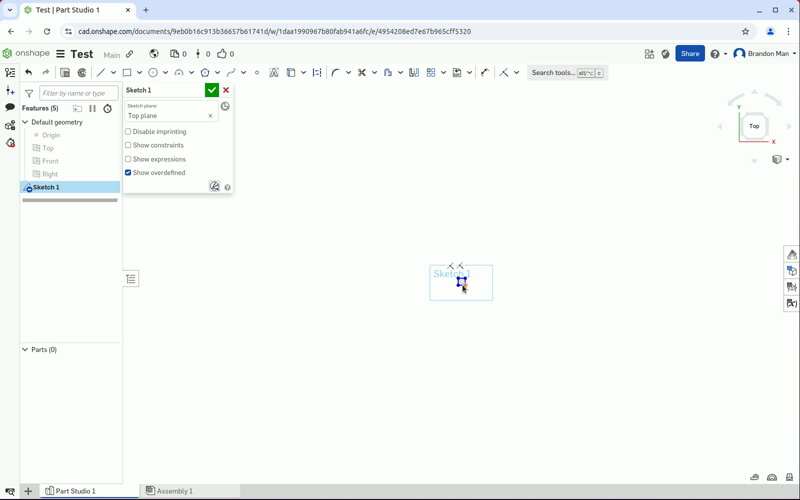
scroll(6)
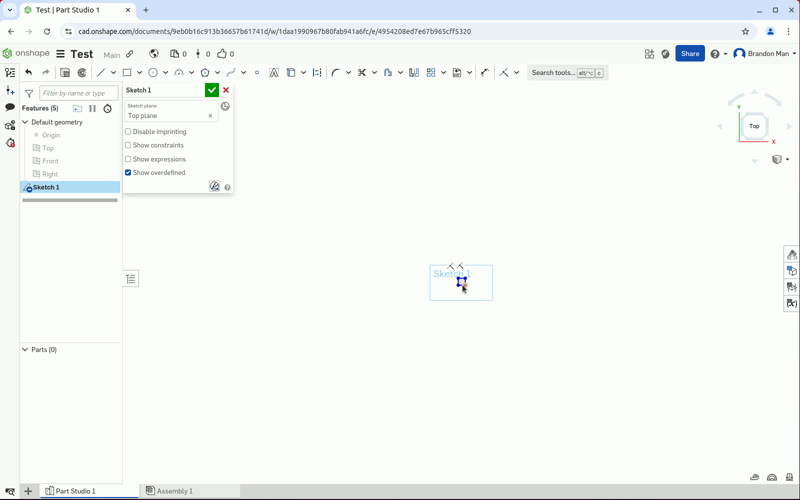
scroll(6)
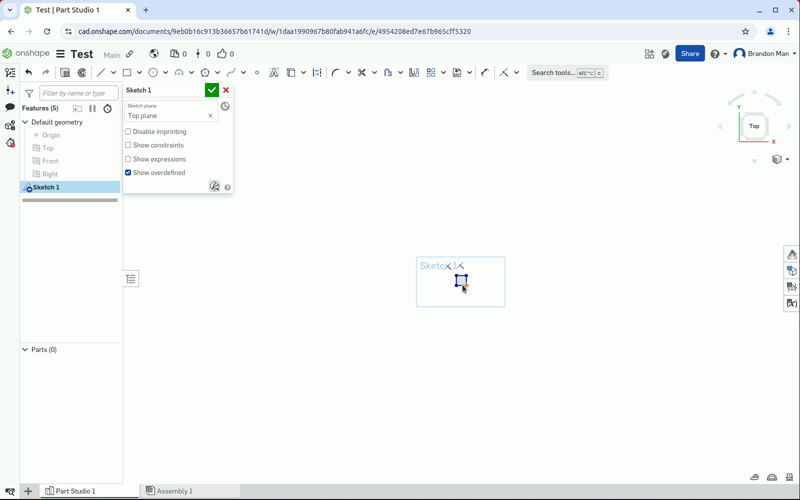
scroll(6)
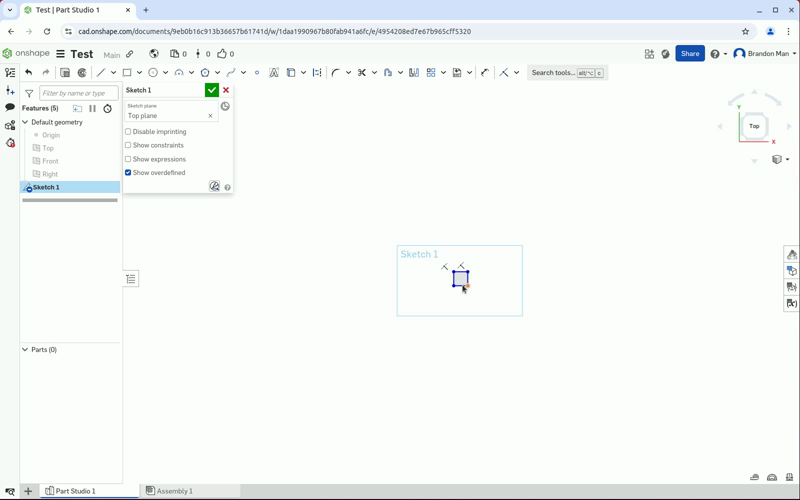
scroll(6)
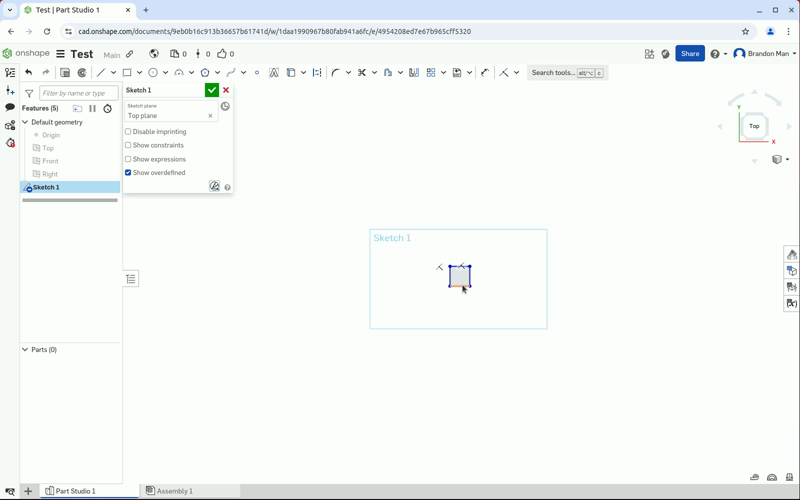
scroll(6)
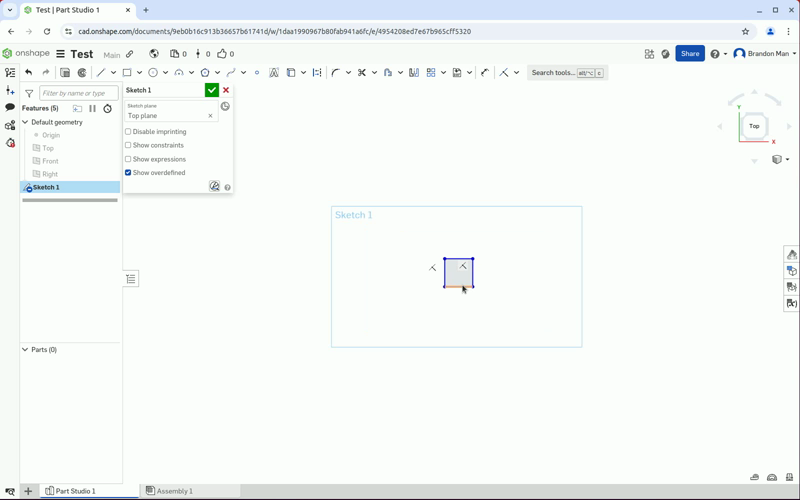
scroll(6)
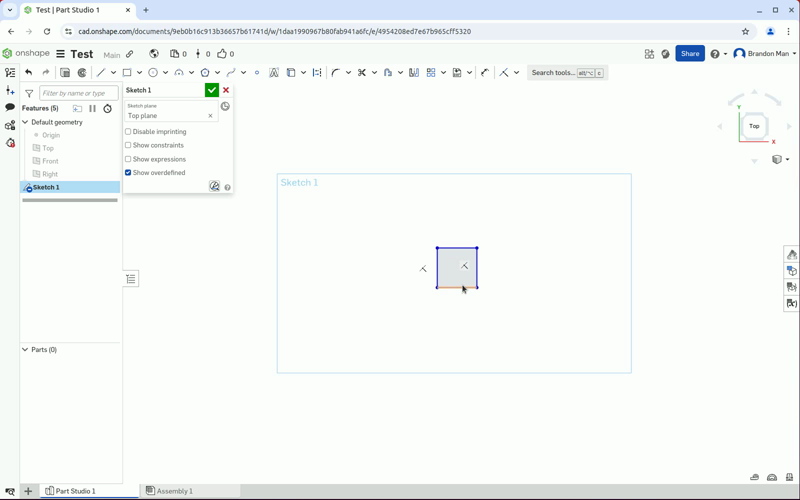
scroll(6)
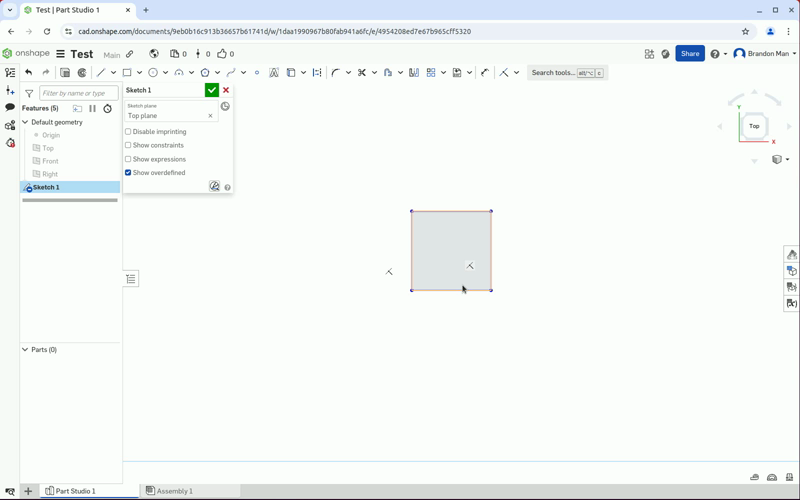
click(462, 284)
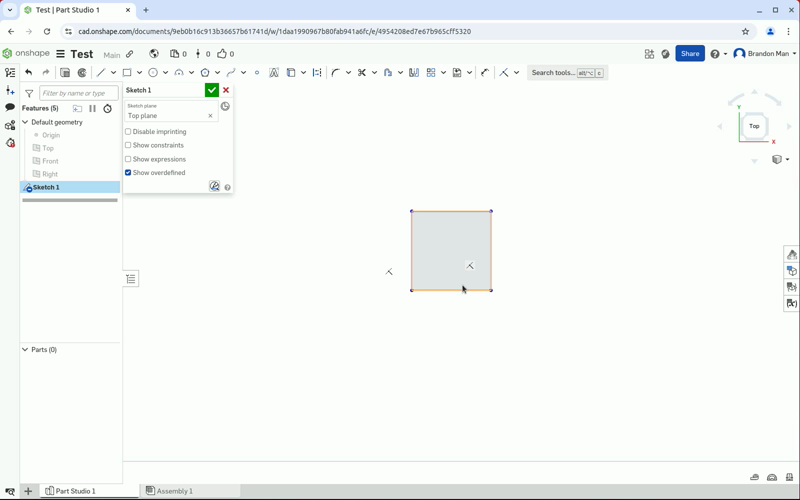
scroll(-6)
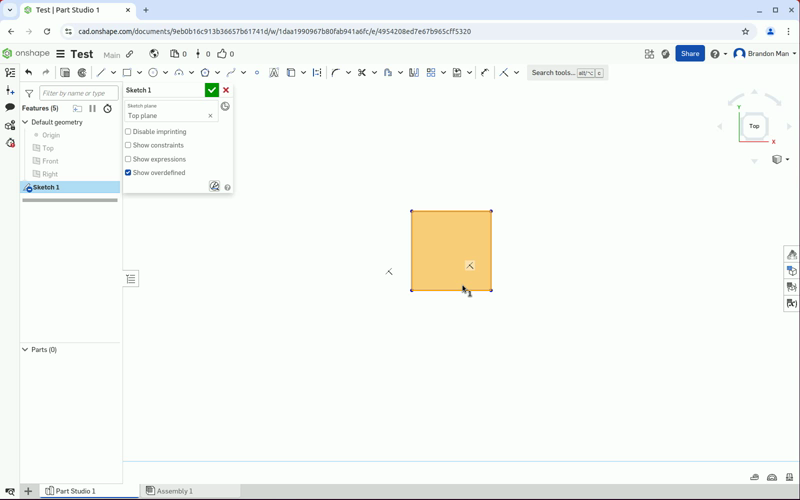
scroll(-6)
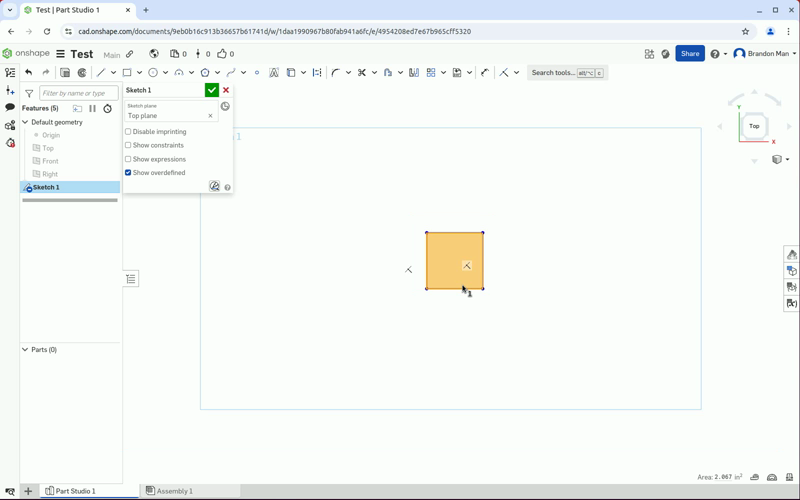
scroll(-6)
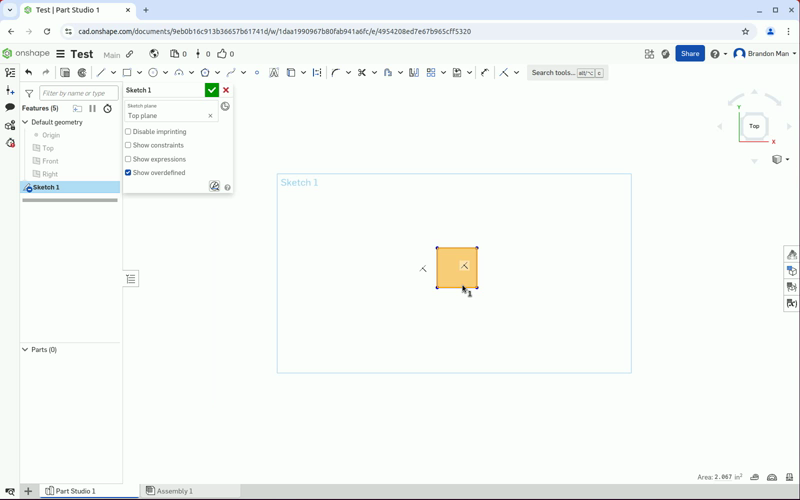
scroll(-6)
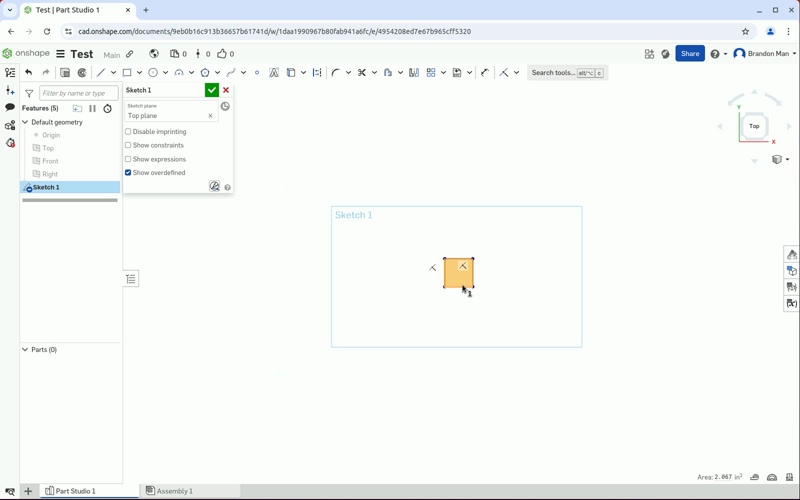
scroll(-6)
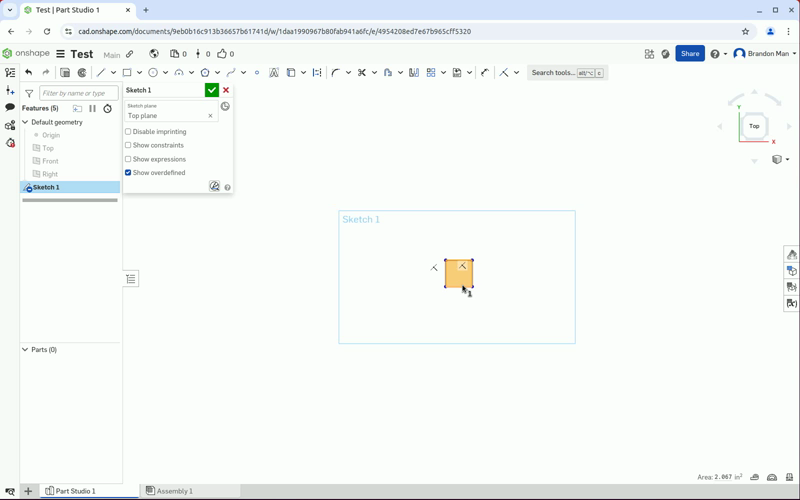
scroll(-6)
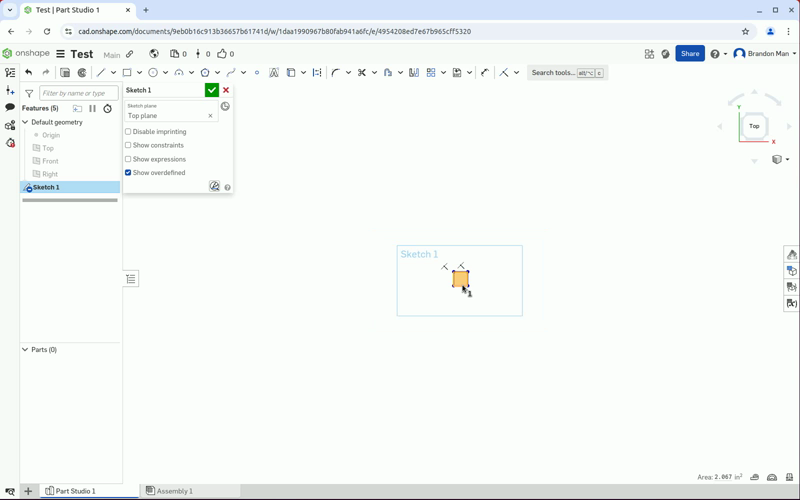
scroll(-6)
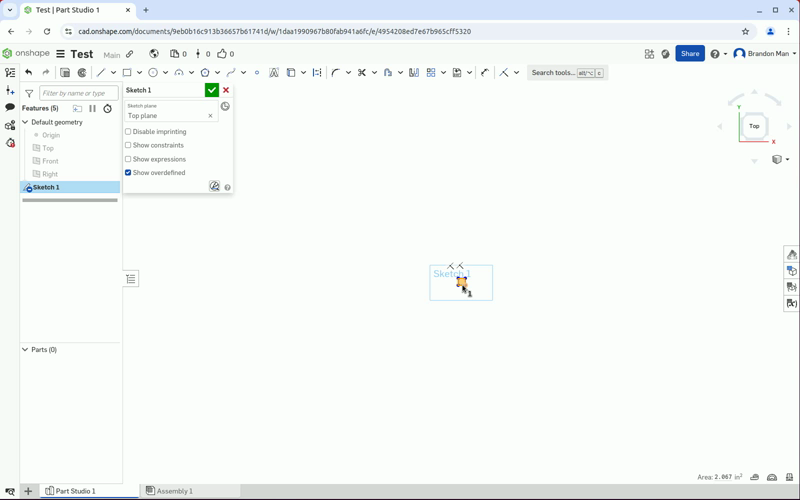
mouse_move(73, 352)
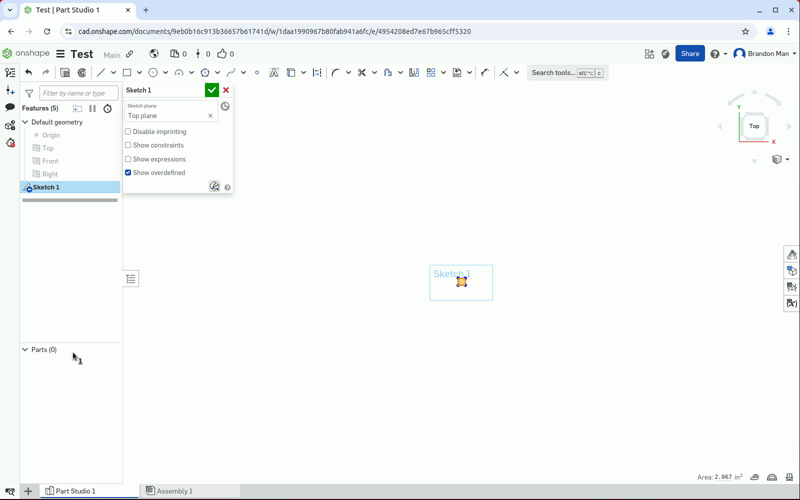
key(shift+y)
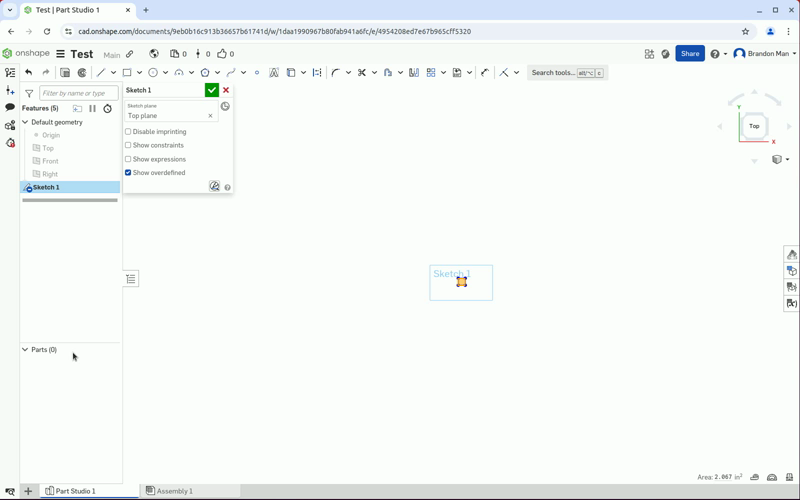
key(shift+e)
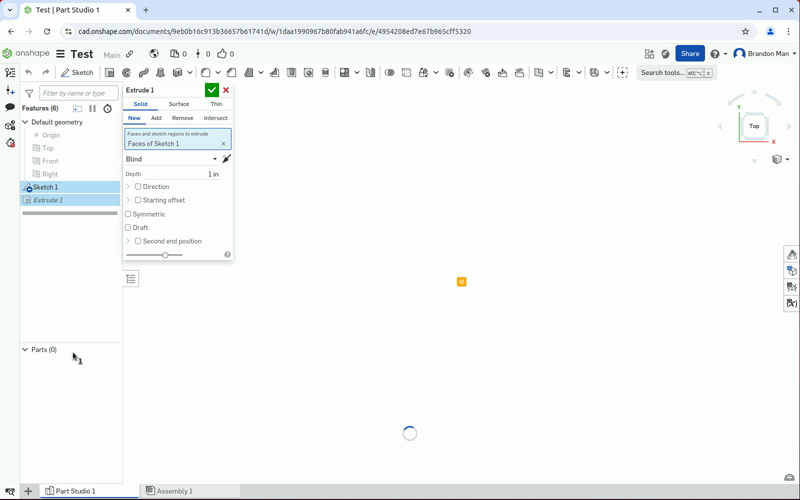
mouse_move(143, 106)
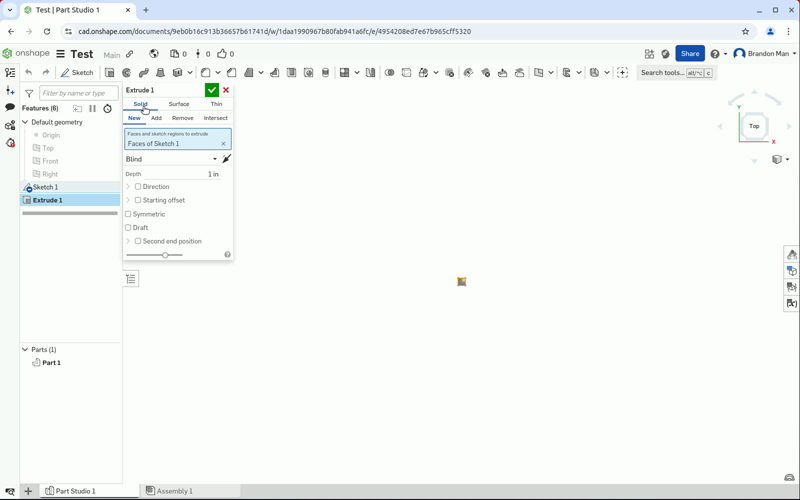
click(143, 106)
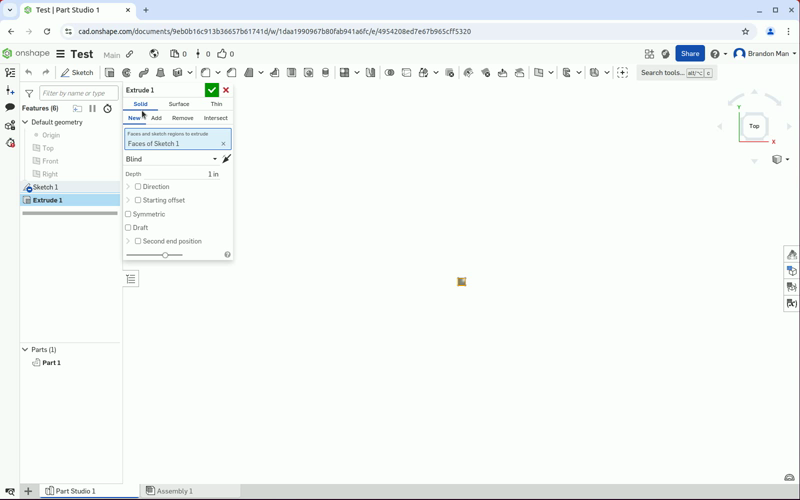
mouse_move(137, 120)
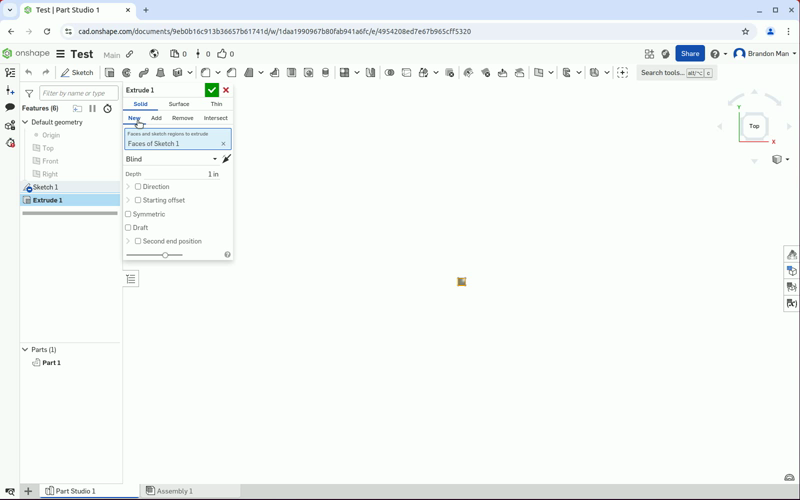
click(137, 120)
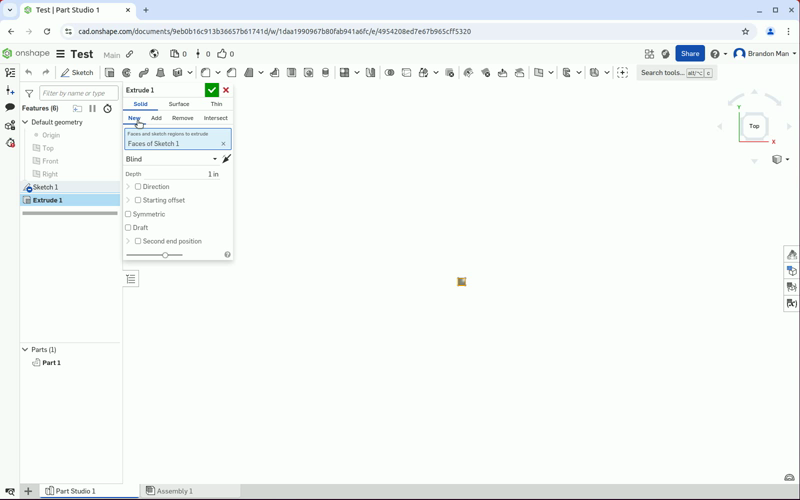
key(tab, 4)
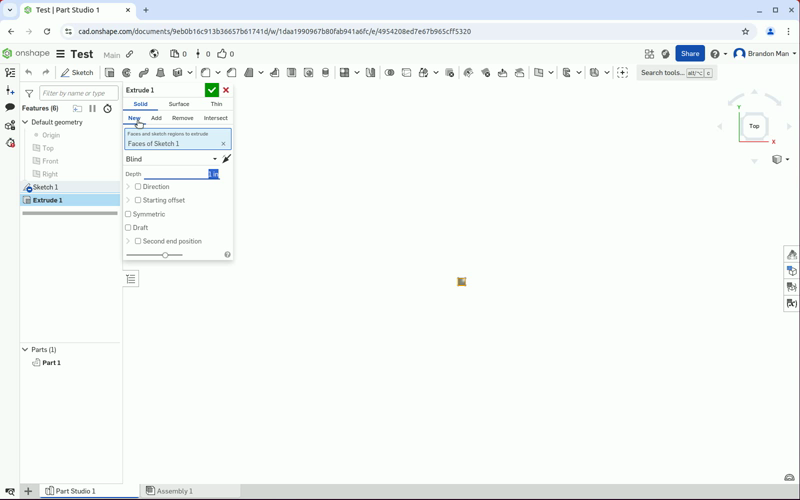
text(23.108)
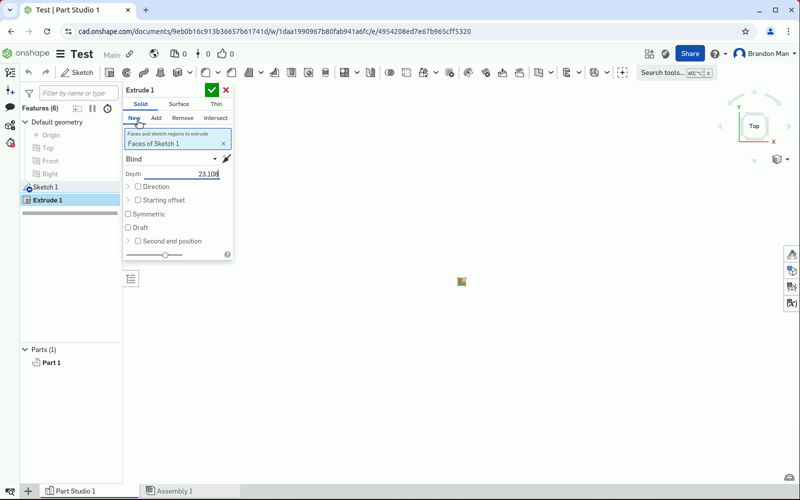
key(enter)
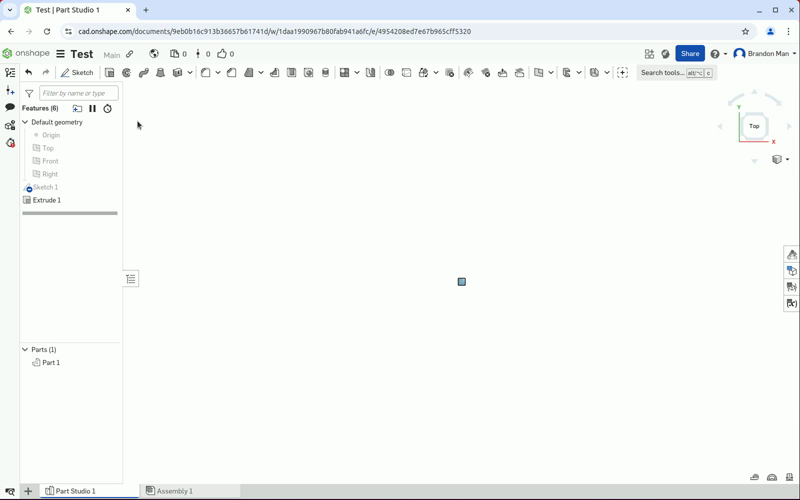
key(shift+h)
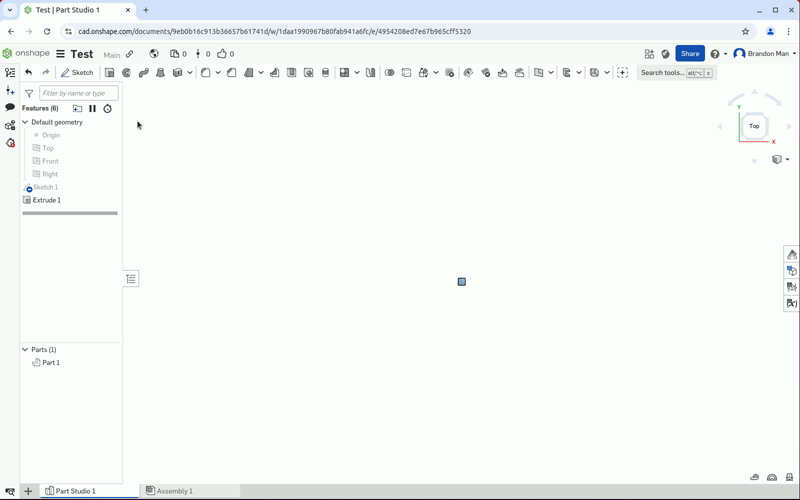
key(shift+h)
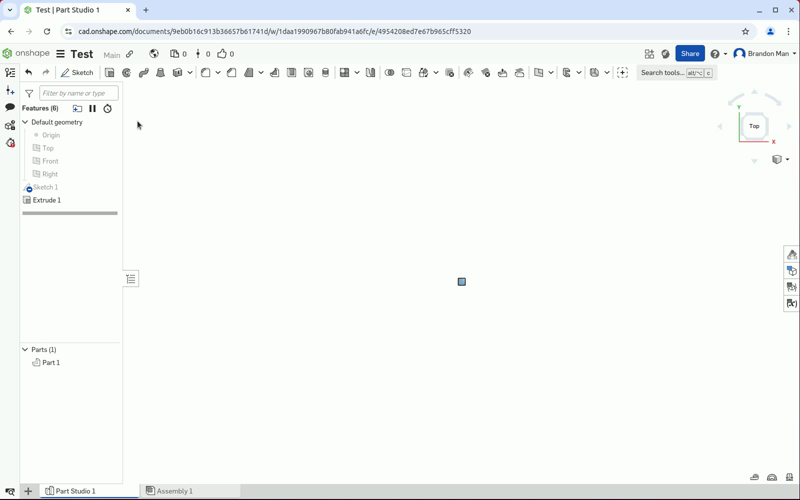
mouse_move(73, 189)
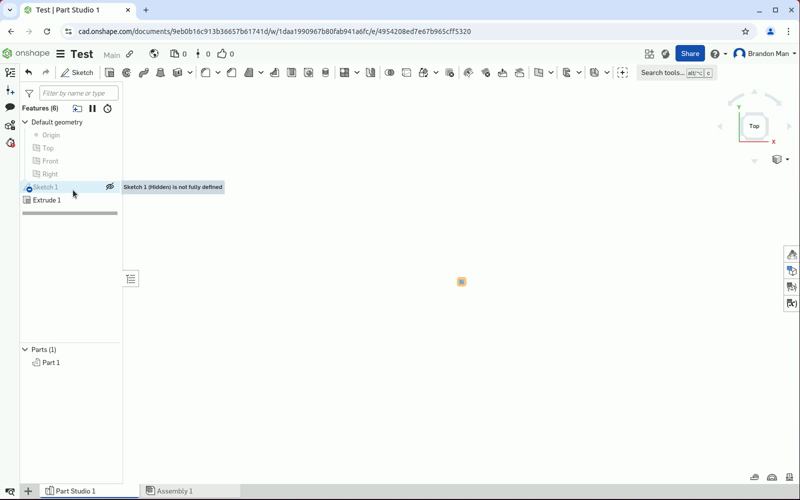
click(73, 189)
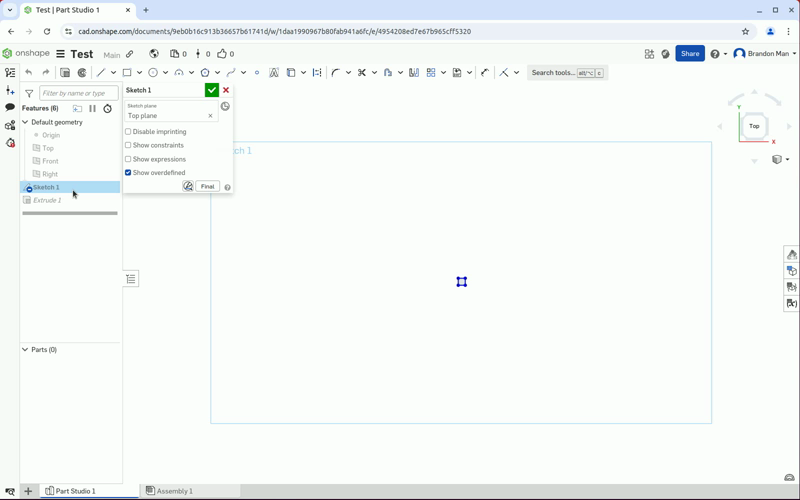
mouse_move(229, 92)
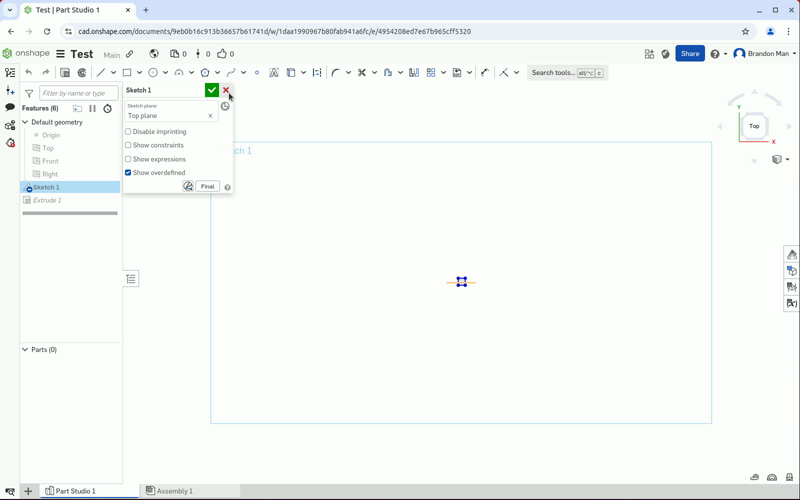
click(229, 92)
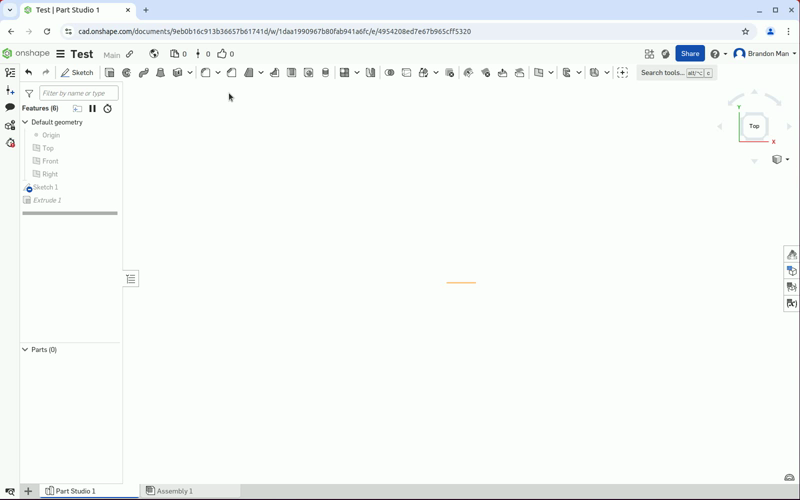
mouse_move(73, 352)
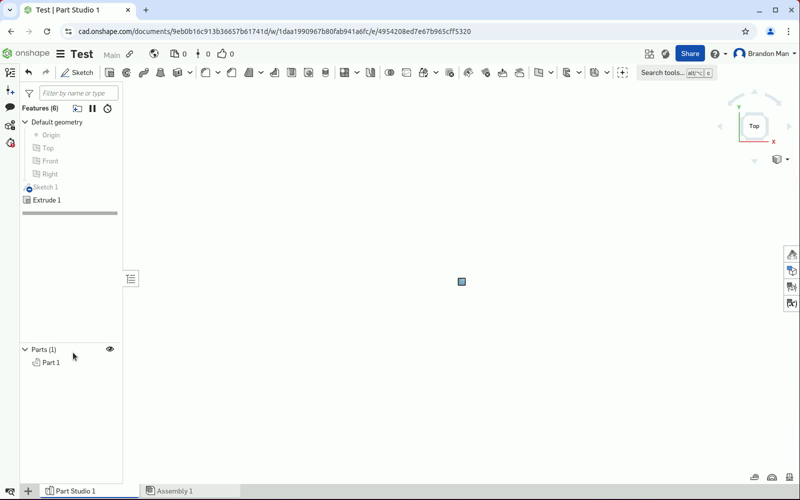
key(y)
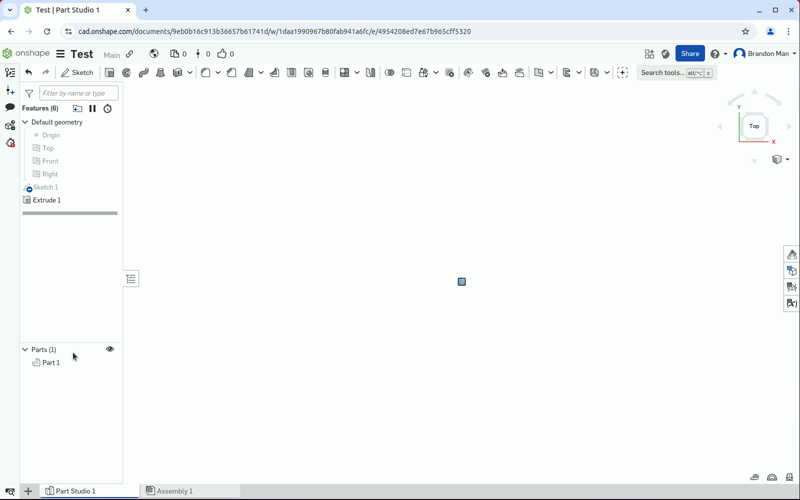
key(shift+p)
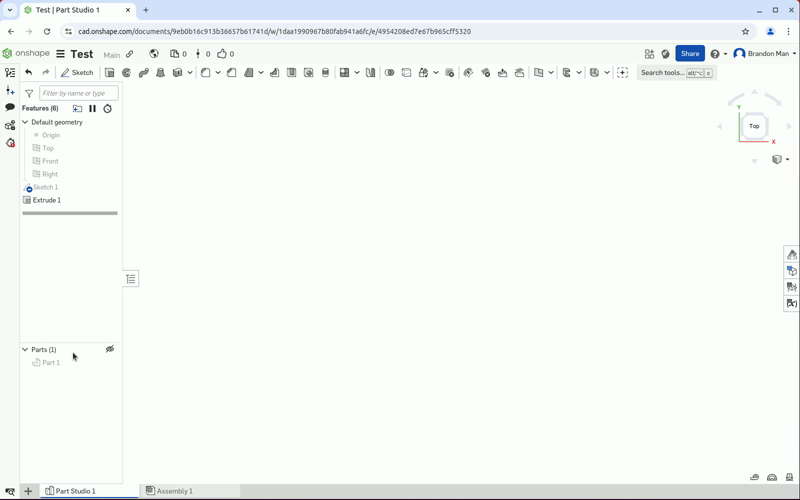
key(space)
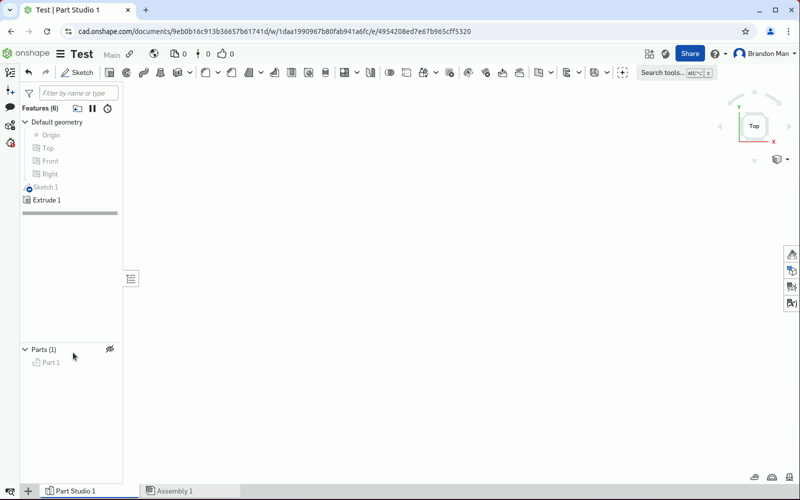
key_down(shift)
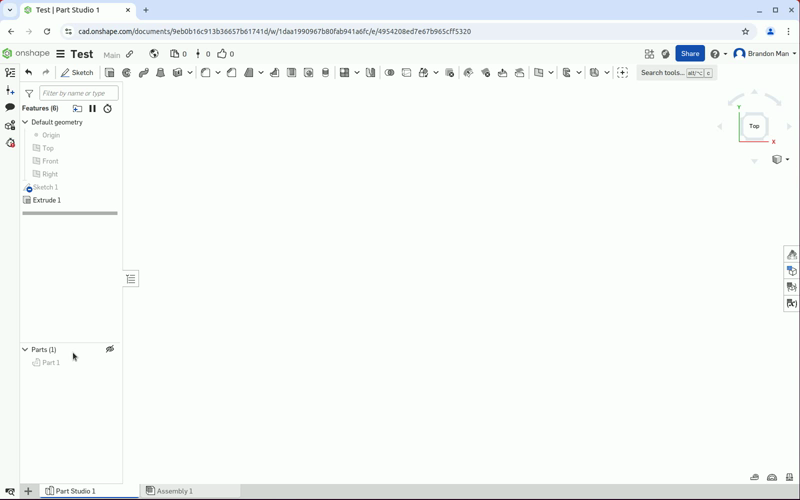
key(up)
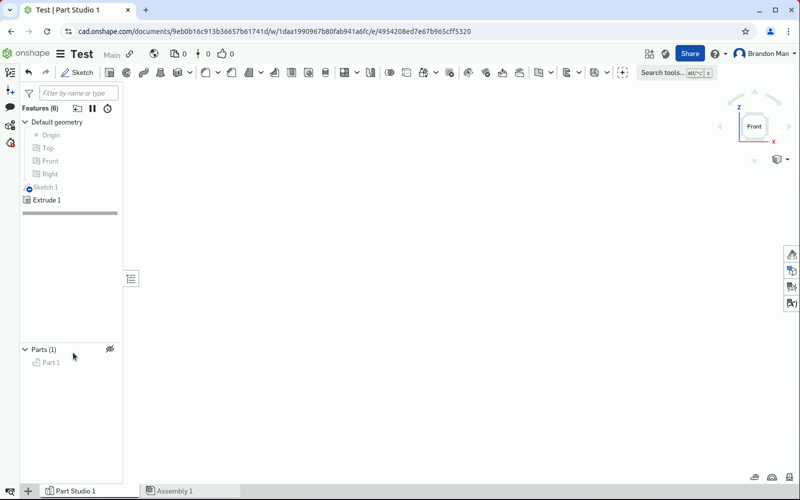
key_up(shift)
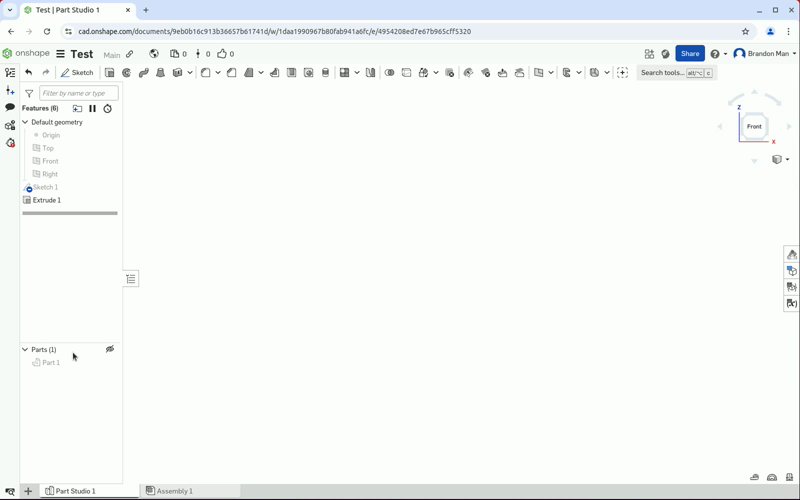
mouse_move(73, 352)
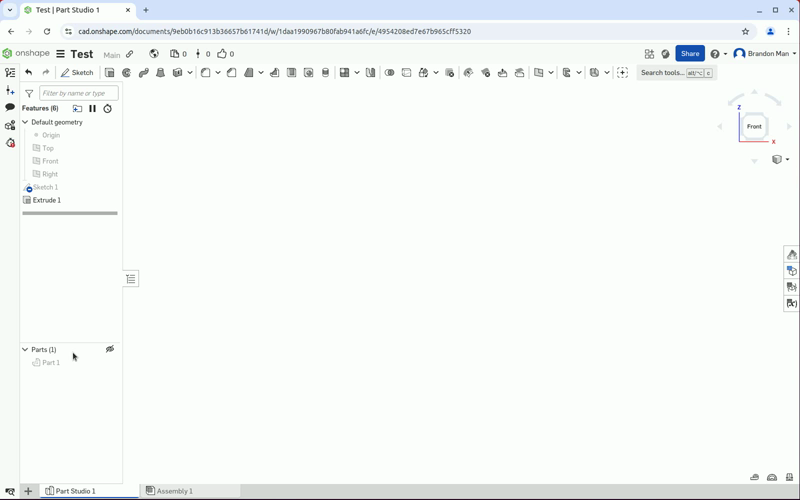
key(shift+y)
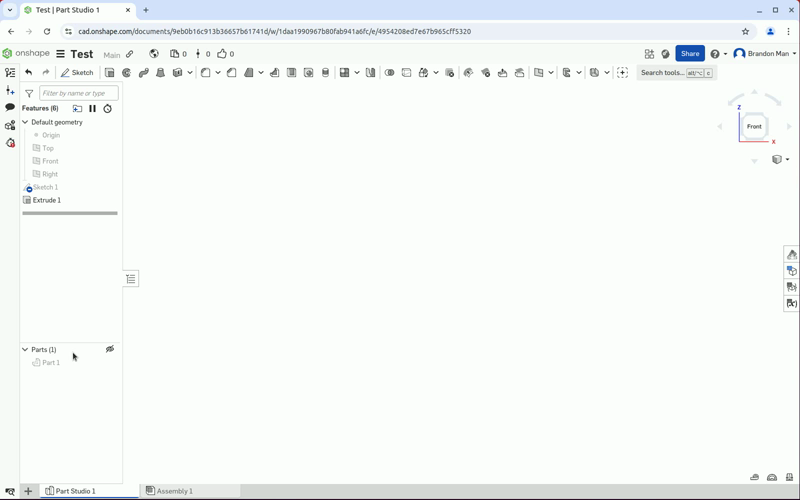
key(shift+s)
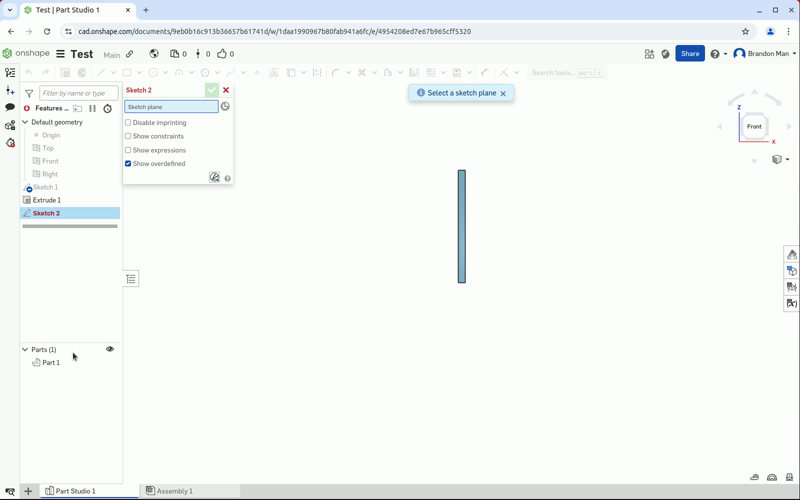
mouse_move(73, 163)
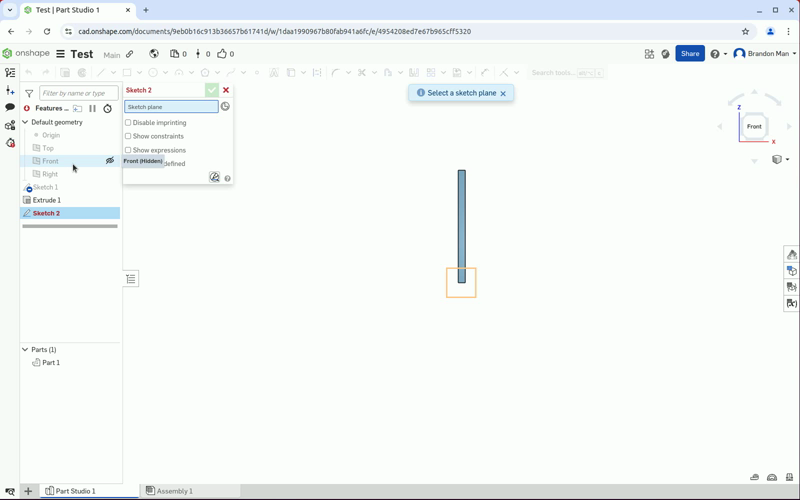
click(73, 163)
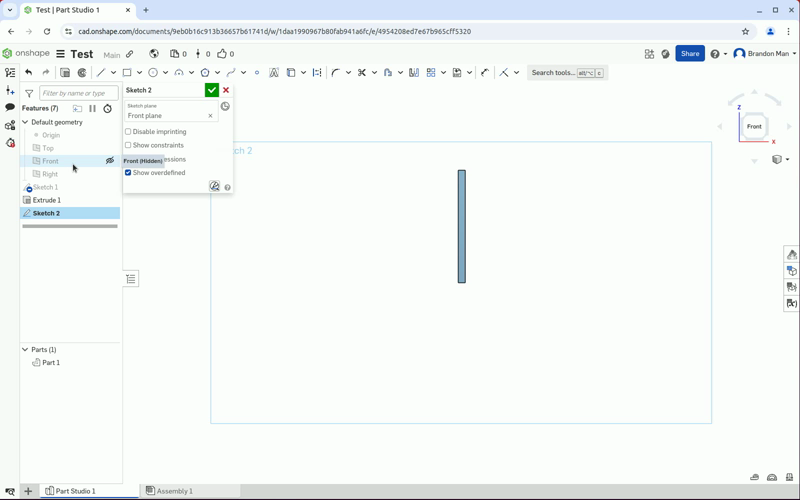
mouse_move(73, 352)
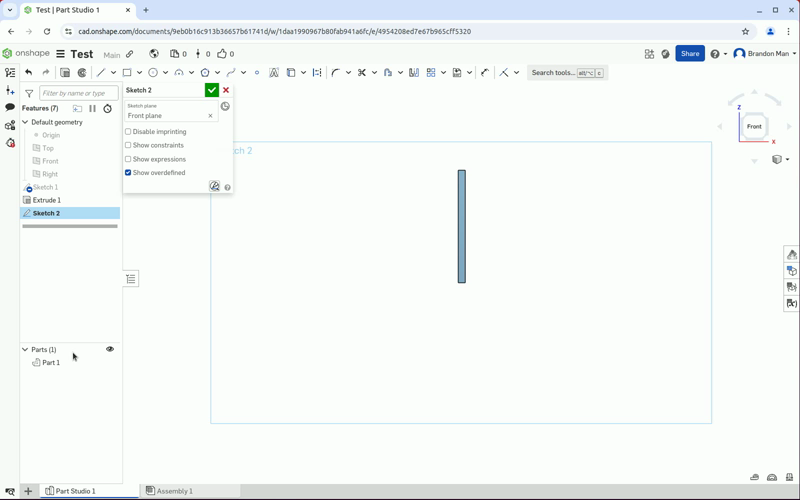
key(y)
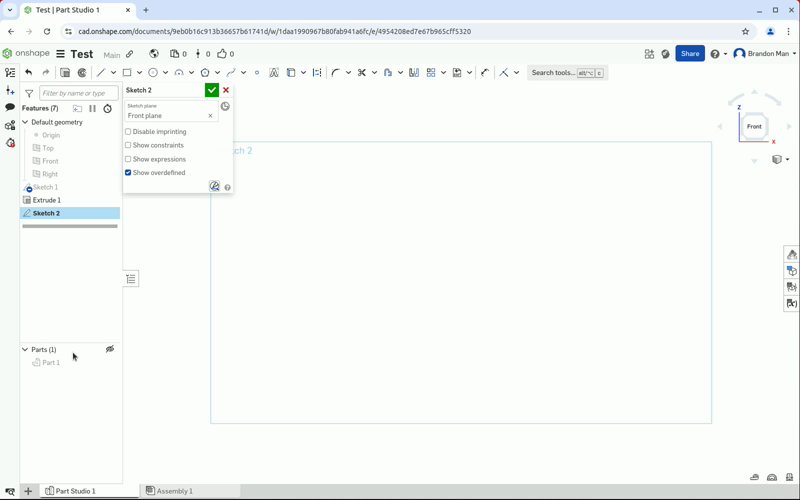
key(l)
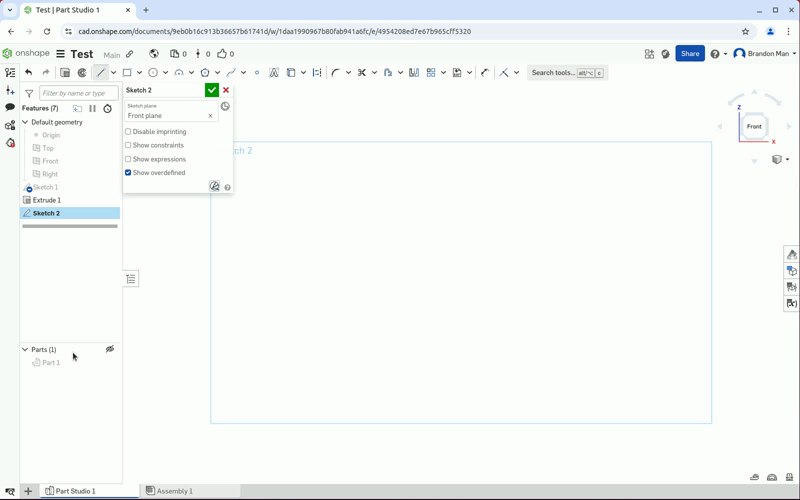
key_down(shift)
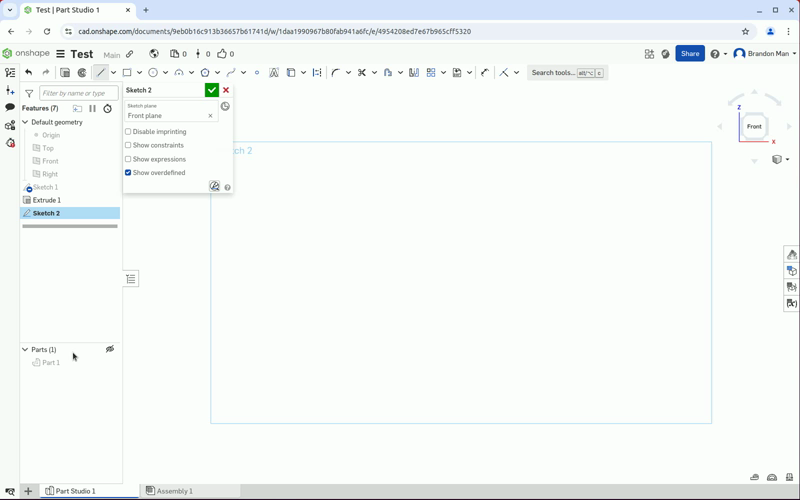
mouse_move(458, 187)
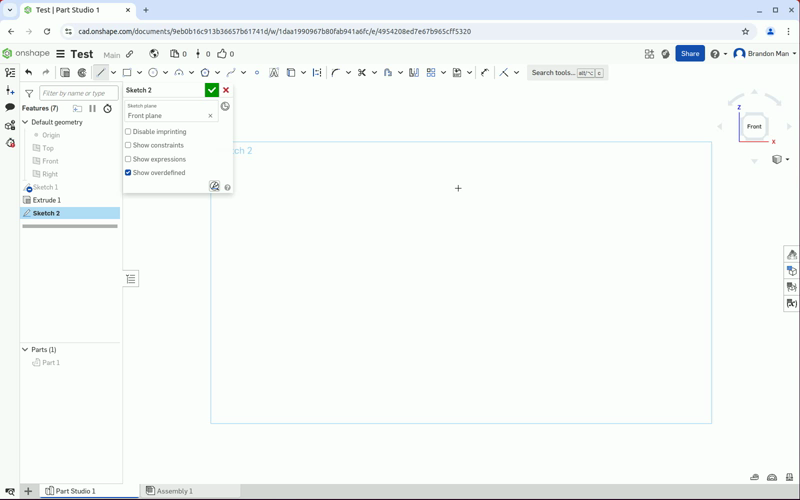
click(458, 187)
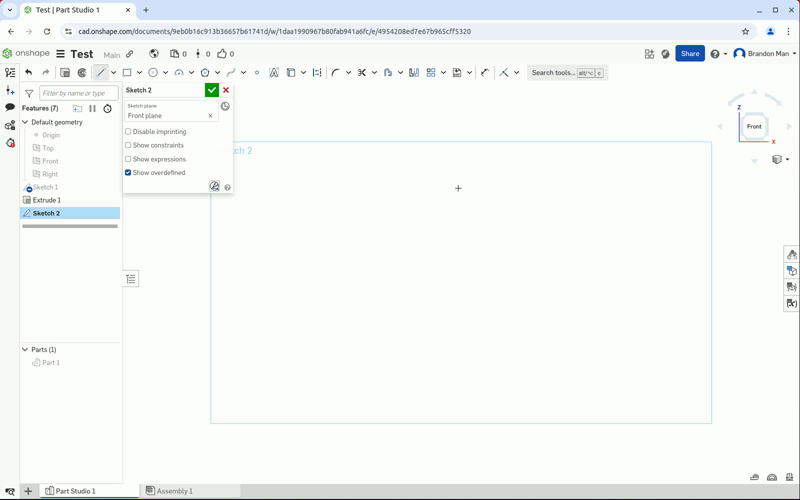
key_up(shift)
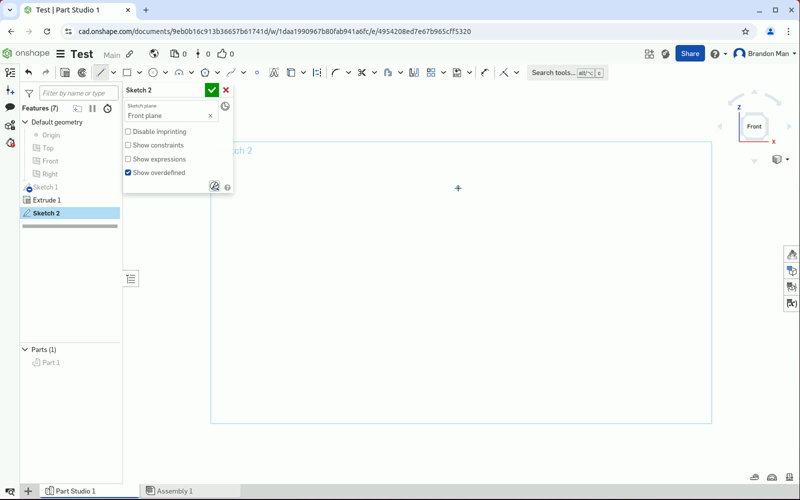
key_down(shift)
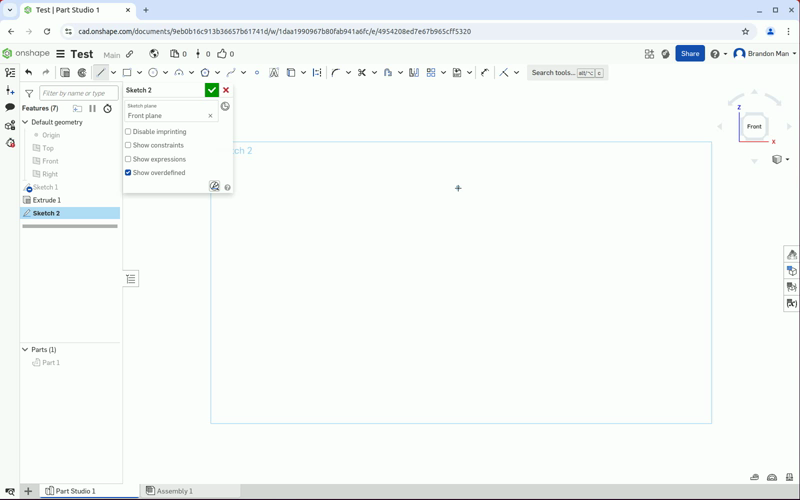
mouse_move(488, 187)
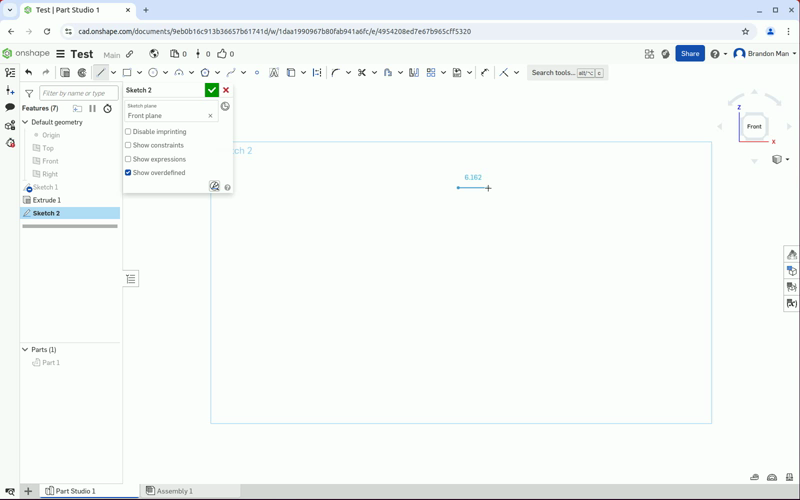
mouse_move(464, 184)
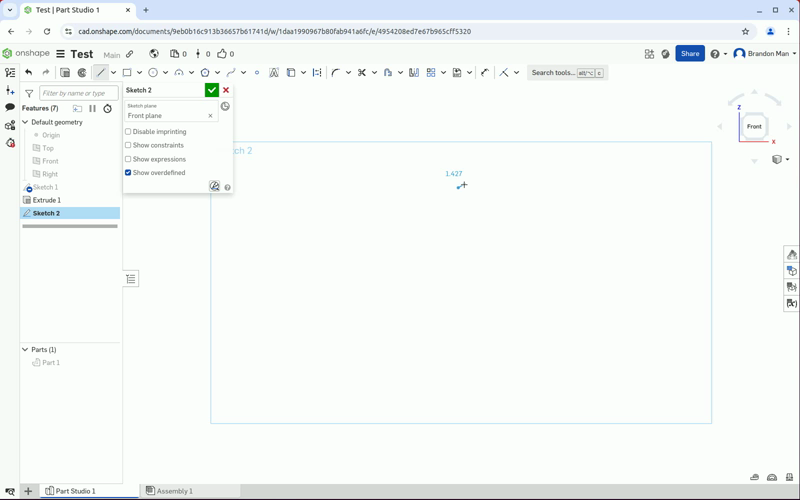
scroll(6)
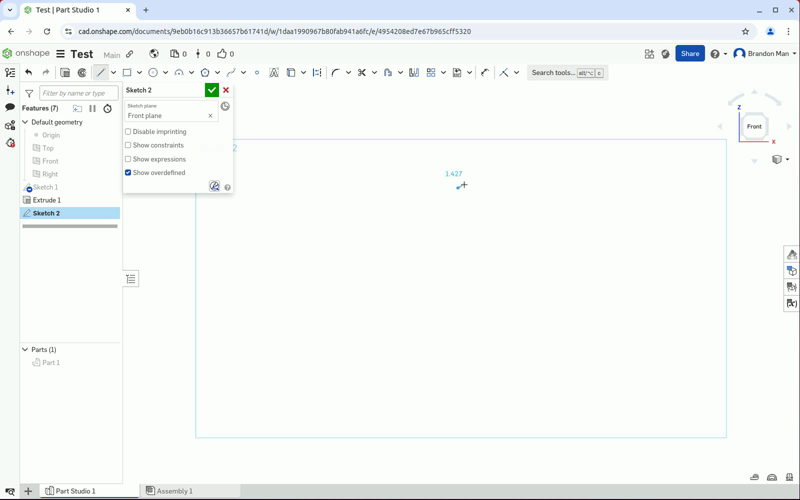
scroll(6)
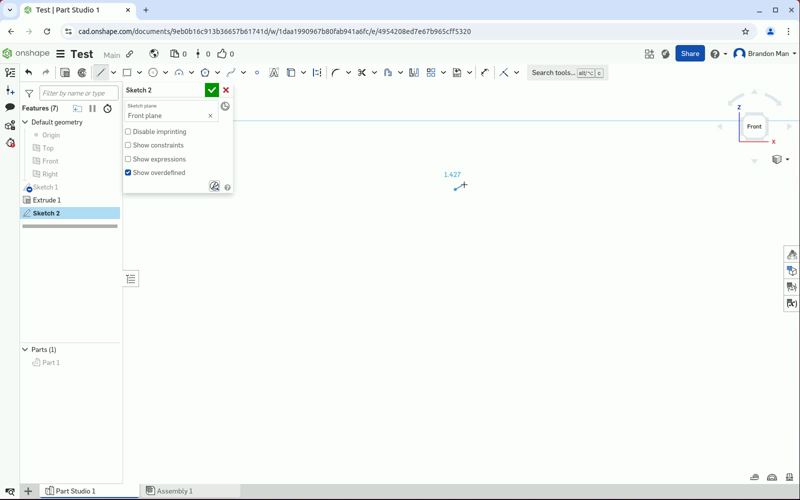
scroll(6)
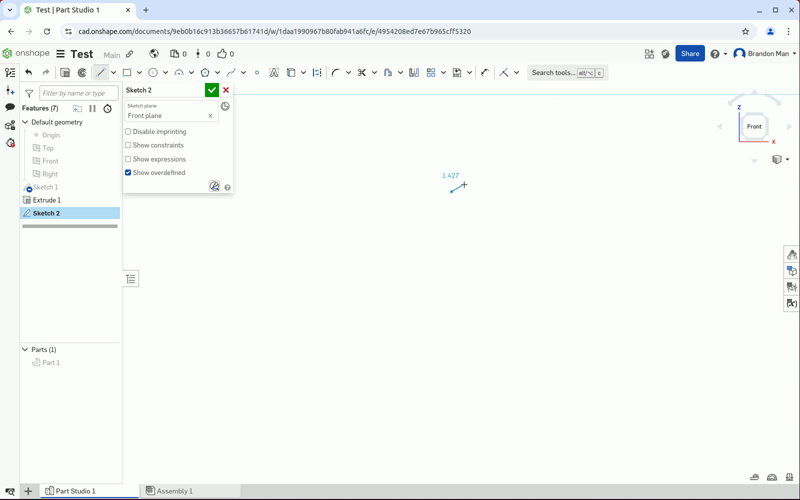
scroll(6)
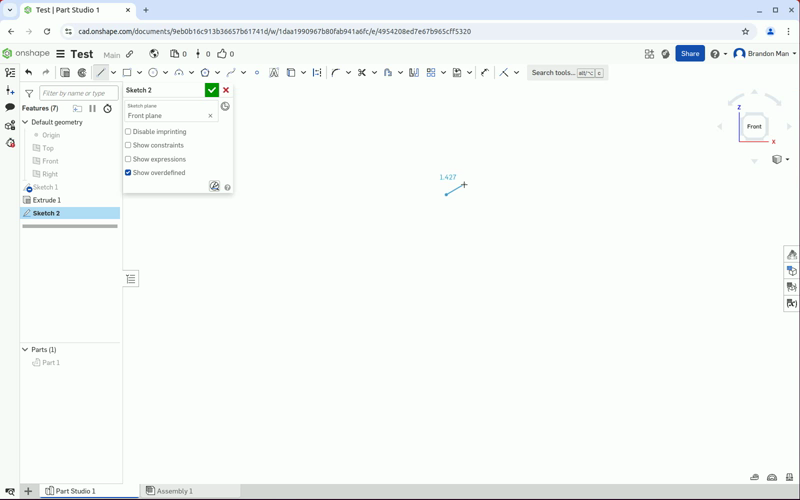
scroll(6)
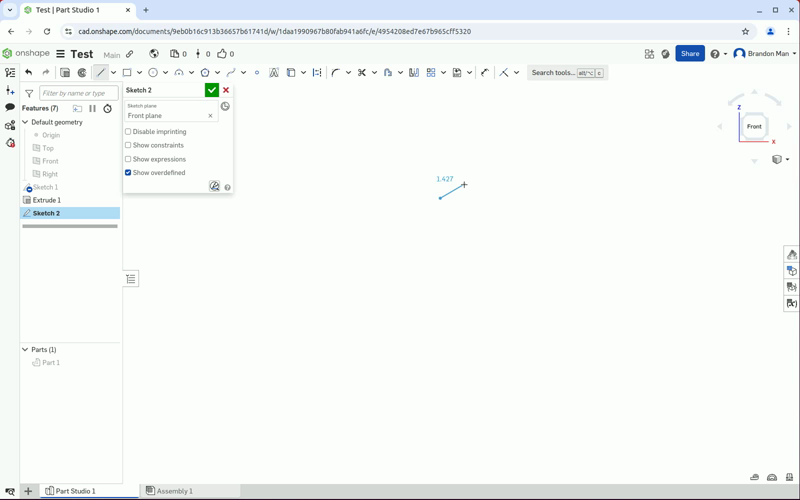
scroll(6)
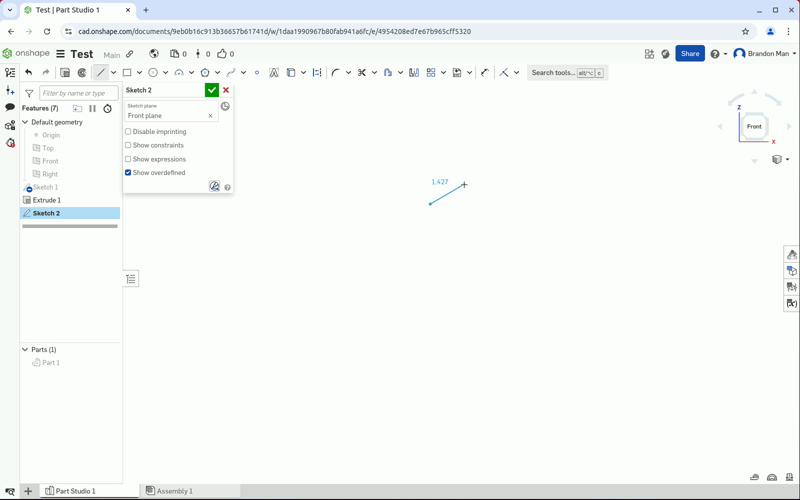
scroll(6)
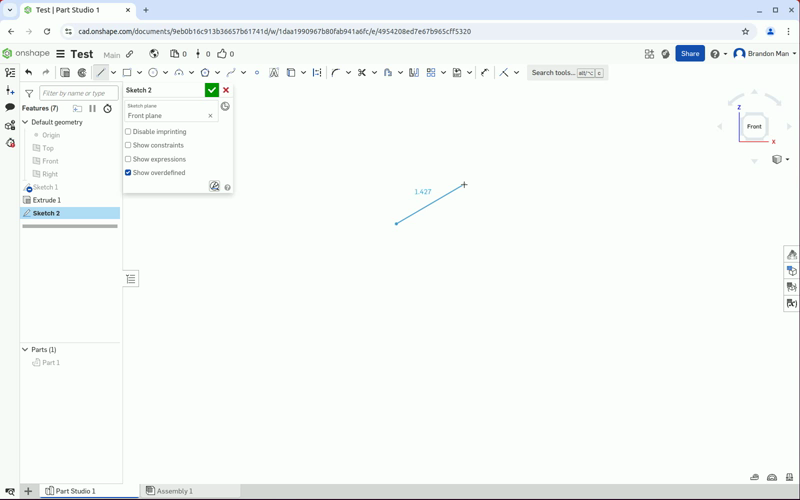
click(464, 184)
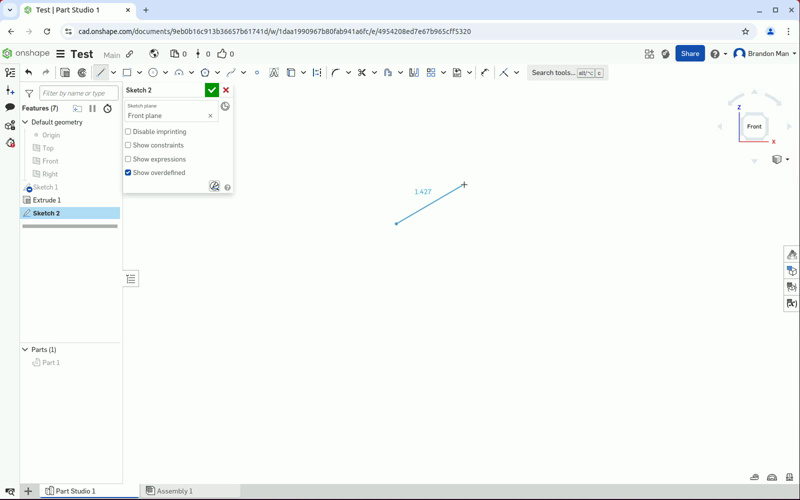
scroll(-6)
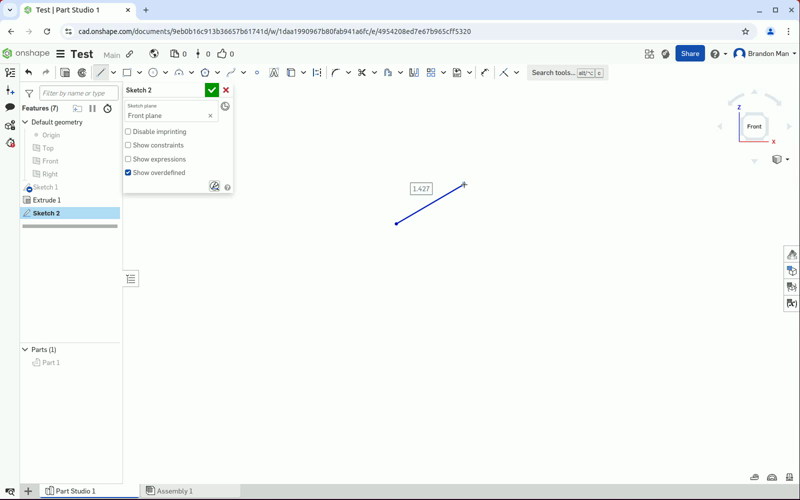
scroll(-6)
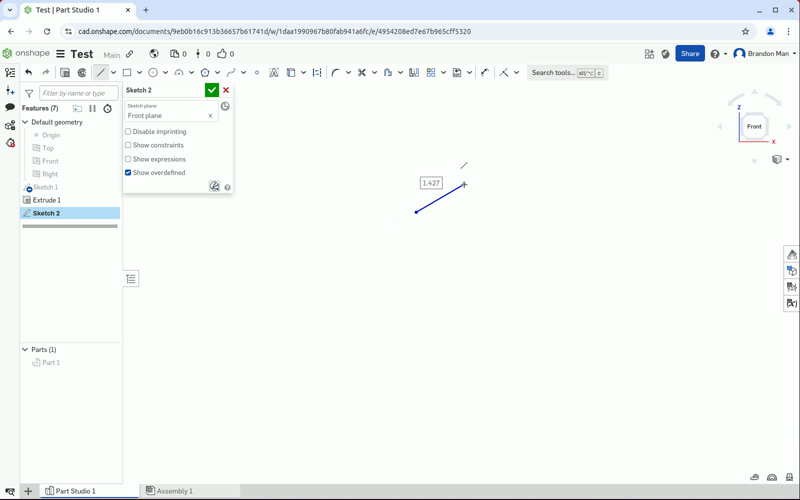
scroll(-6)
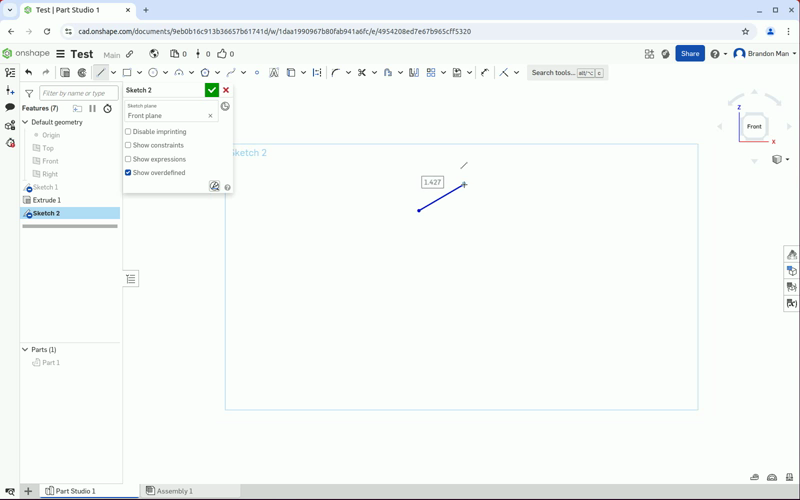
scroll(-6)
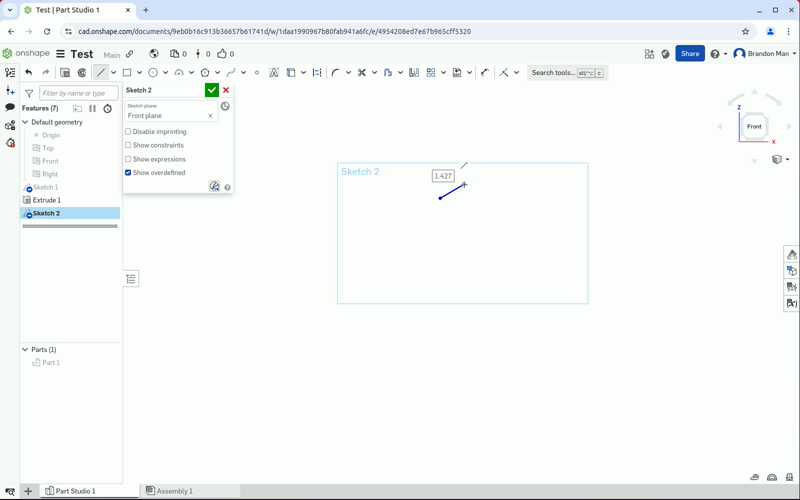
scroll(-6)
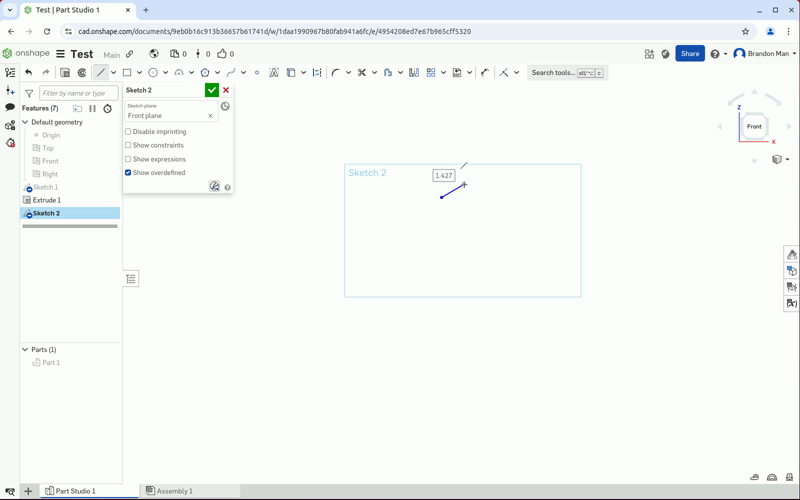
scroll(-6)
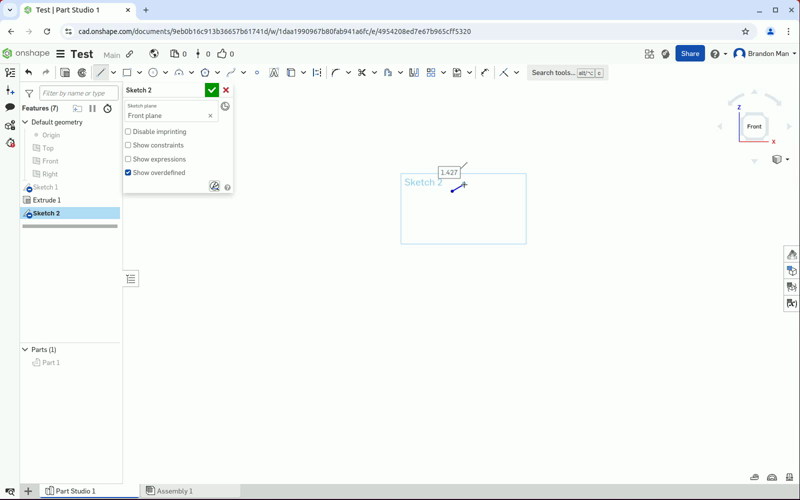
scroll(-6)
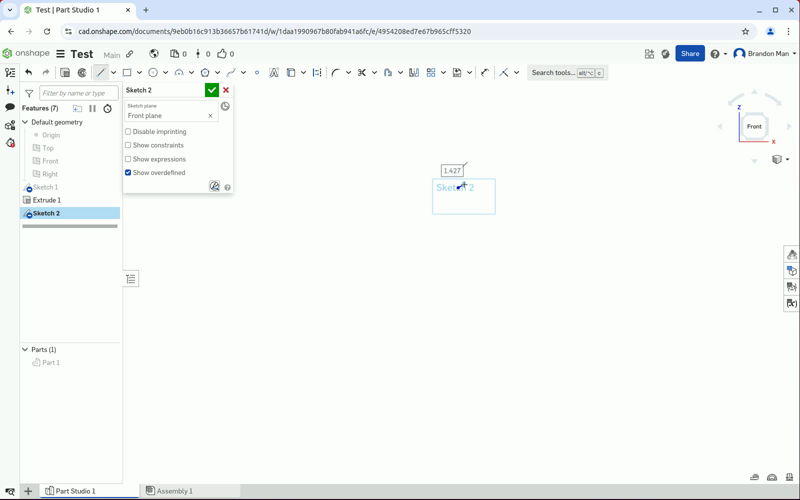
key_up(shift)
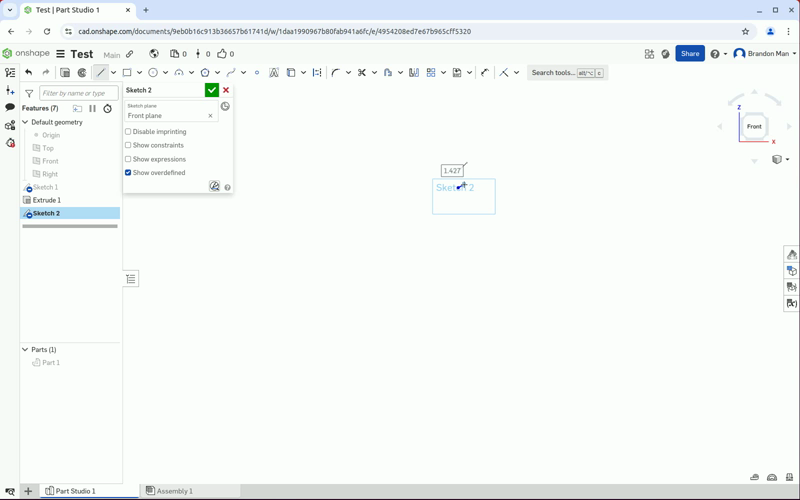
key_down(shift)
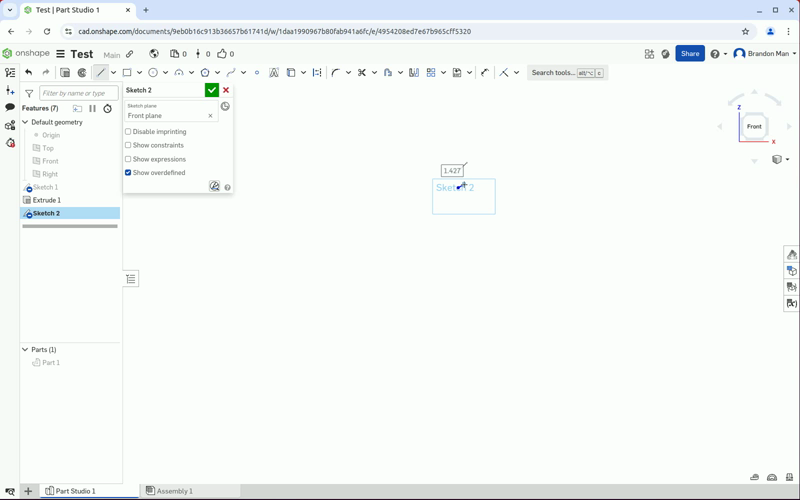
mouse_move(494, 184)
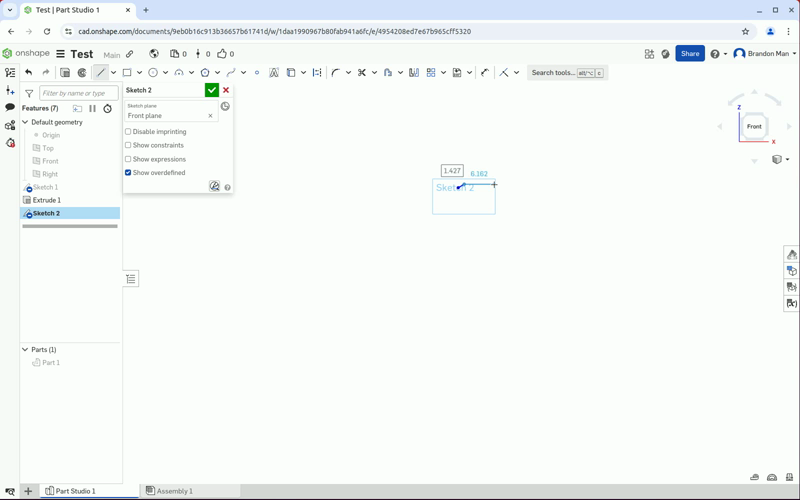
mouse_move(464, 169)
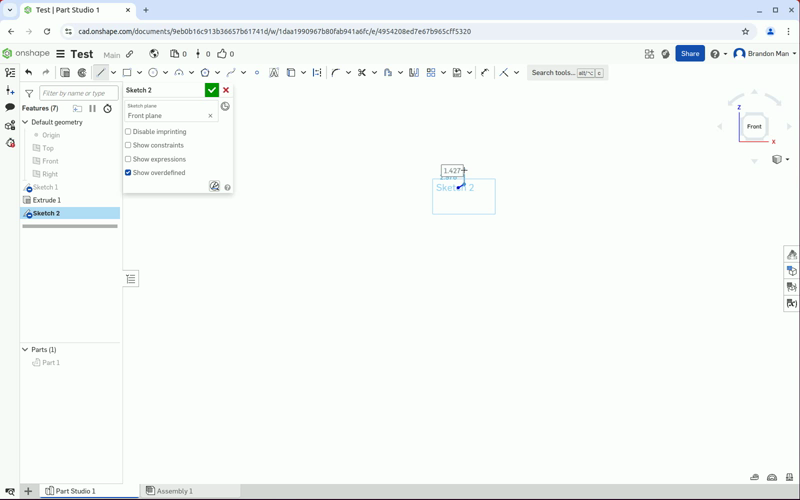
click(464, 169)
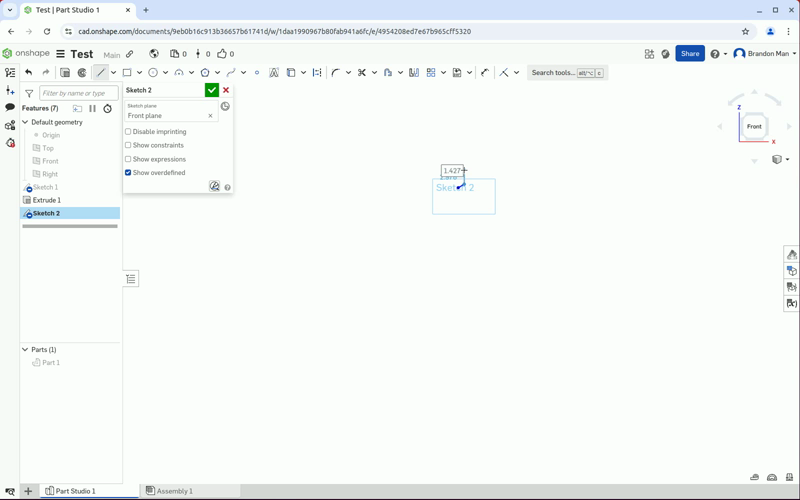
key_up(shift)
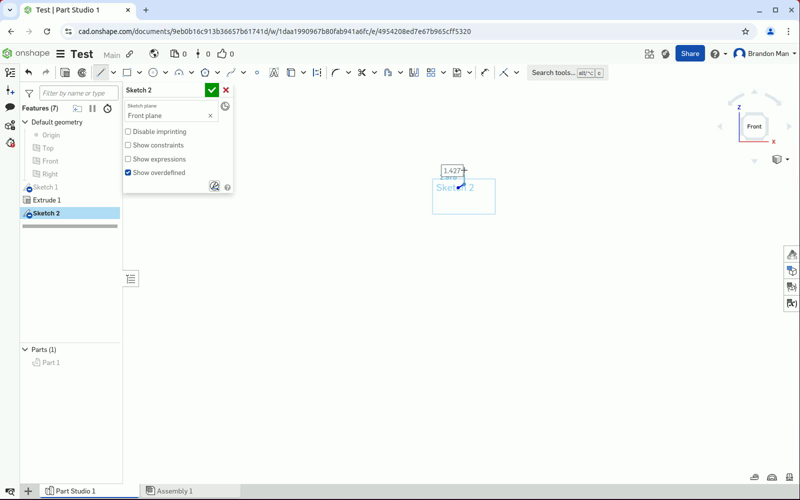
key_down(shift)
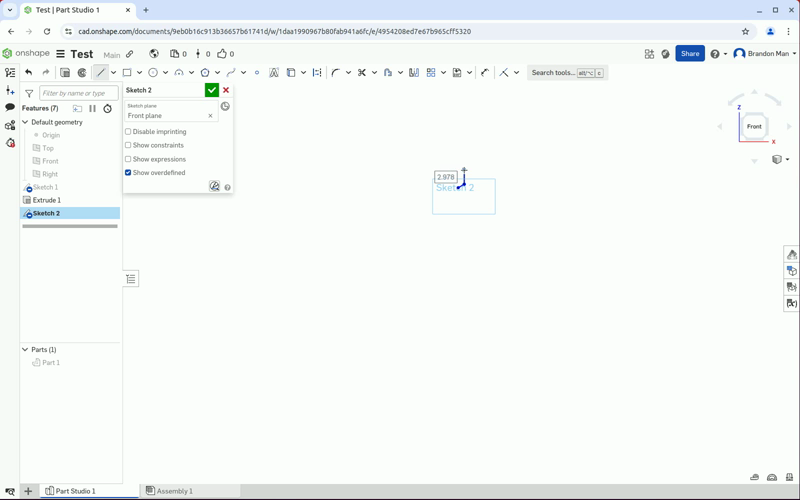
mouse_move(494, 169)
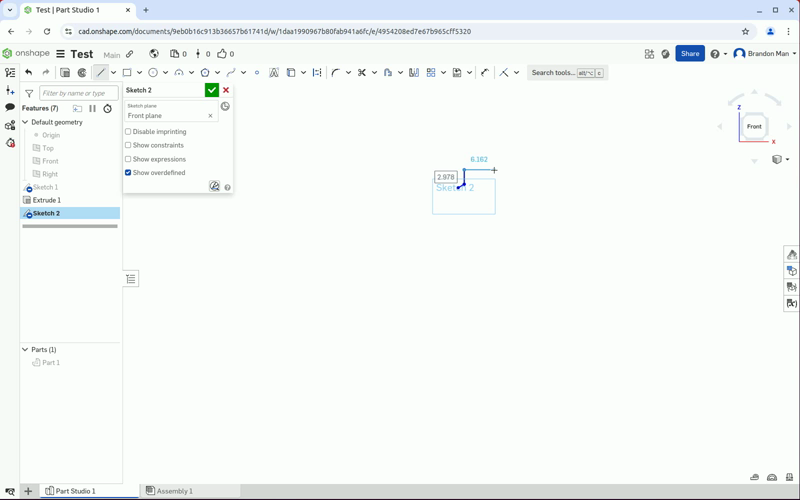
mouse_move(458, 169)
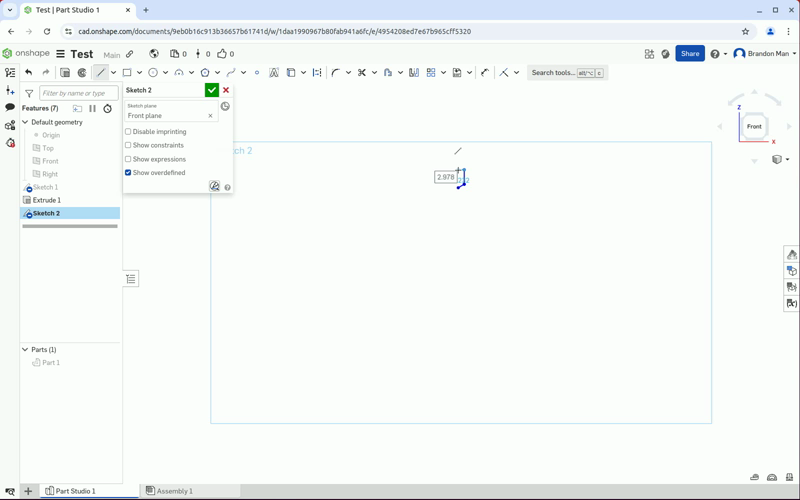
scroll(6)
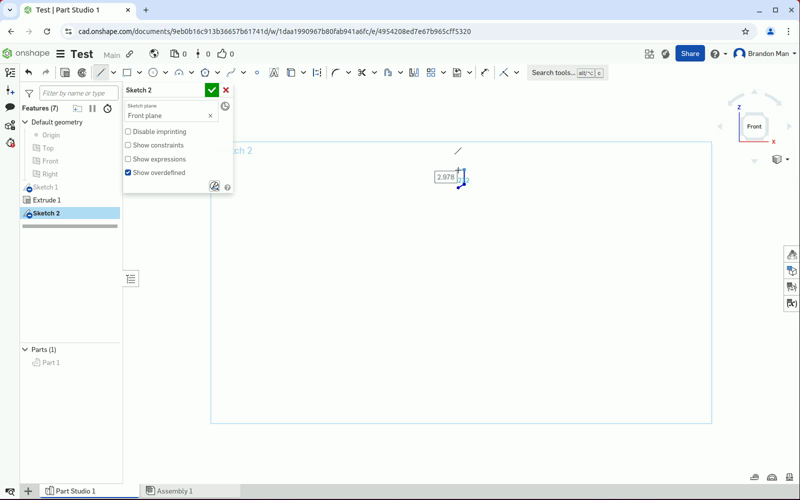
scroll(6)
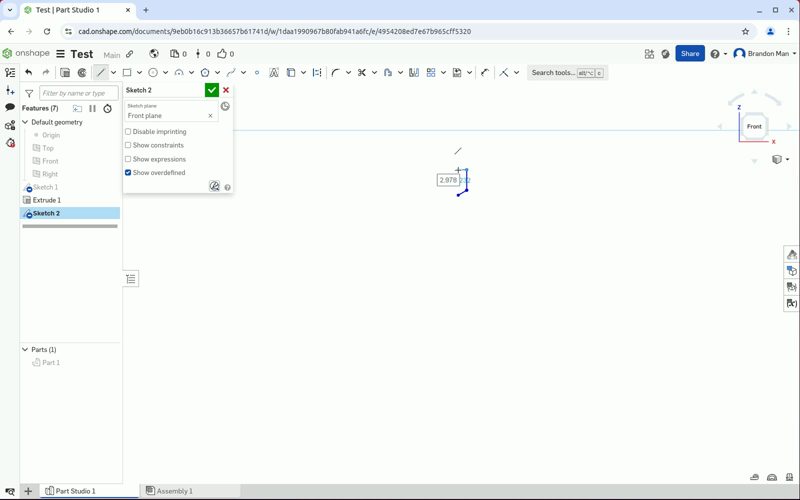
scroll(6)
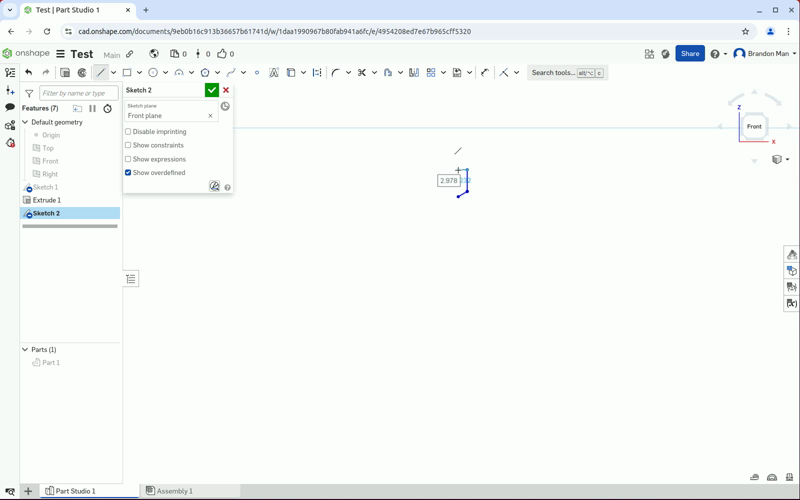
scroll(6)
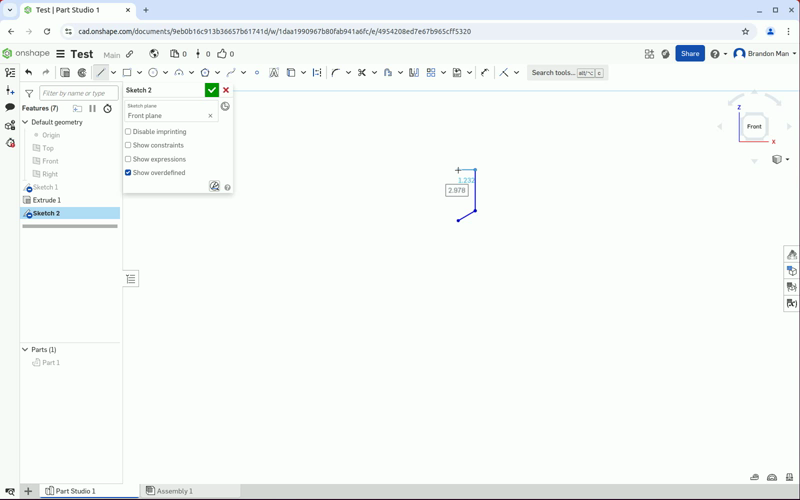
scroll(6)
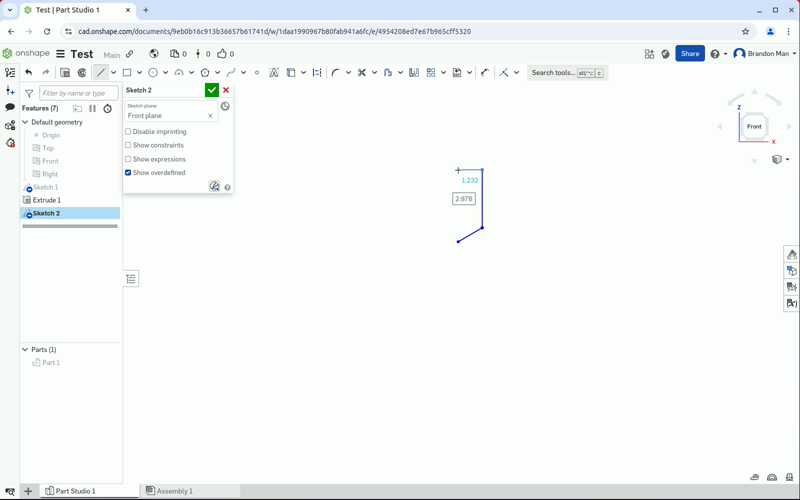
scroll(6)
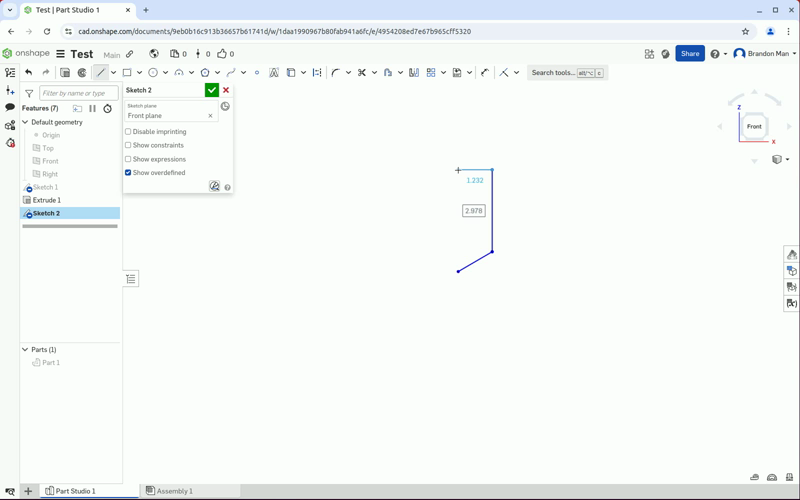
scroll(6)
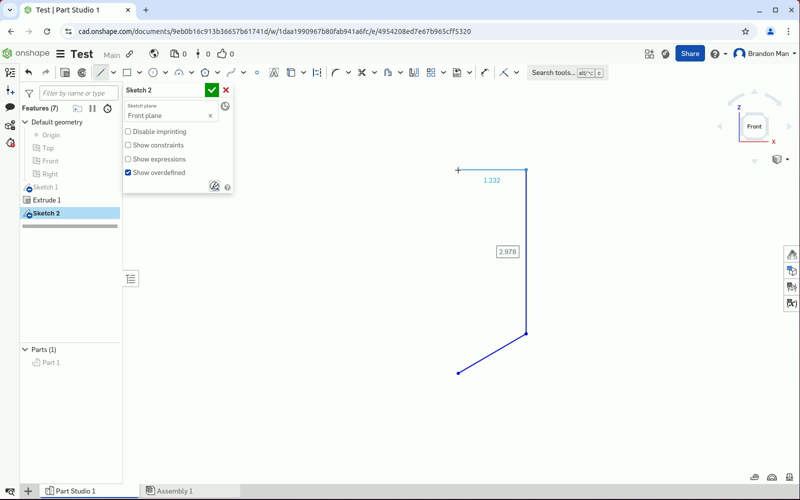
click(458, 169)
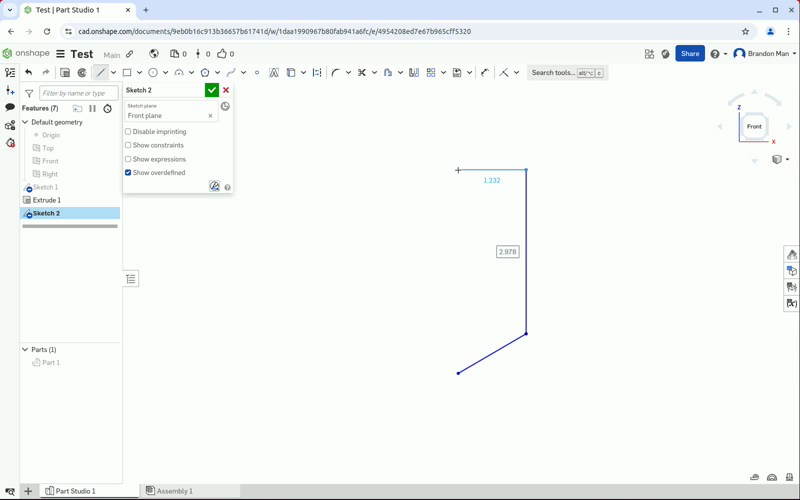
scroll(-6)
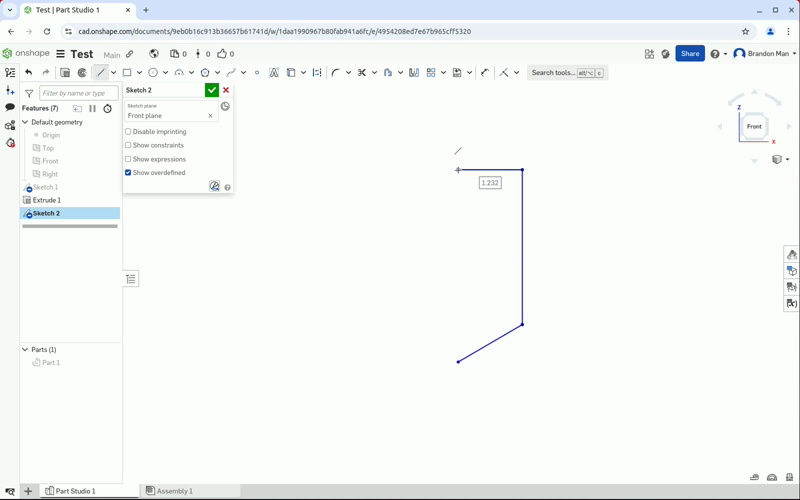
scroll(-6)
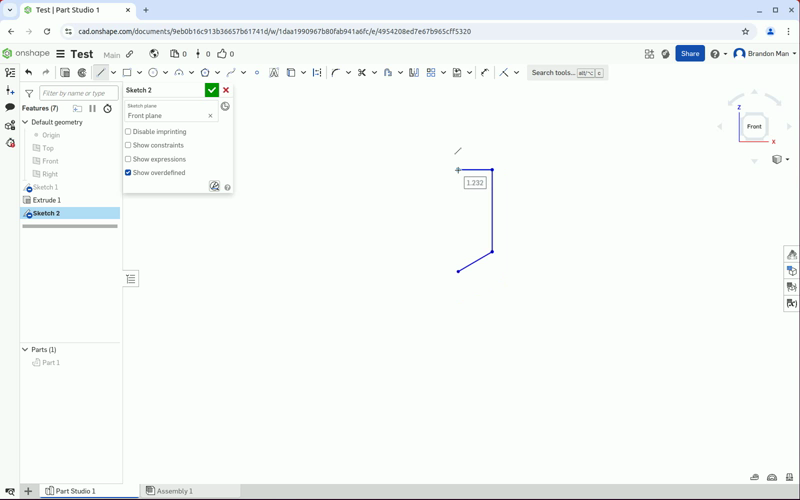
scroll(-6)
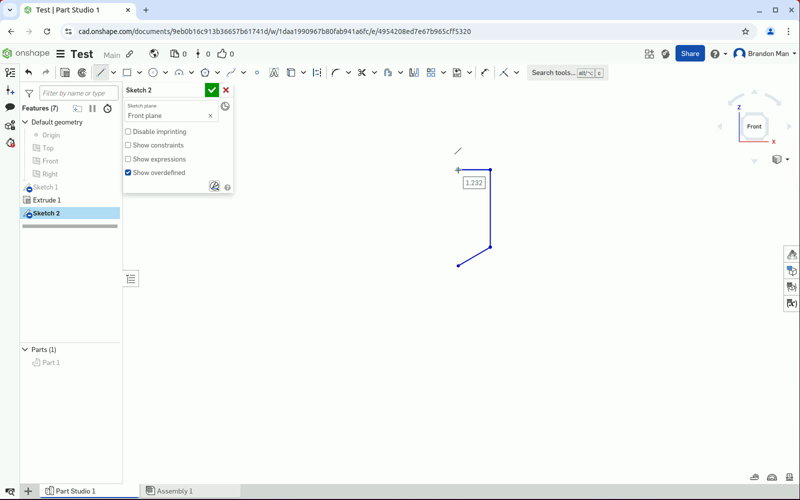
scroll(-6)
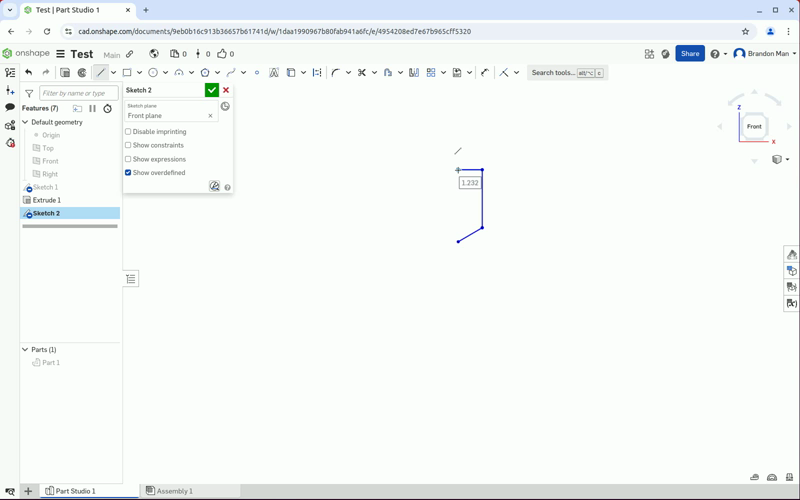
scroll(-6)
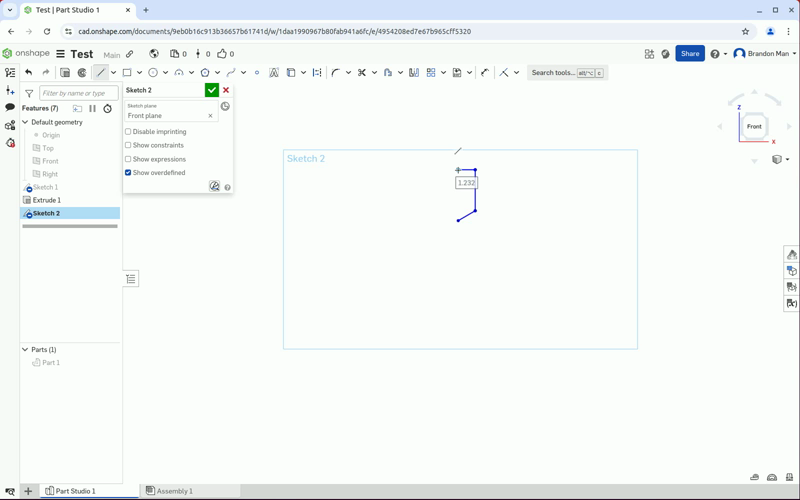
scroll(-6)
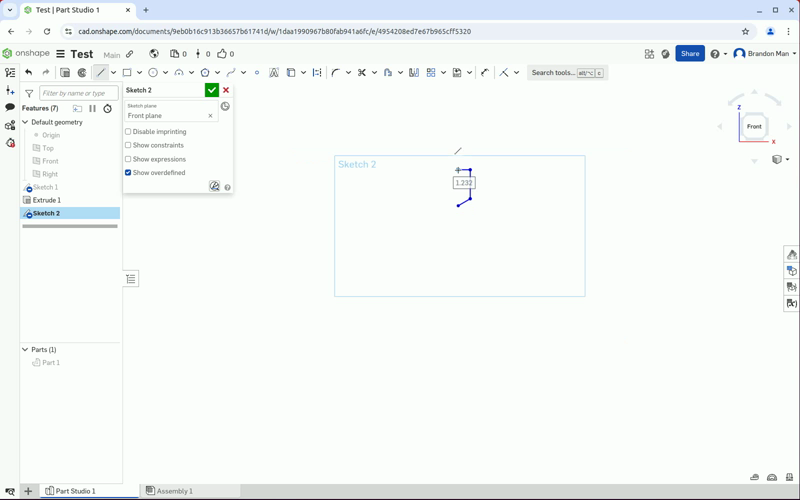
scroll(-6)
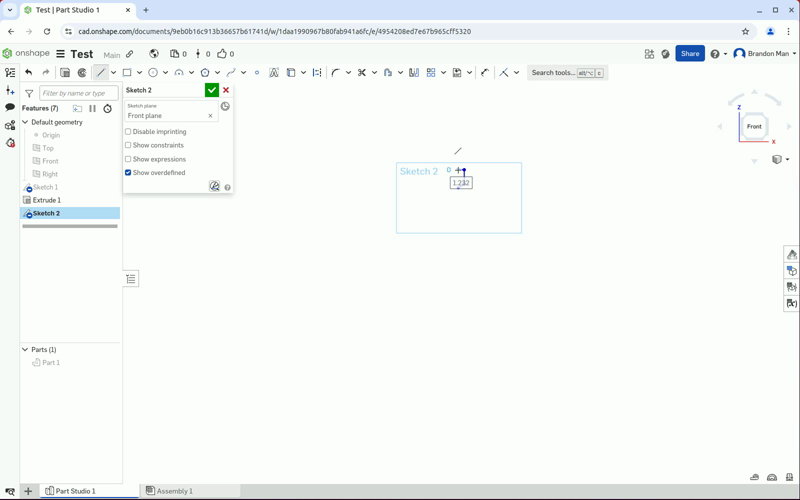
key_up(shift)
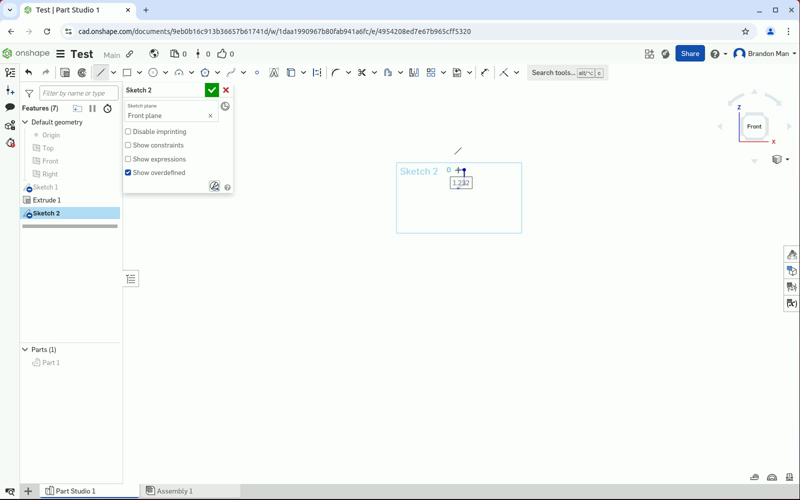
mouse_move(488, 169)
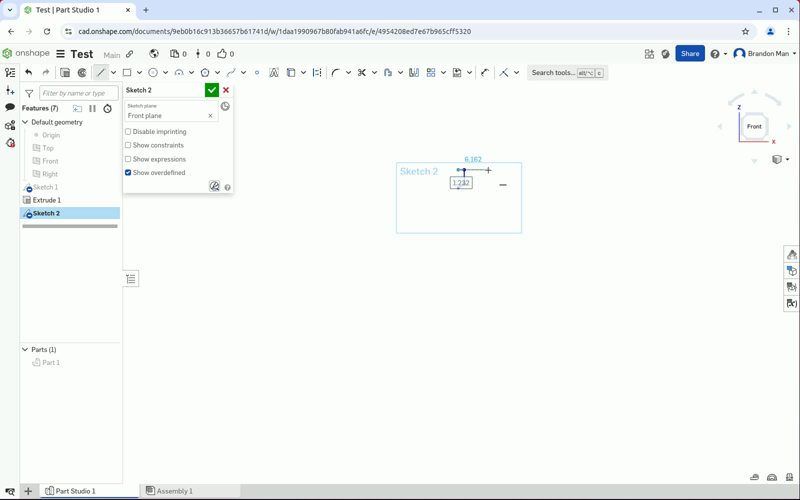
key_down(shift)
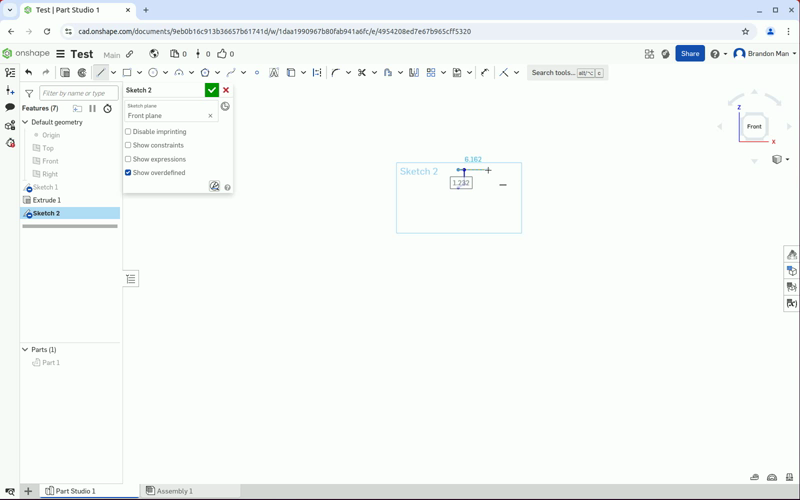
mouse_move(458, 187)
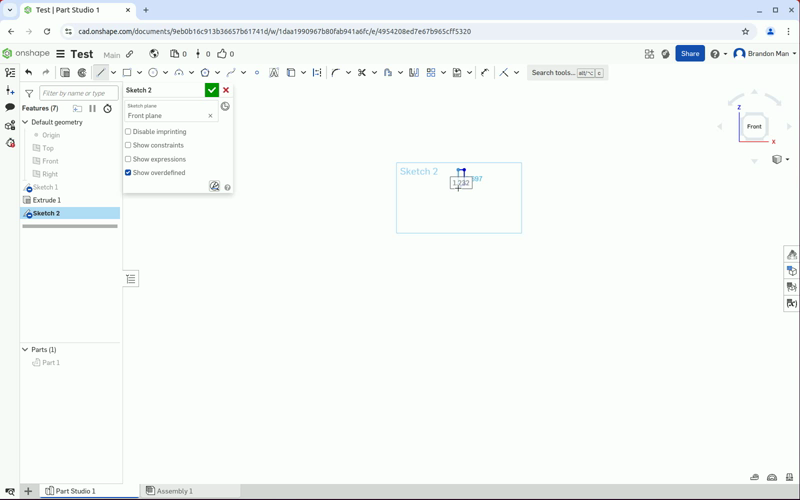
key_up(shift)
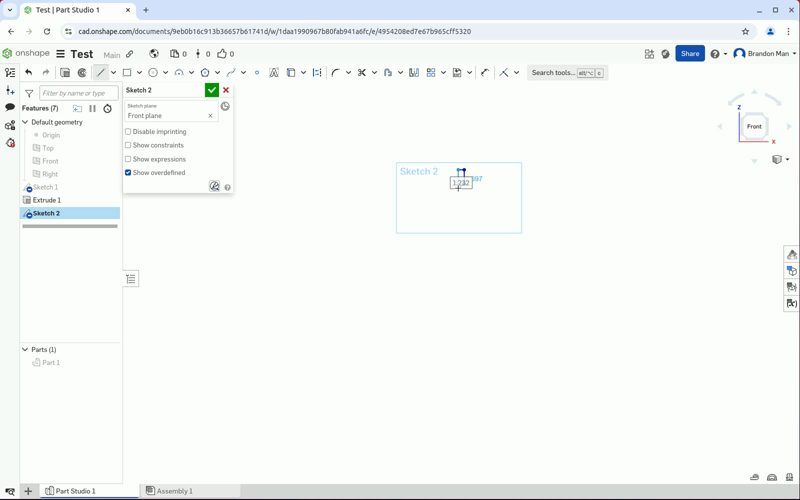
click(458, 187)
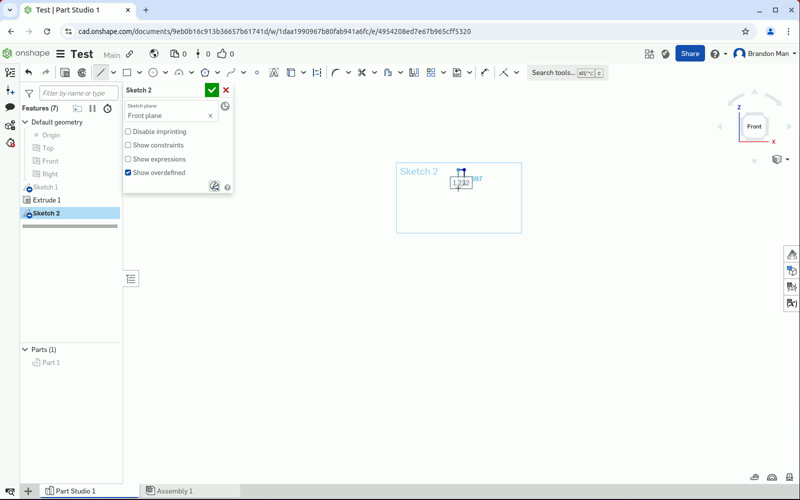
key(esc)
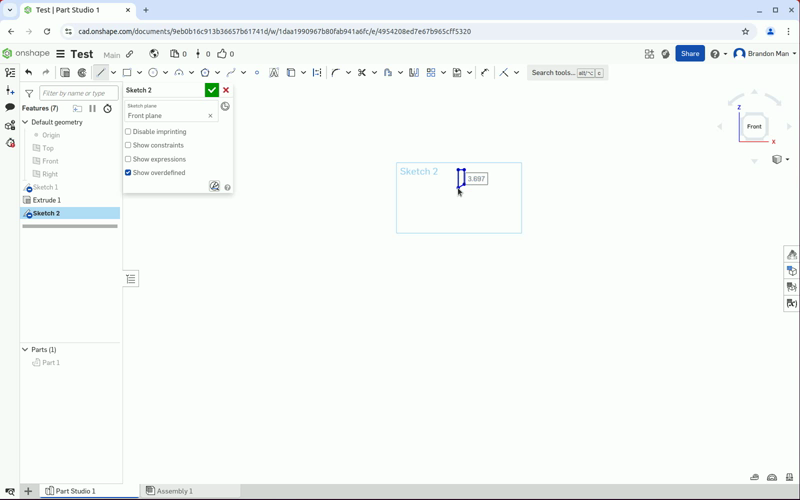
mouse_move(463, 170)
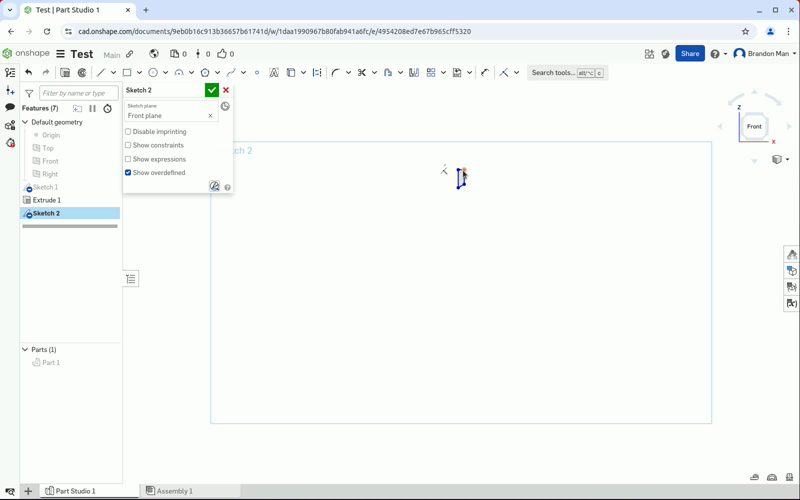
scroll(6)
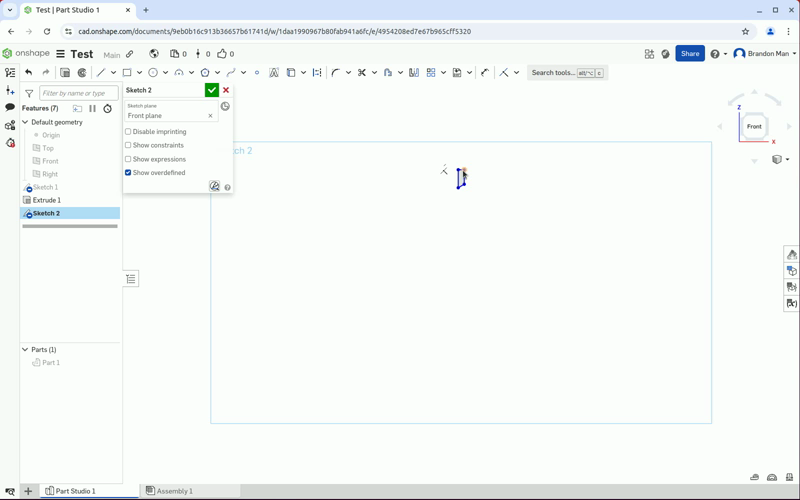
scroll(6)
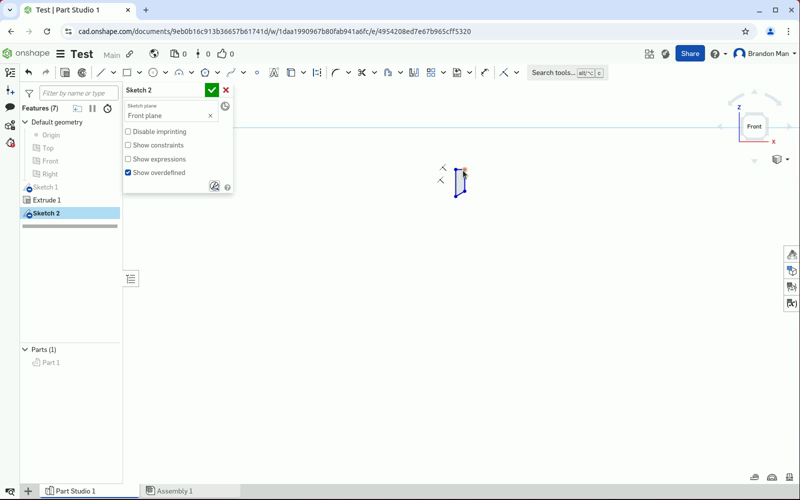
scroll(6)
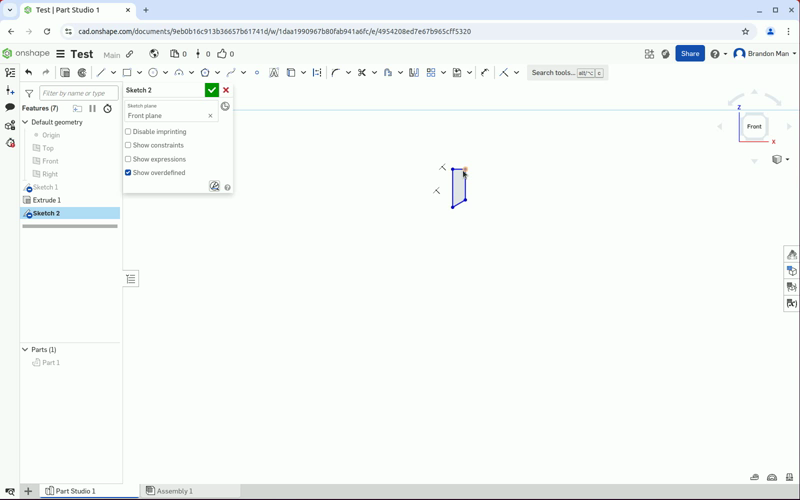
scroll(6)
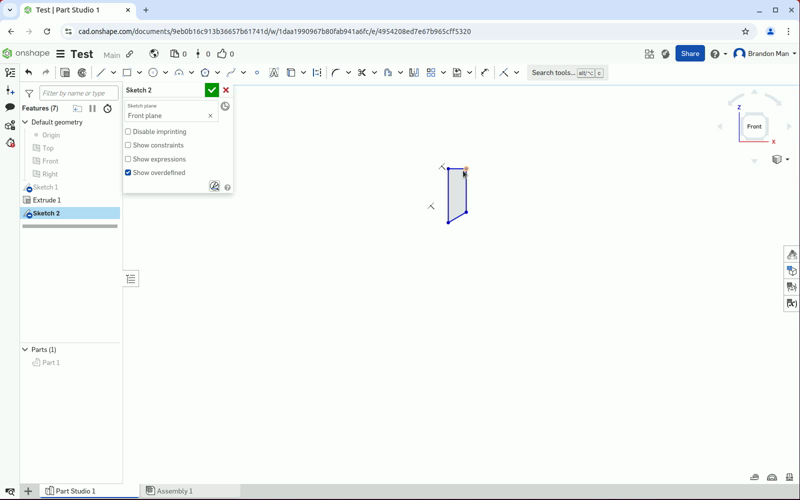
scroll(6)
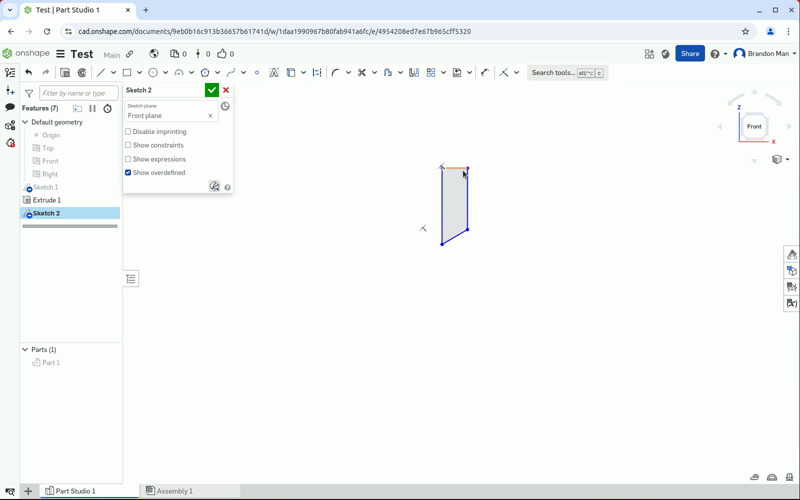
scroll(6)
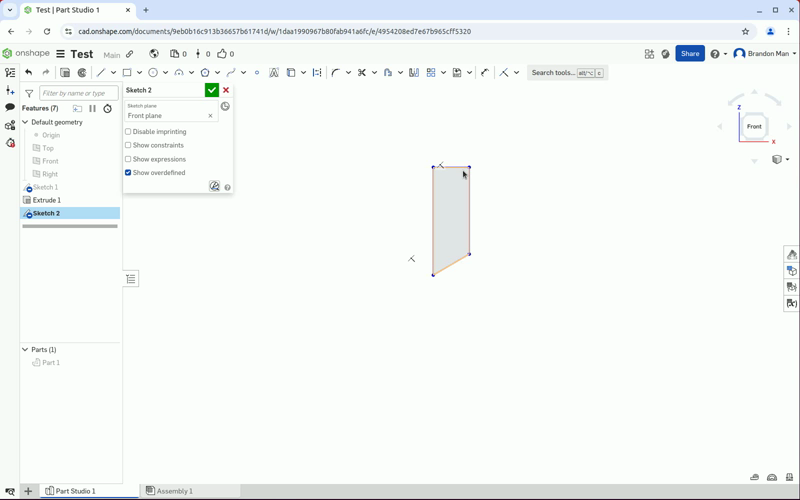
scroll(6)
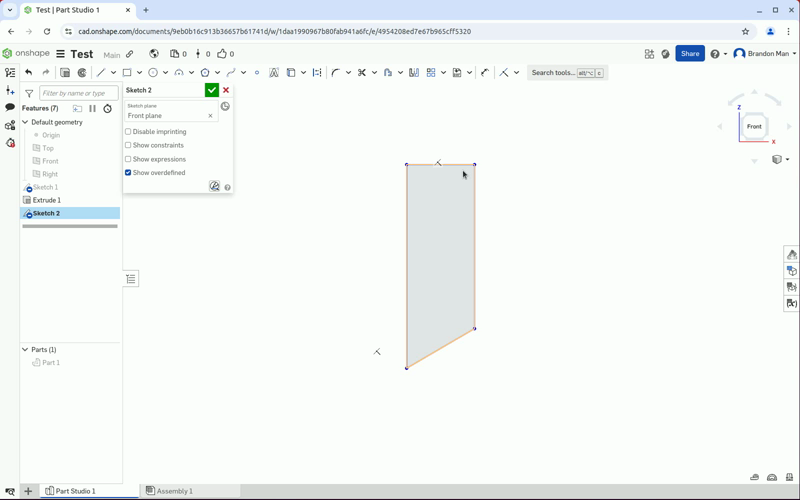
click(463, 170)
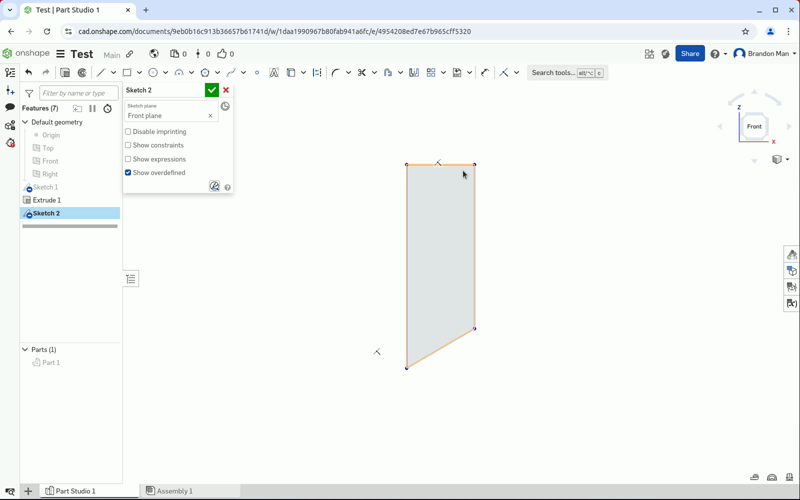
scroll(-6)
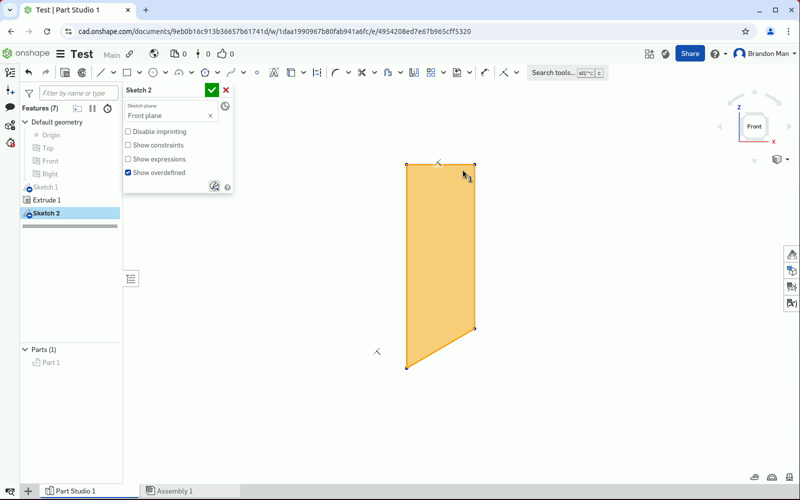
scroll(-6)
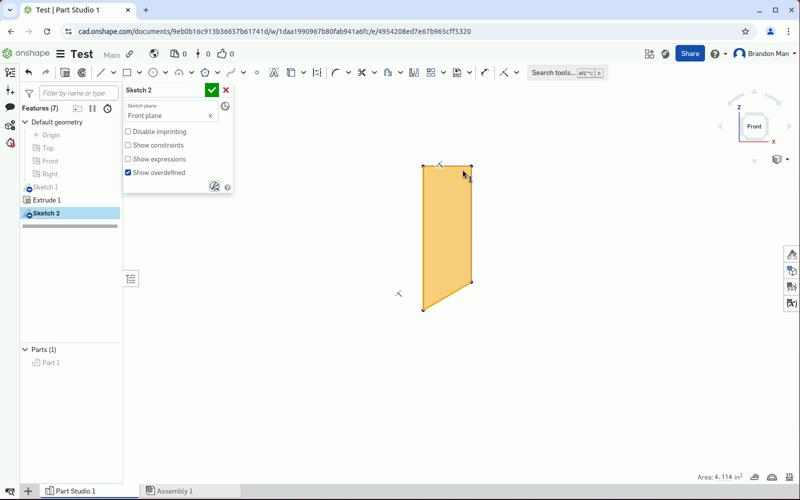
scroll(-6)
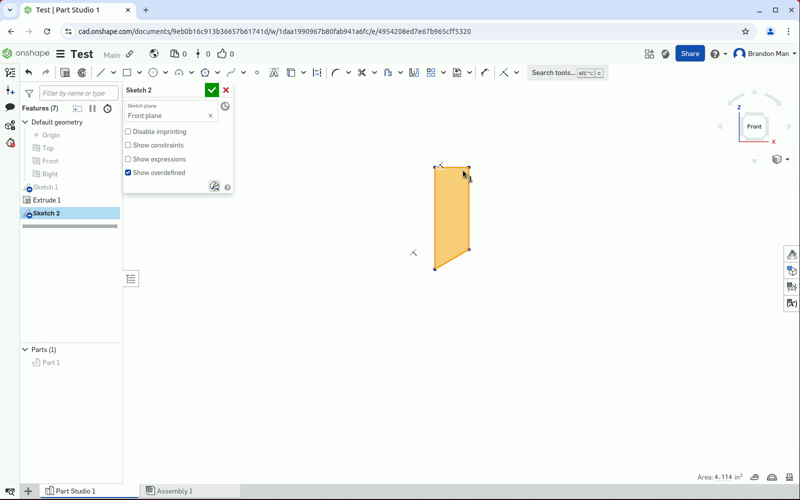
scroll(-6)
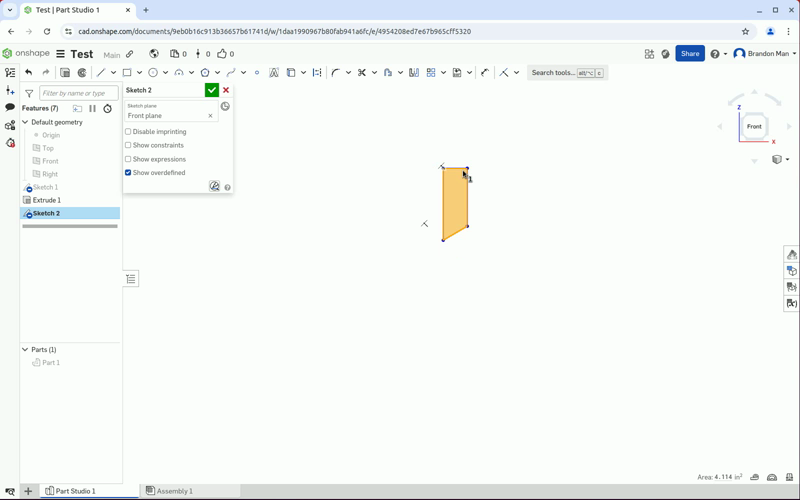
scroll(-6)
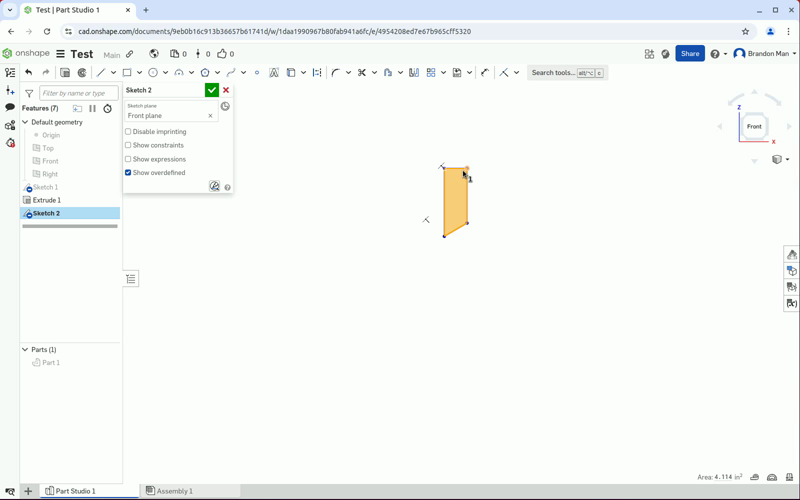
scroll(-6)
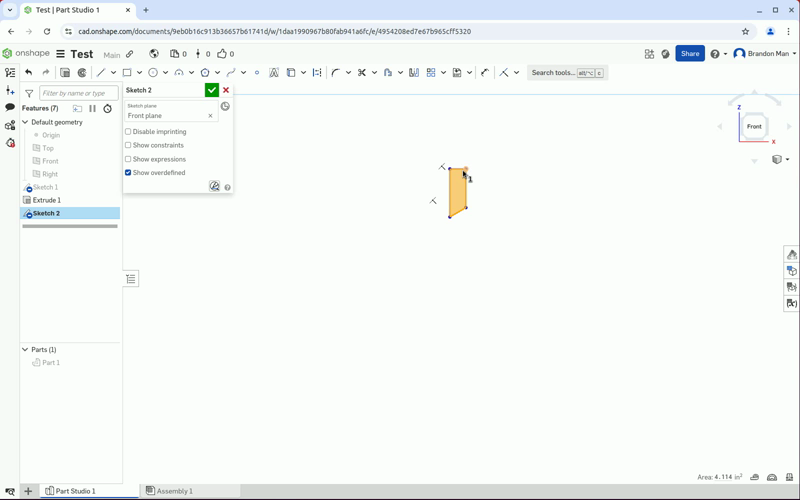
scroll(-6)
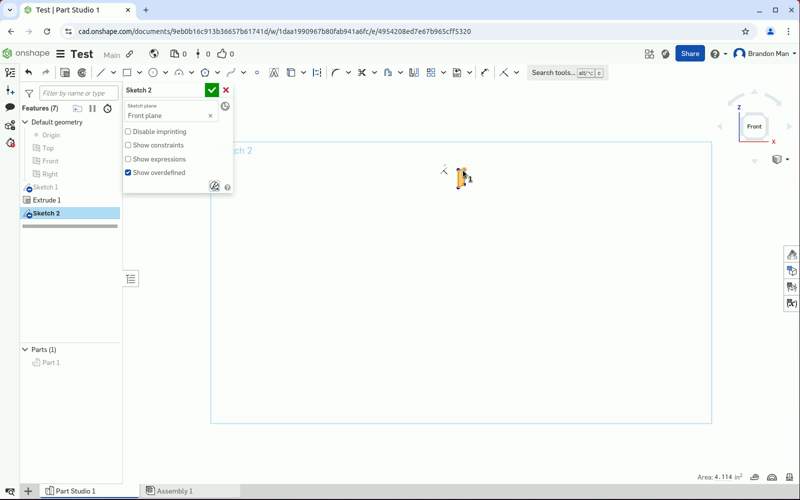
mouse_move(73, 352)
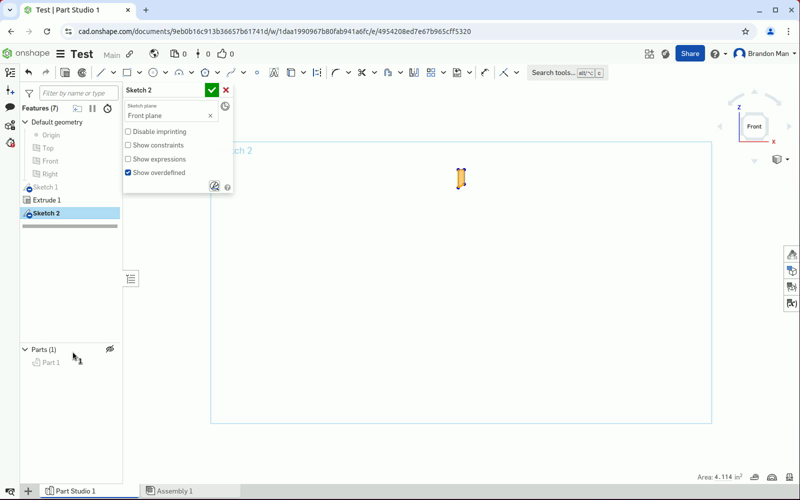
key(shift+y)
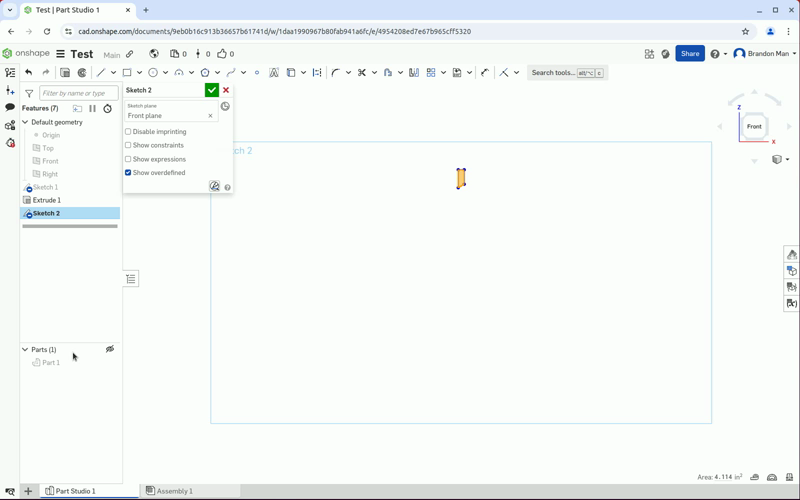
key(shift+e)
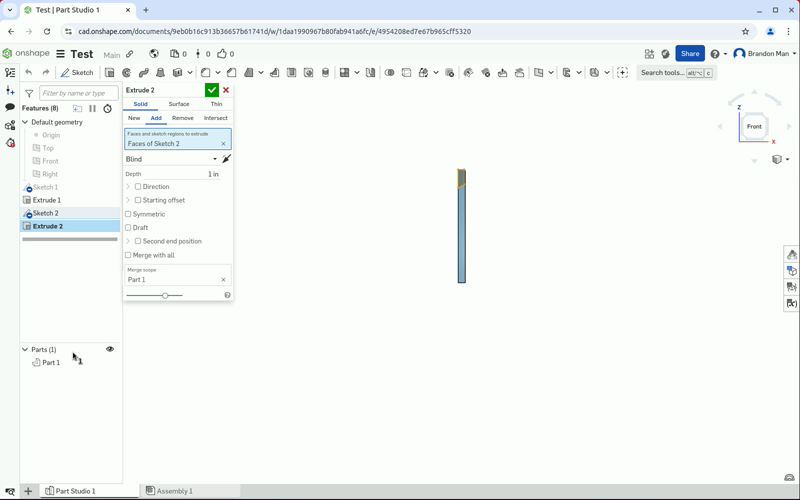
mouse_move(143, 106)
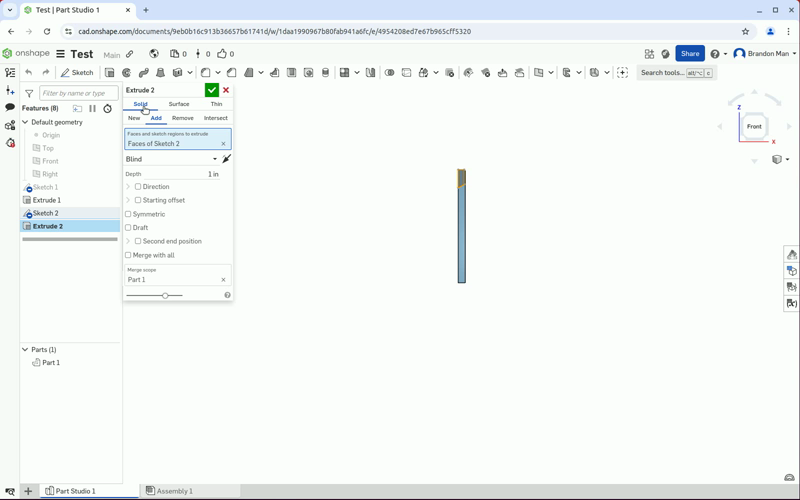
click(143, 106)
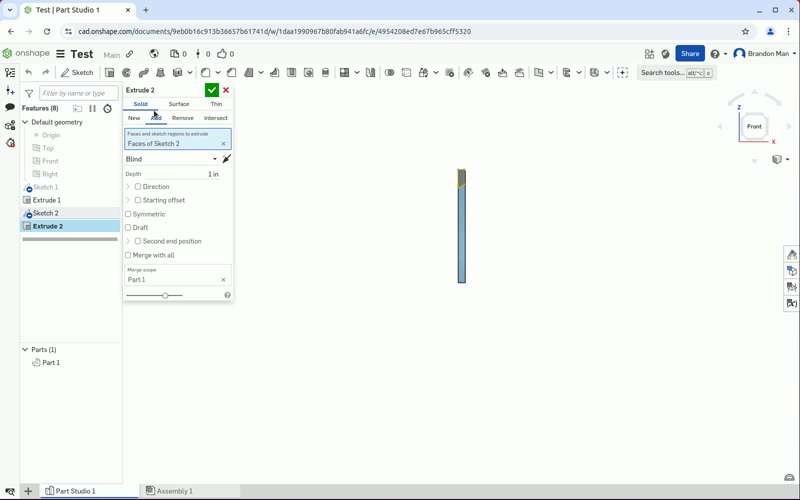
mouse_move(186, 120)
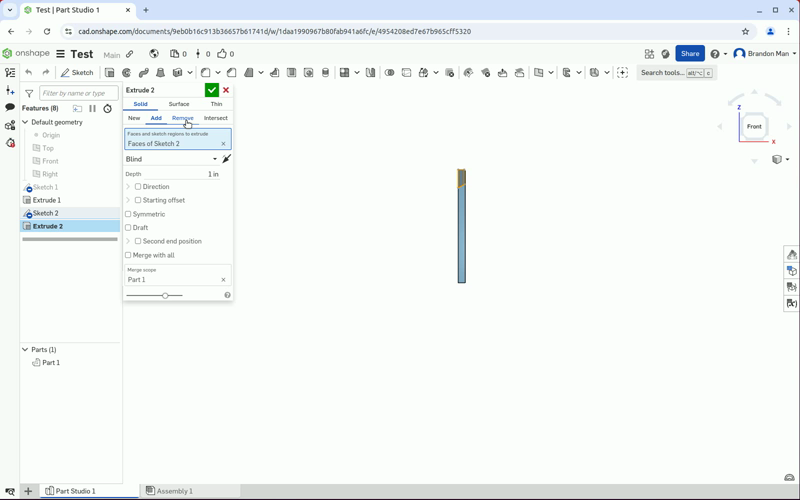
click(186, 120)
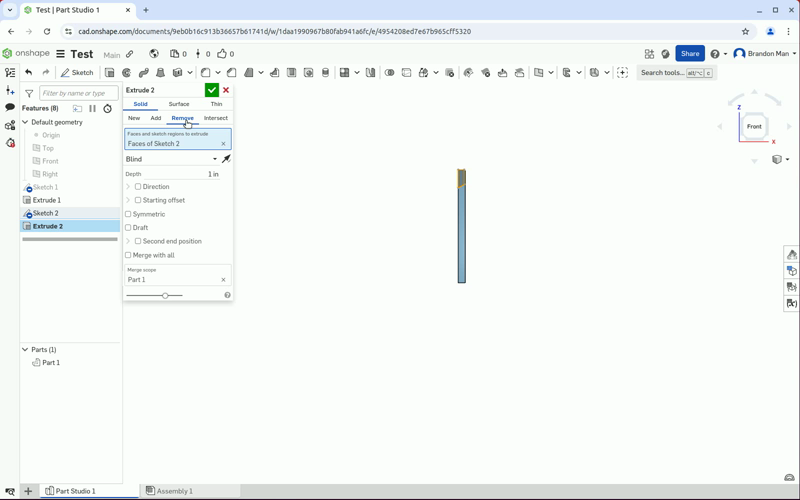
key(tab, 4)
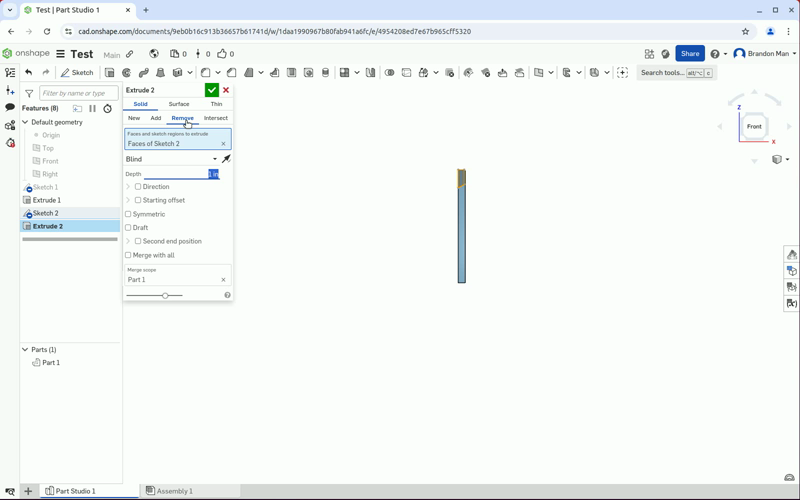
text(0.482)
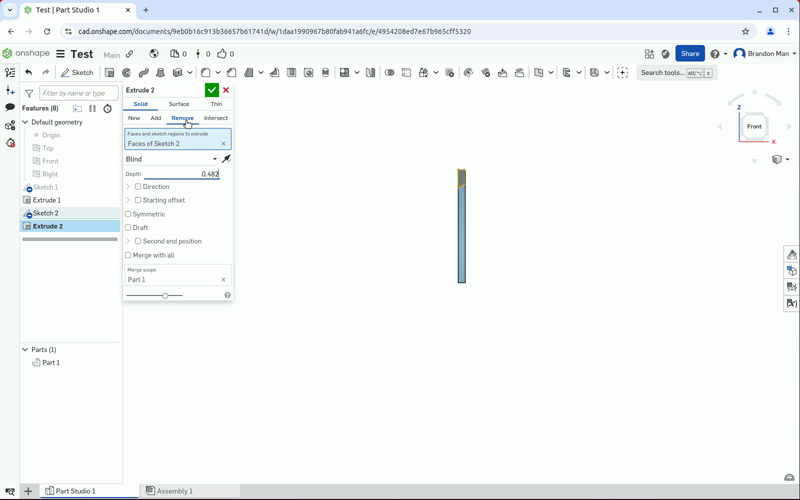
key(tab, 3)
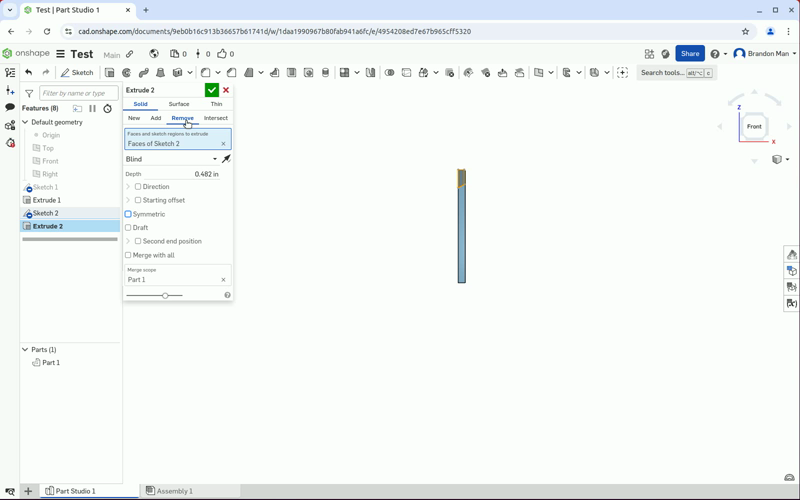
key(space)
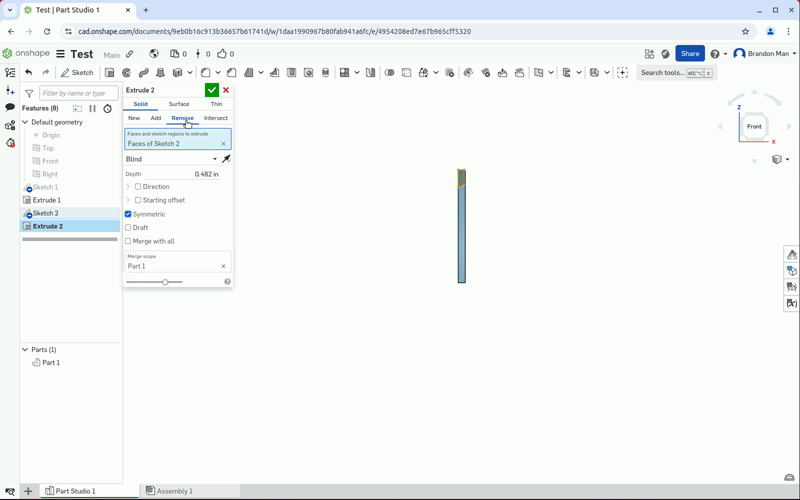
key(tab, 2)
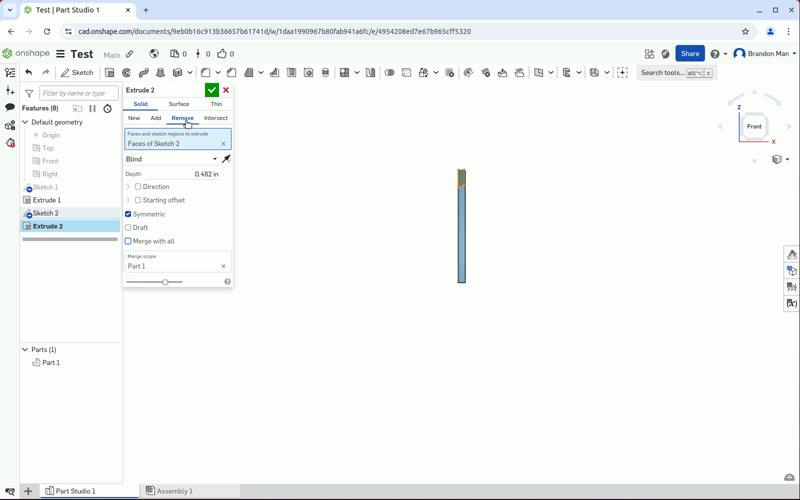
key(space)
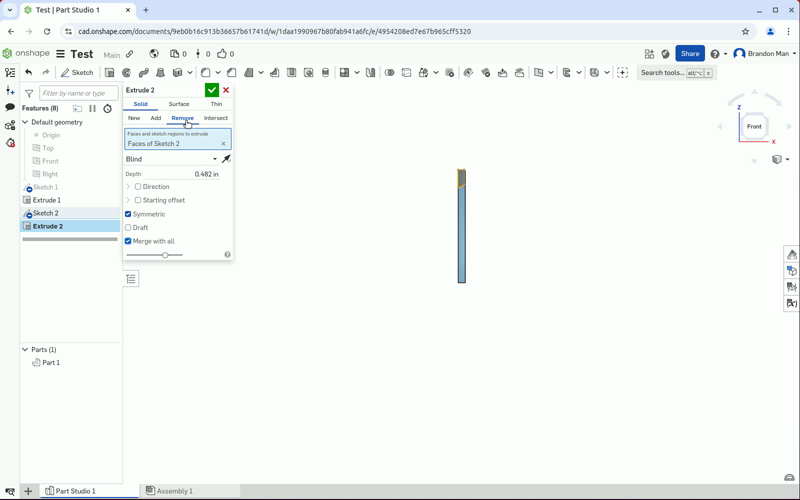
key(enter)
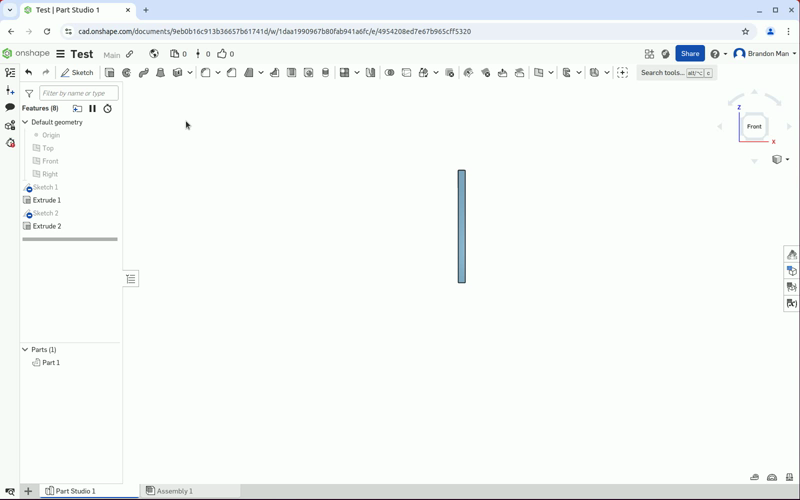
key(shift+h)
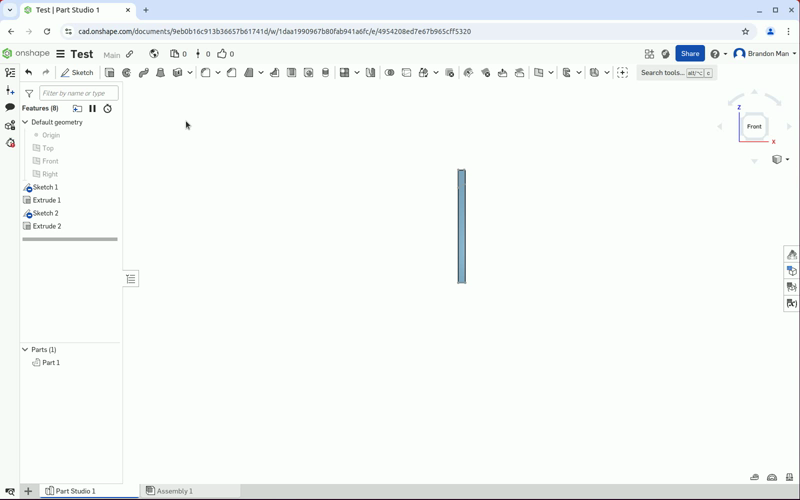
key(shift+h)
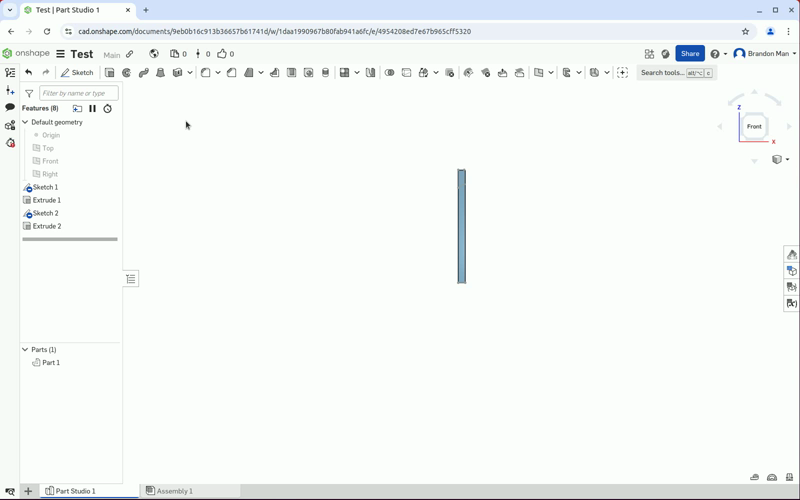
key(shift+7)
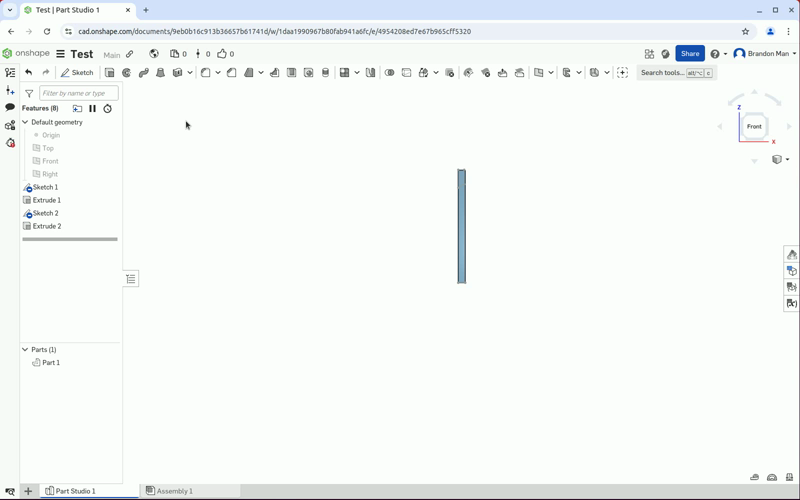
key(left, 2)
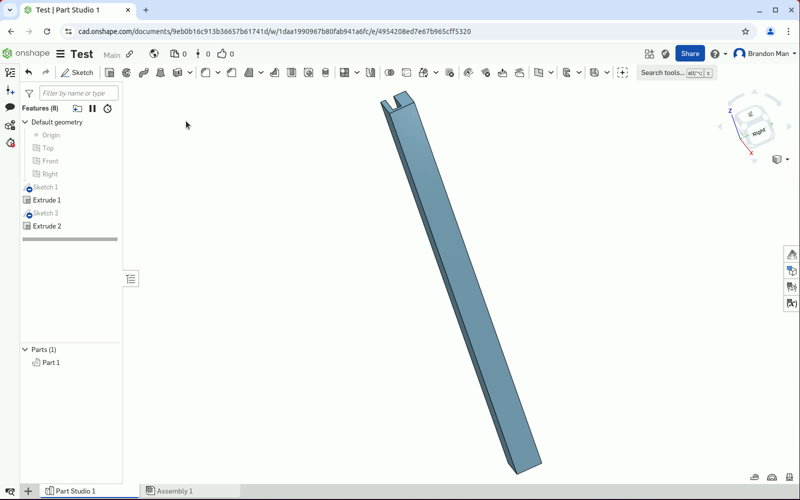
key(down, 2)
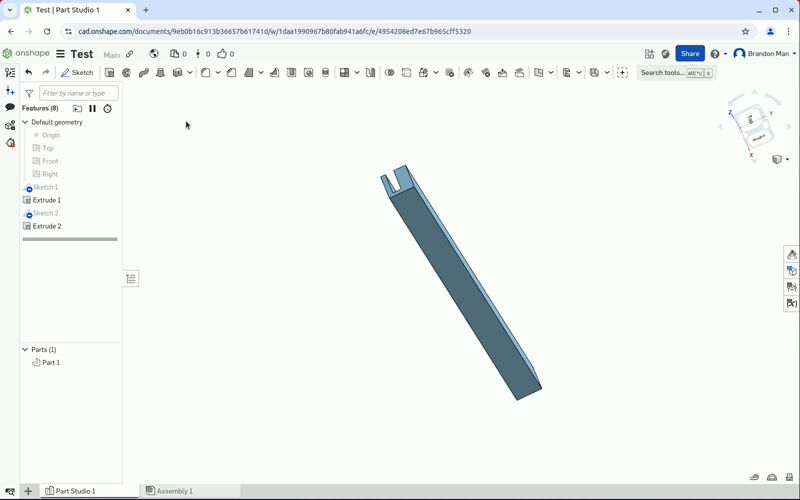
key(up, 2)
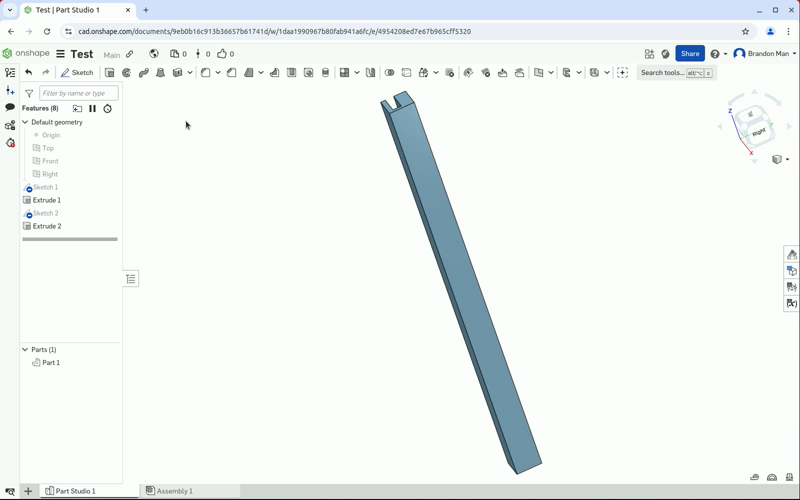
key(right, 2)
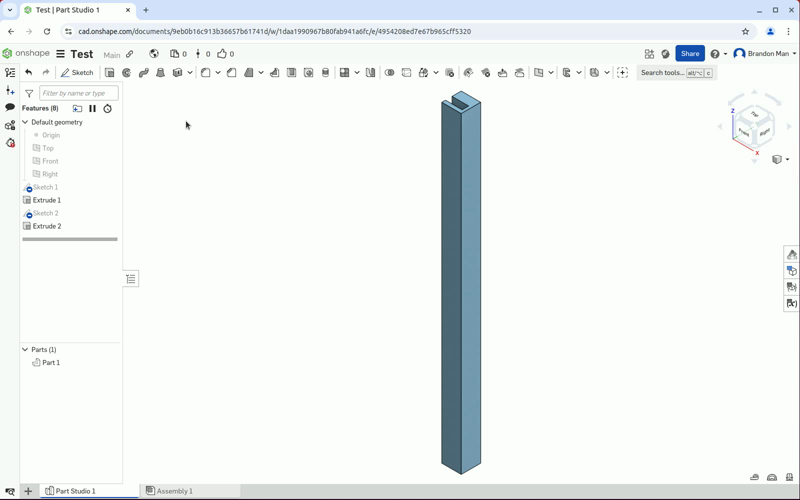
mouse_move(73, 189)
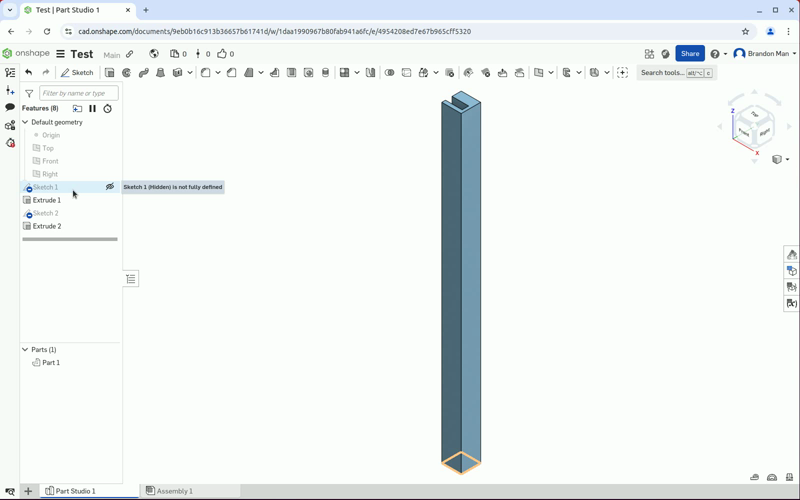
click(73, 189)